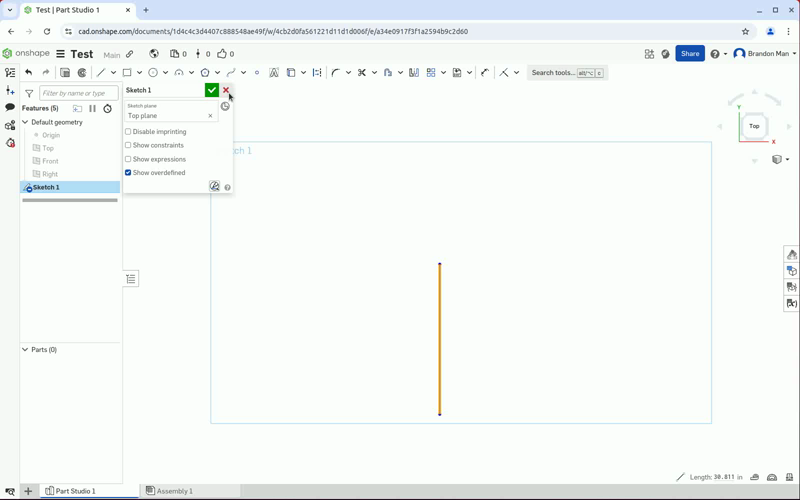
key(shift+h)
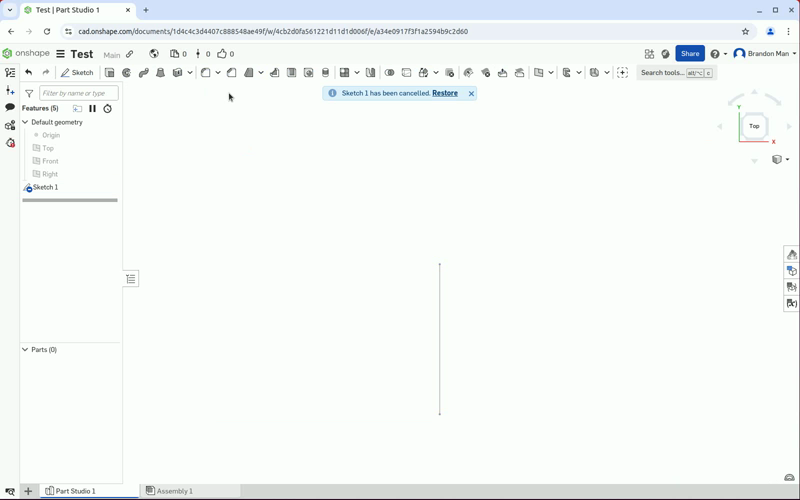
key(shift+s)
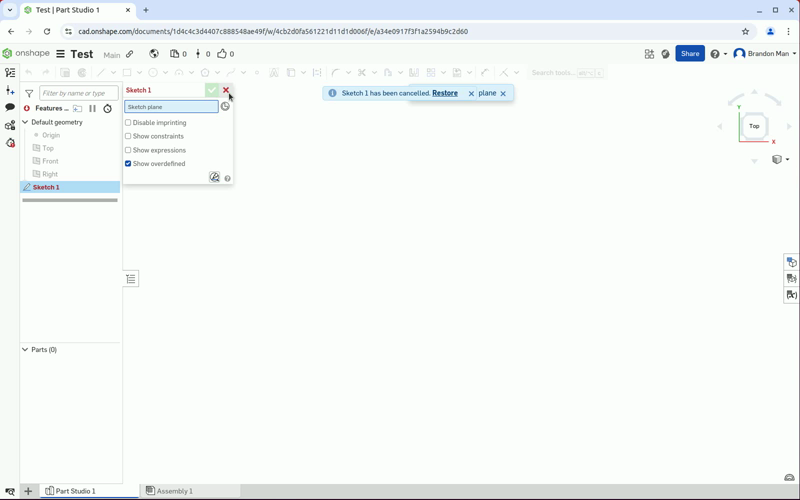
mouse_move(73, 150)
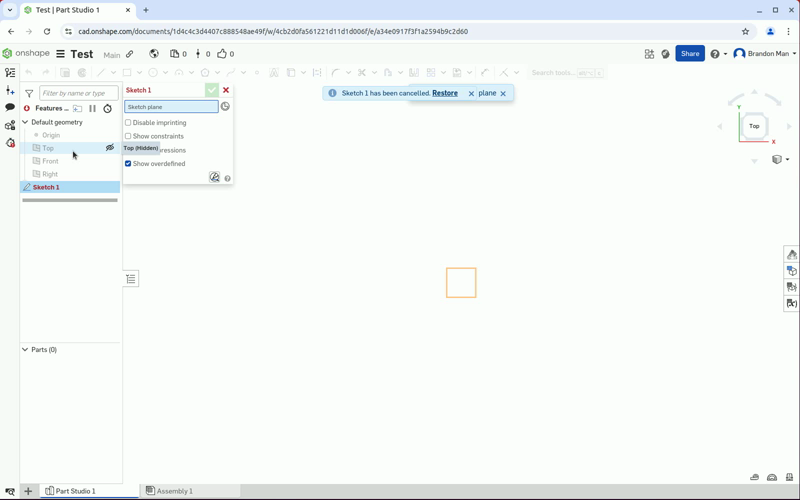
click(73, 150)
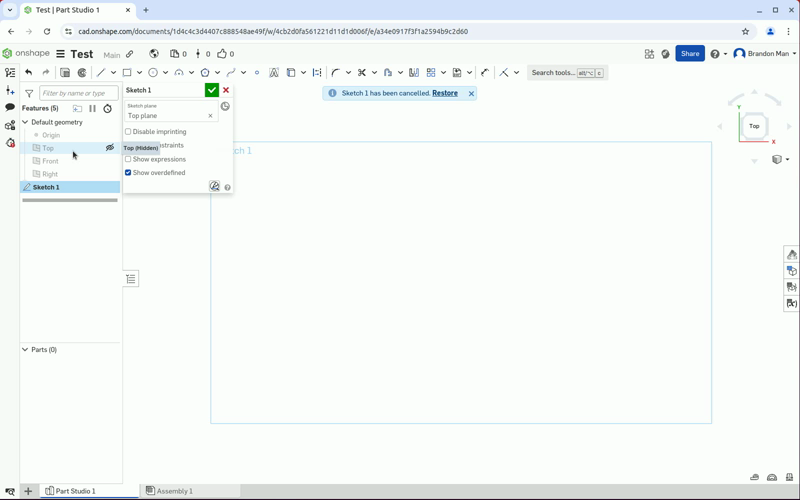
mouse_move(73, 352)
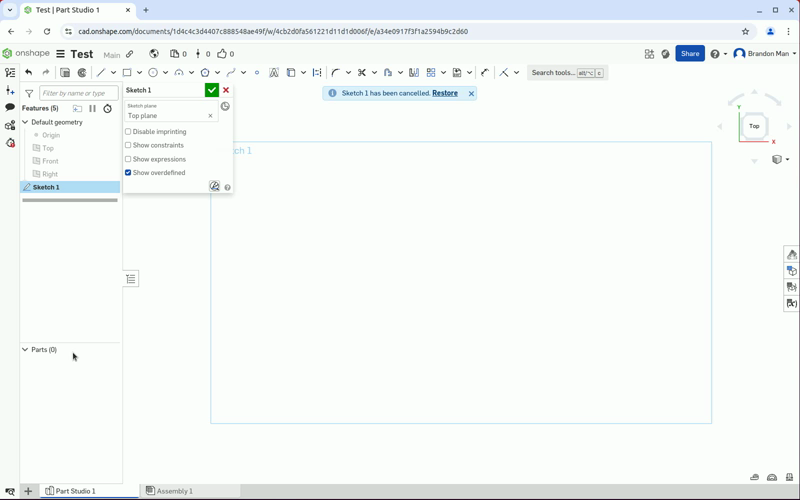
key(y)
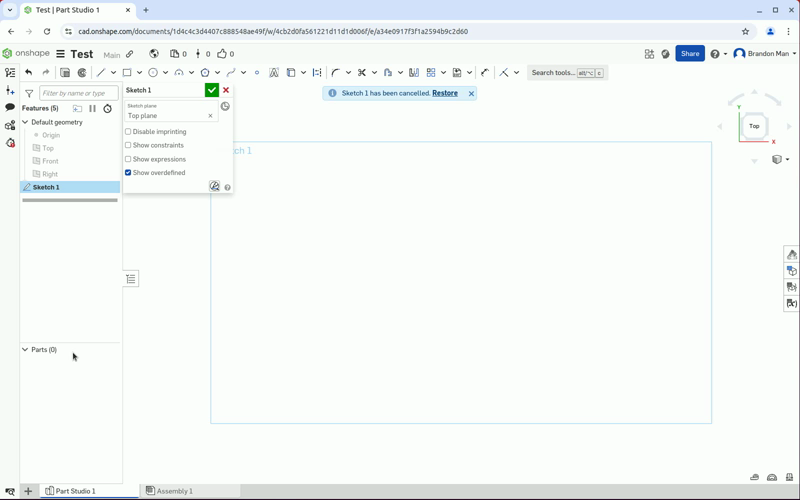
key(l)
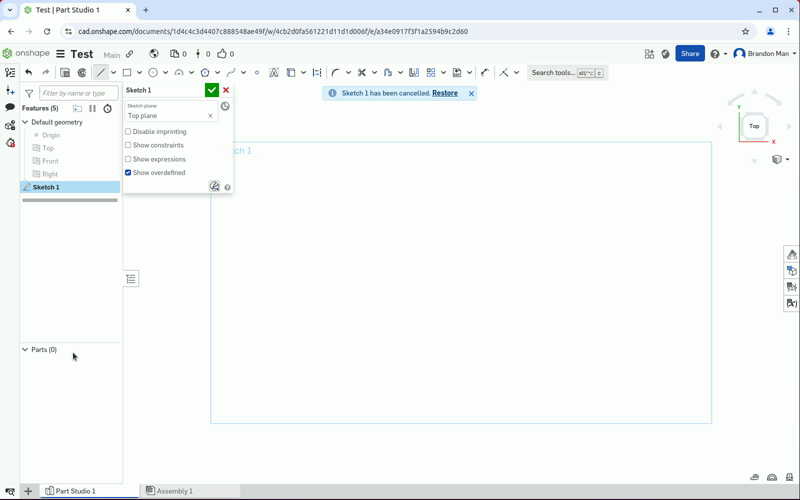
key_down(shift)
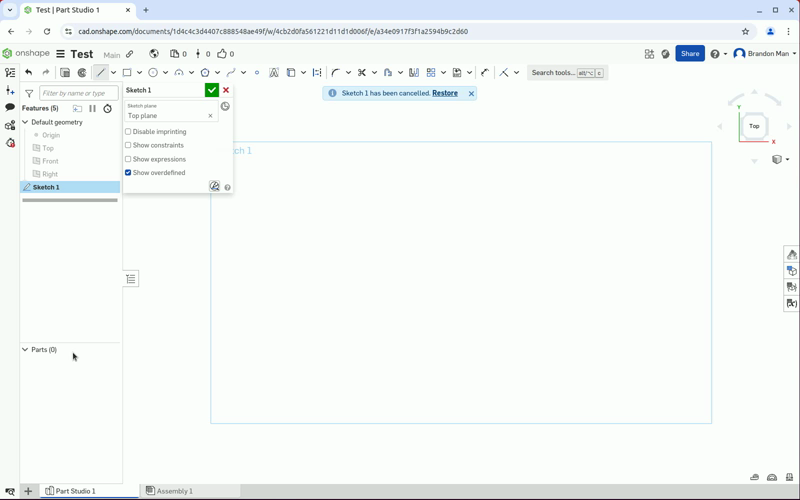
mouse_move(454, 288)
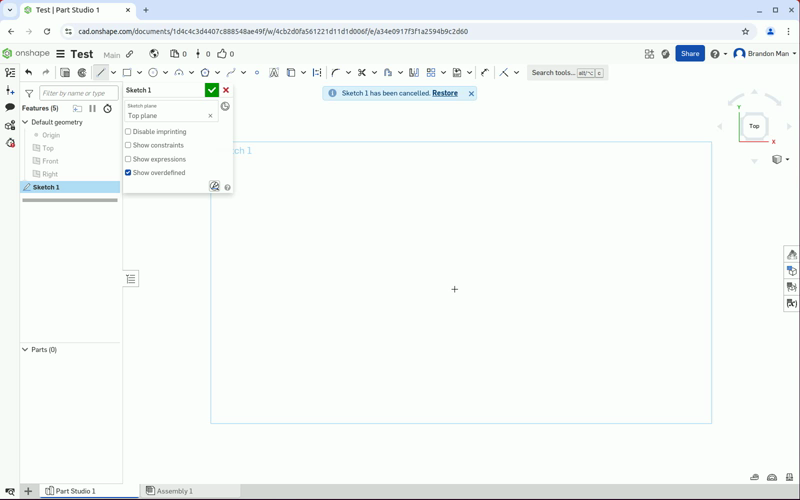
click(454, 288)
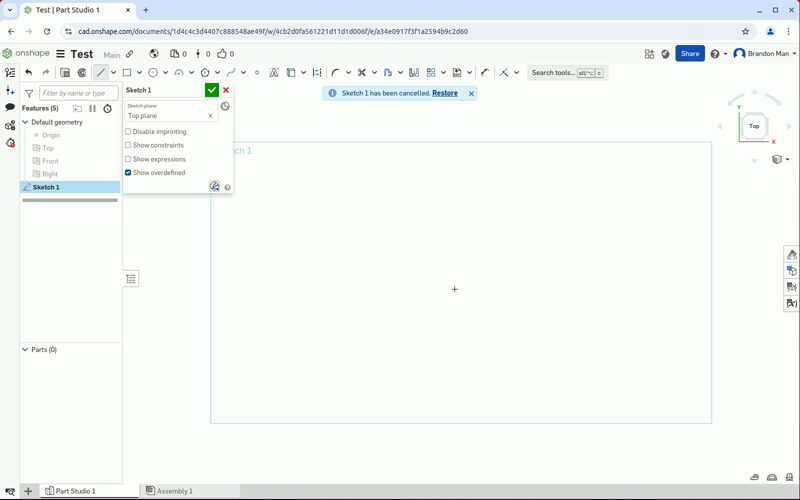
key_up(shift)
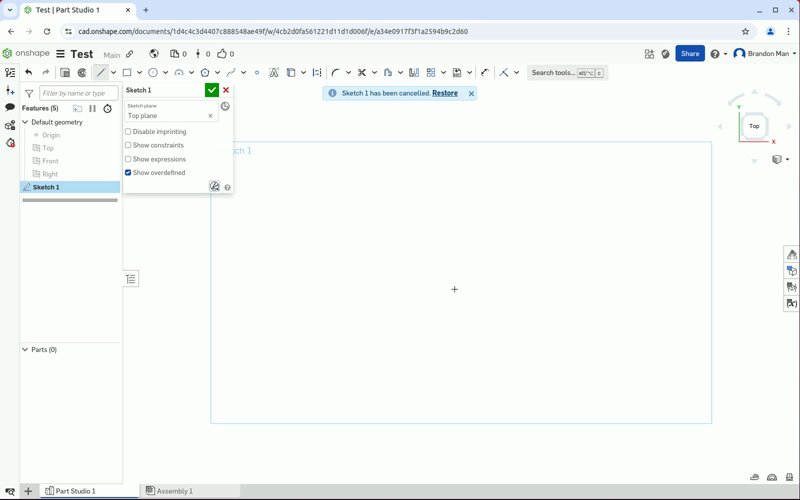
key_down(shift)
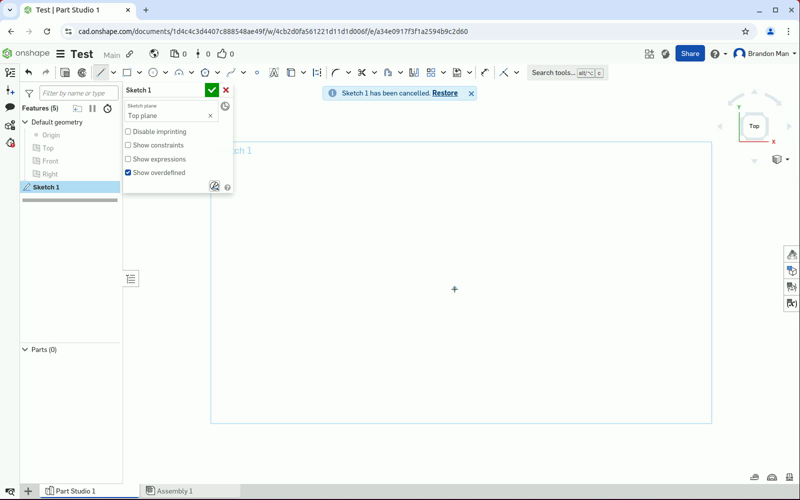
mouse_move(484, 288)
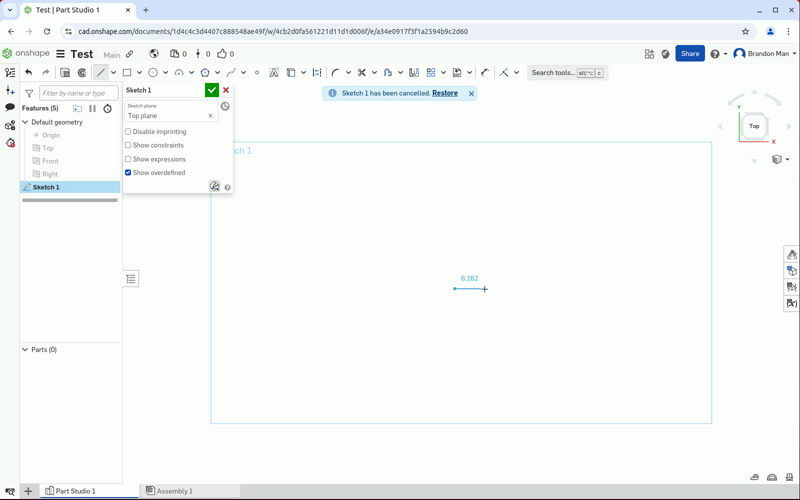
mouse_move(467, 288)
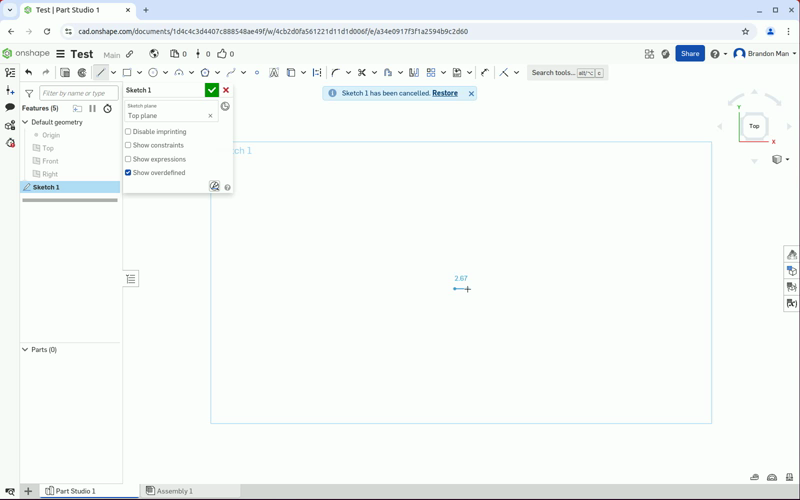
click(467, 288)
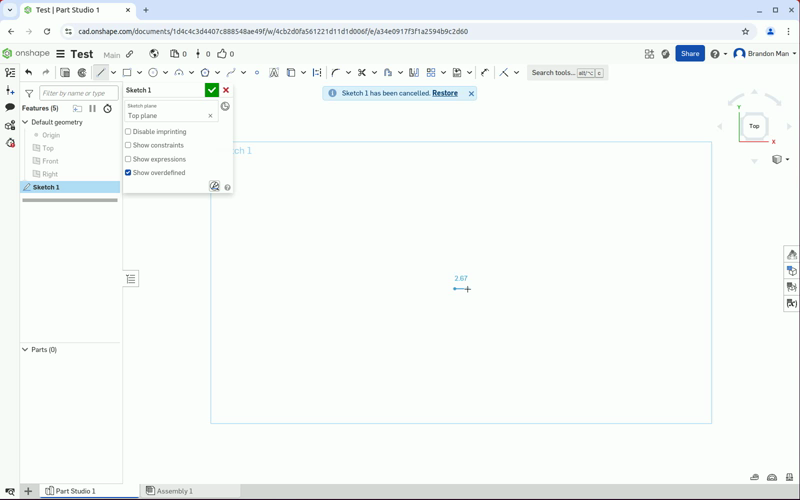
key_up(shift)
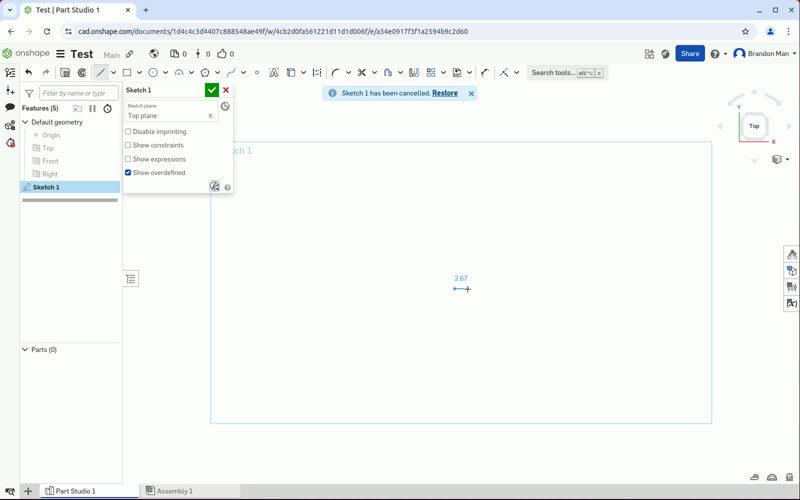
key_down(shift)
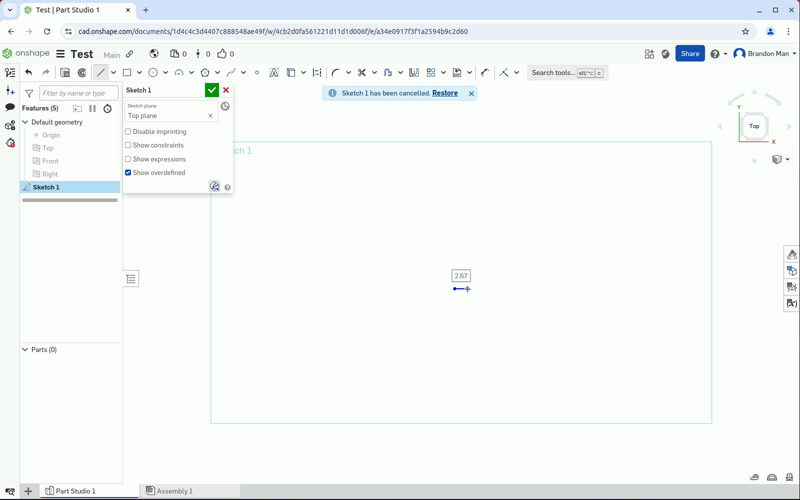
mouse_move(497, 288)
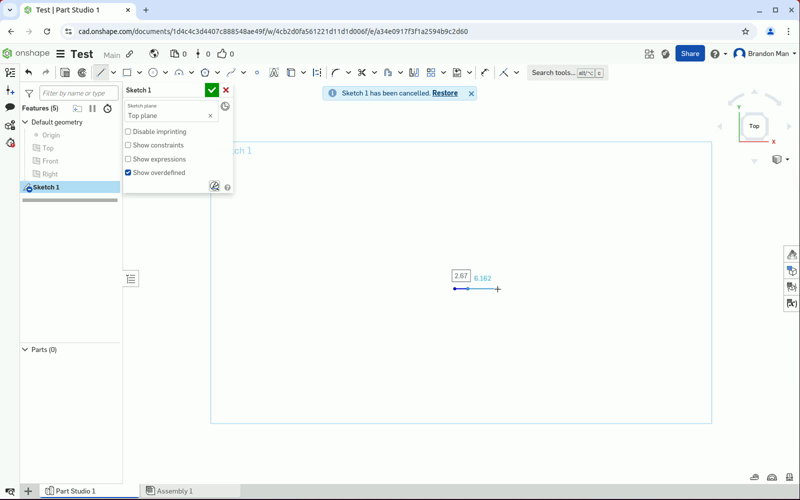
mouse_move(467, 276)
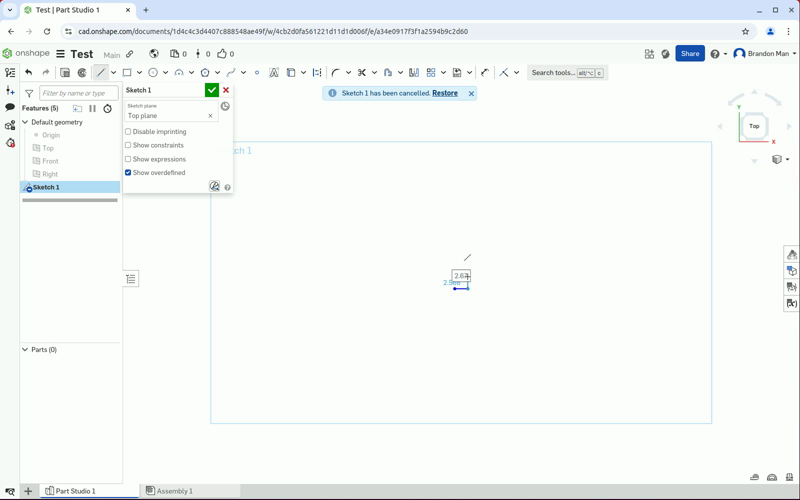
click(467, 276)
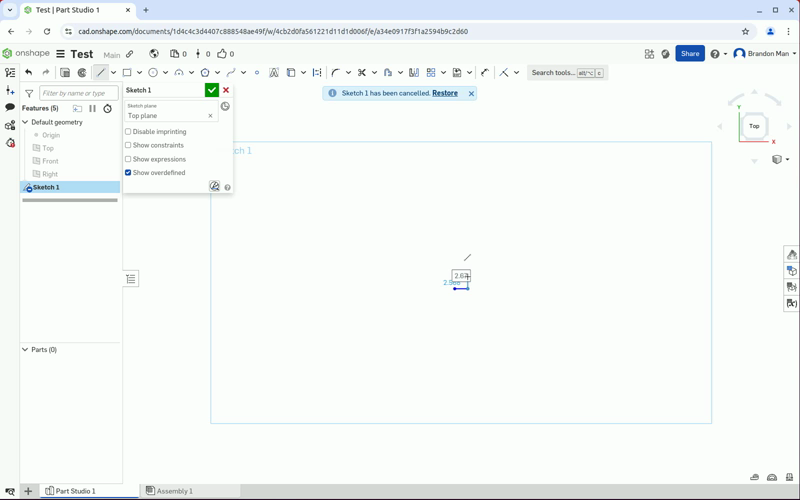
key_up(shift)
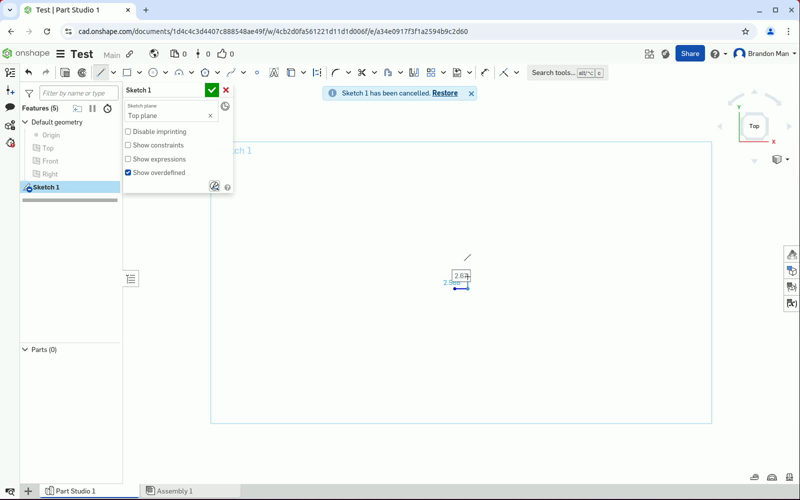
key_down(shift)
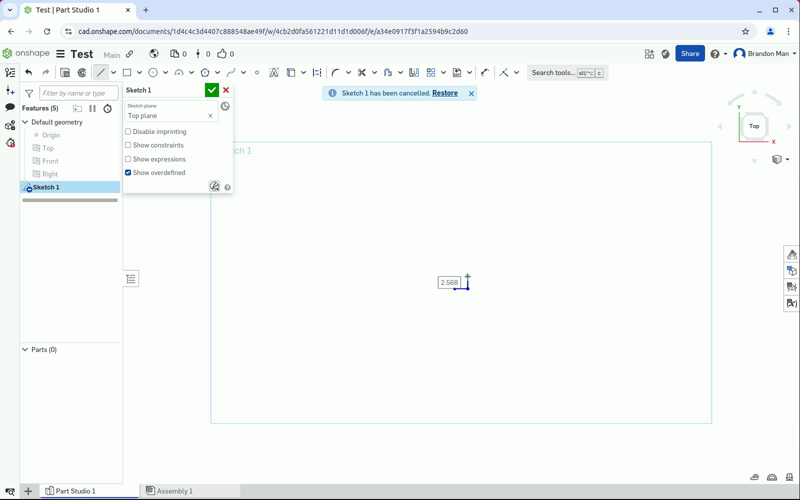
mouse_move(497, 276)
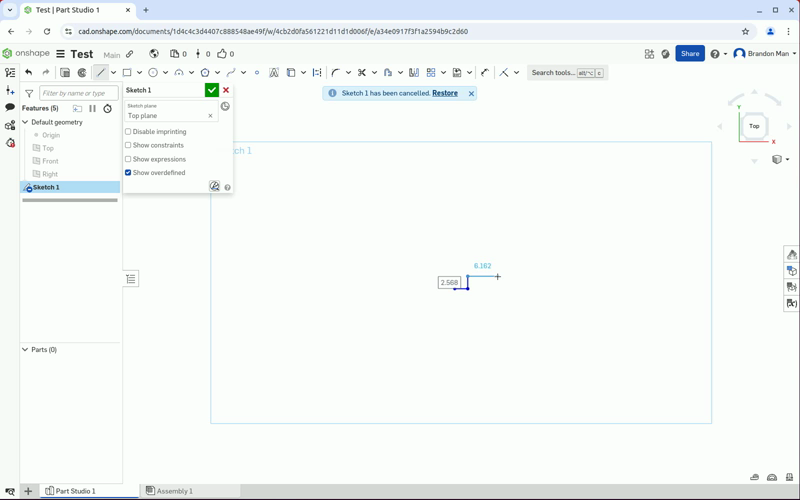
mouse_move(454, 276)
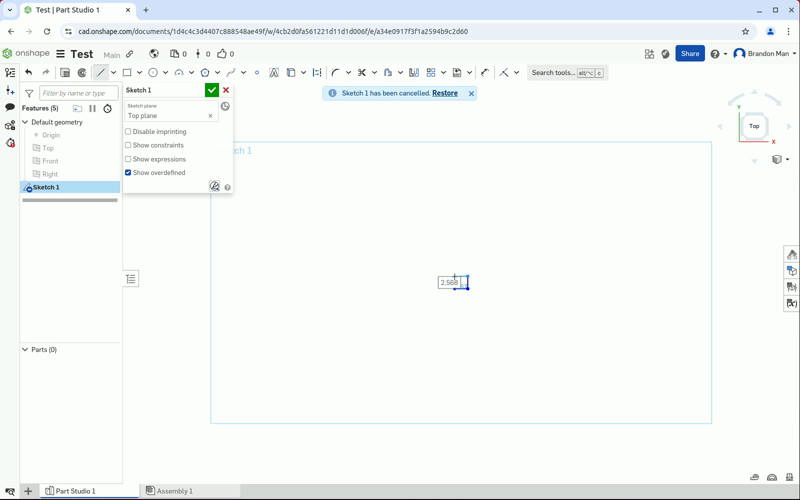
click(454, 276)
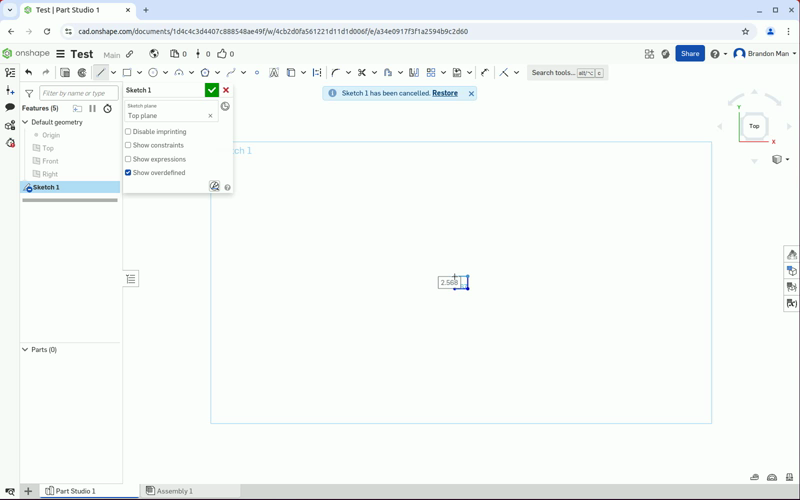
key_up(shift)
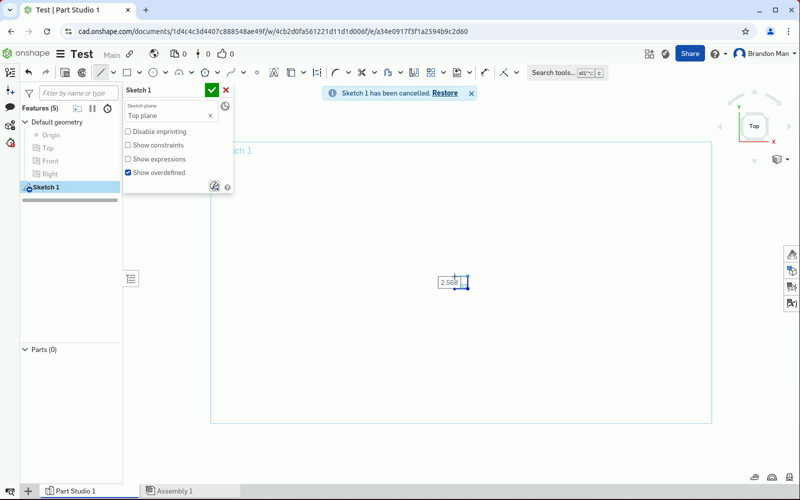
mouse_move(484, 276)
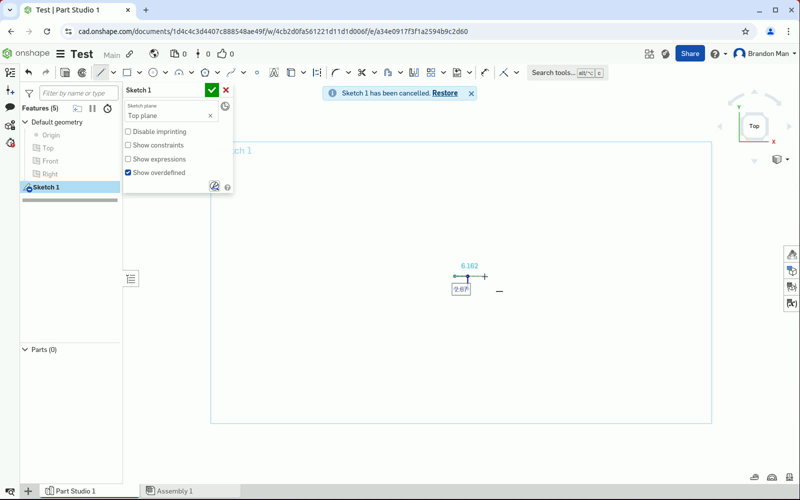
key_down(shift)
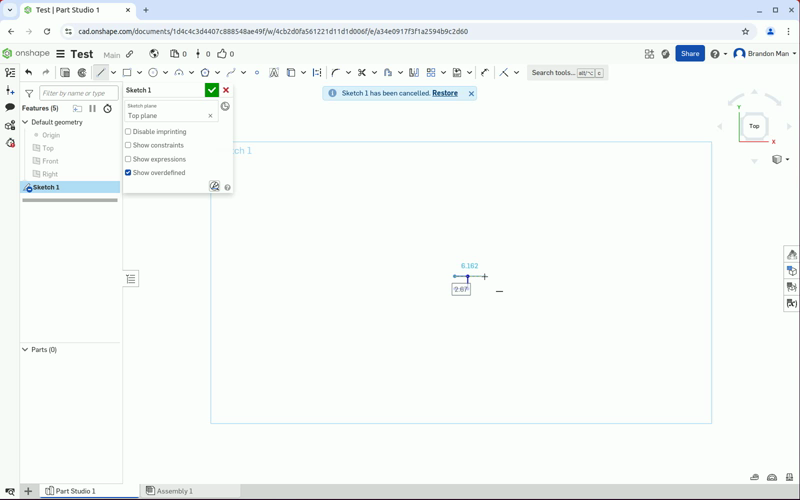
mouse_move(454, 288)
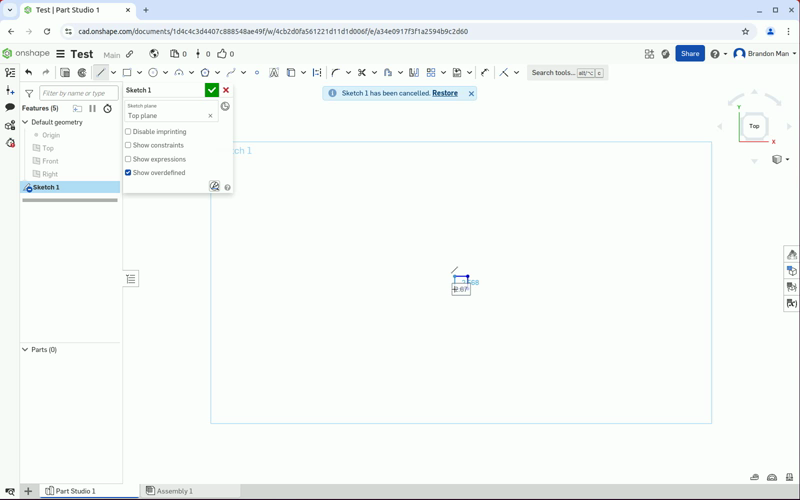
key_up(shift)
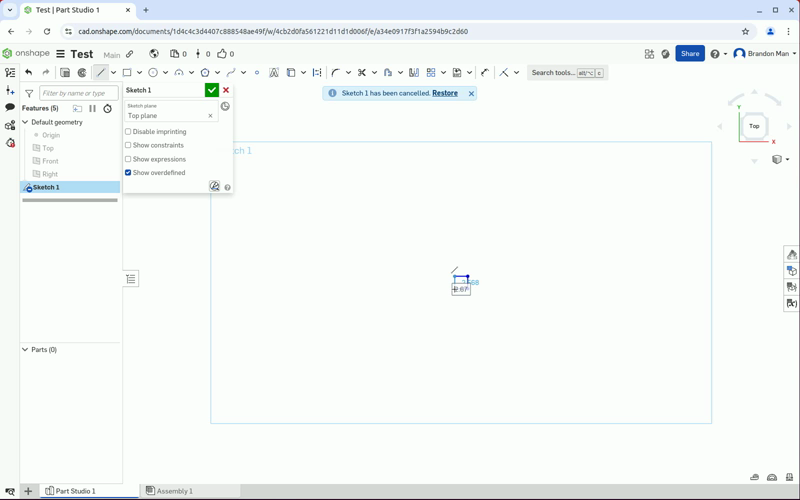
click(454, 288)
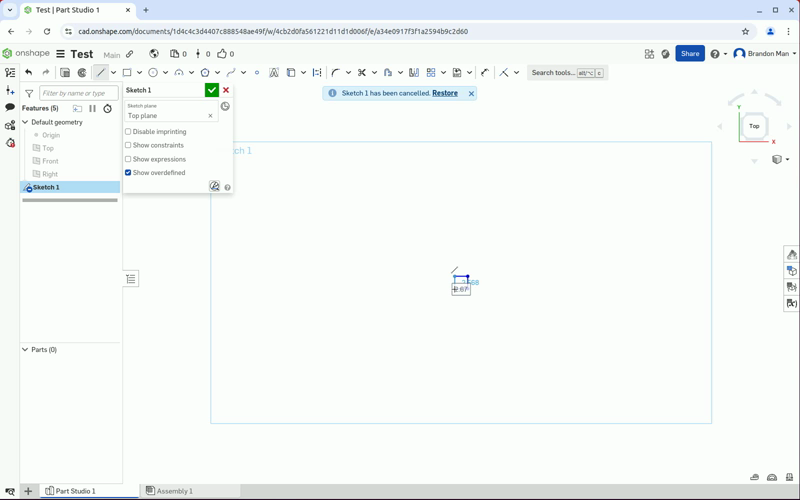
key(esc)
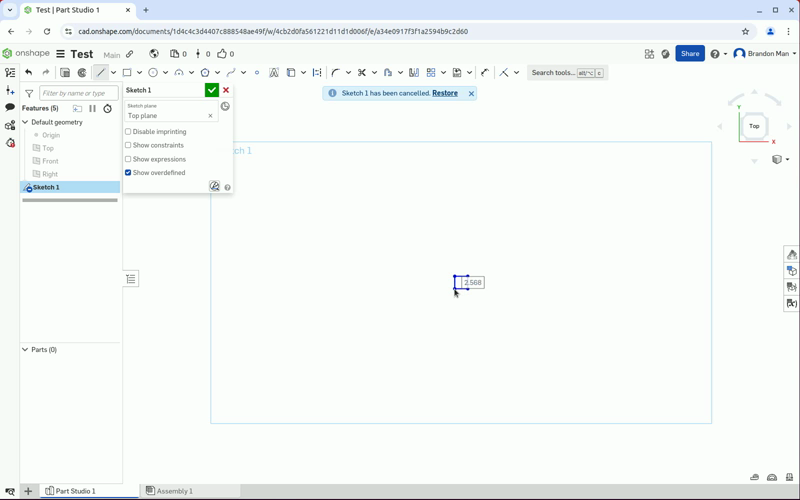
key(l)
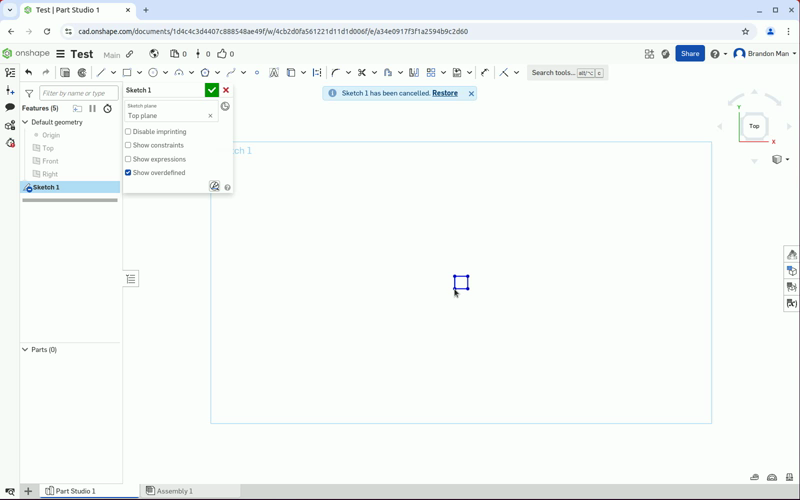
key_down(shift)
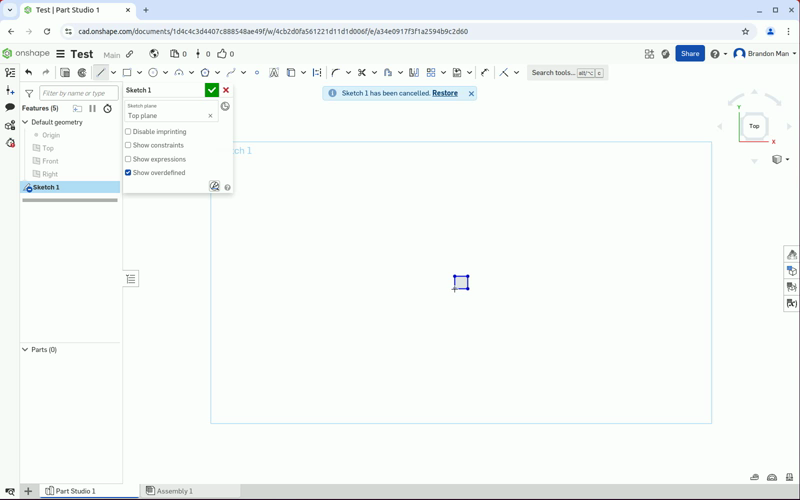
mouse_move(456, 287)
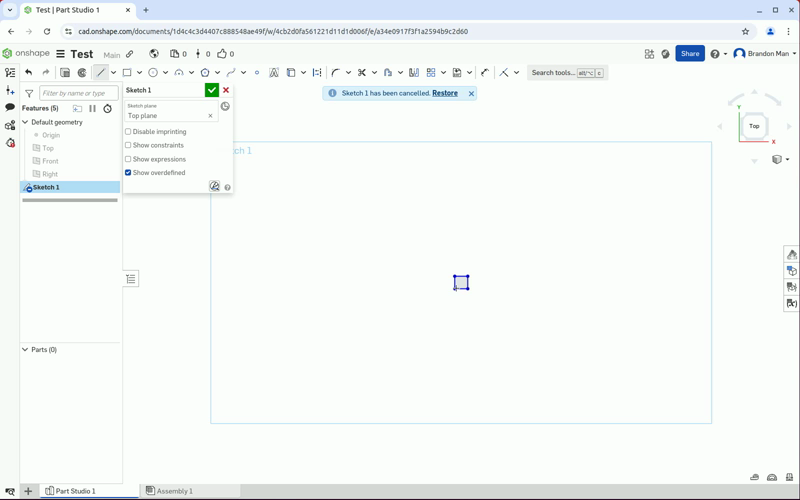
scroll(6)
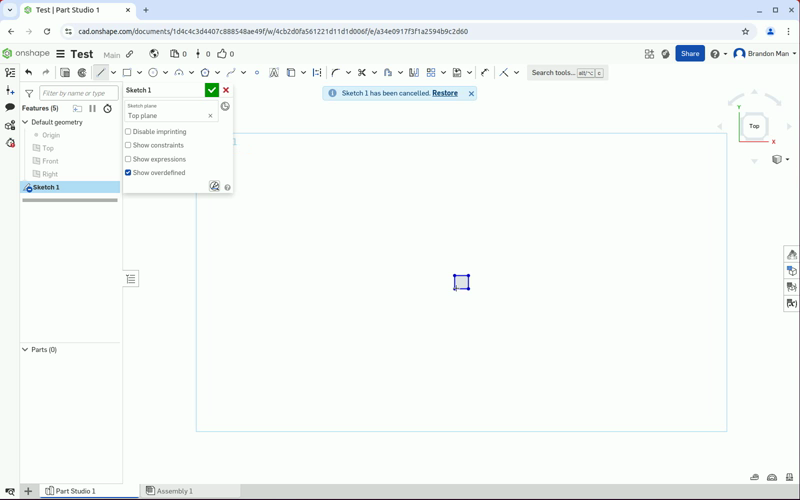
scroll(6)
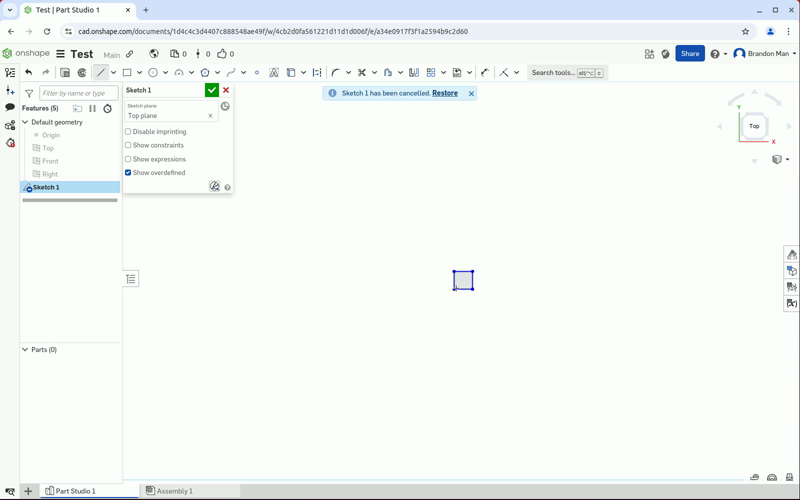
scroll(6)
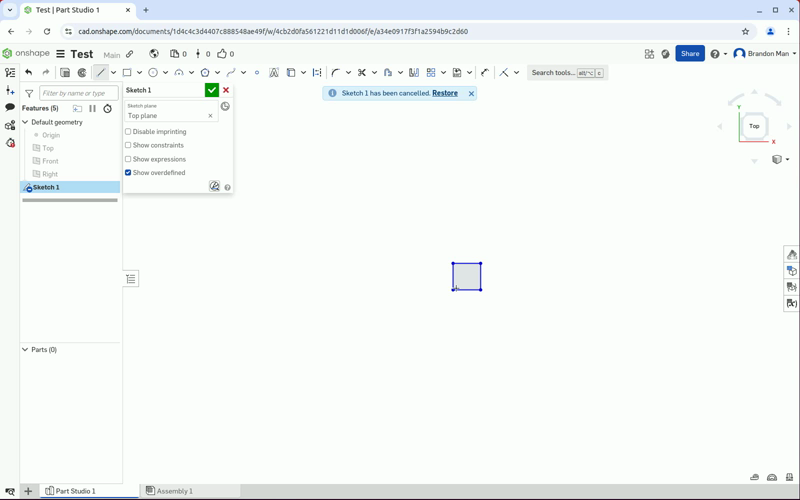
scroll(6)
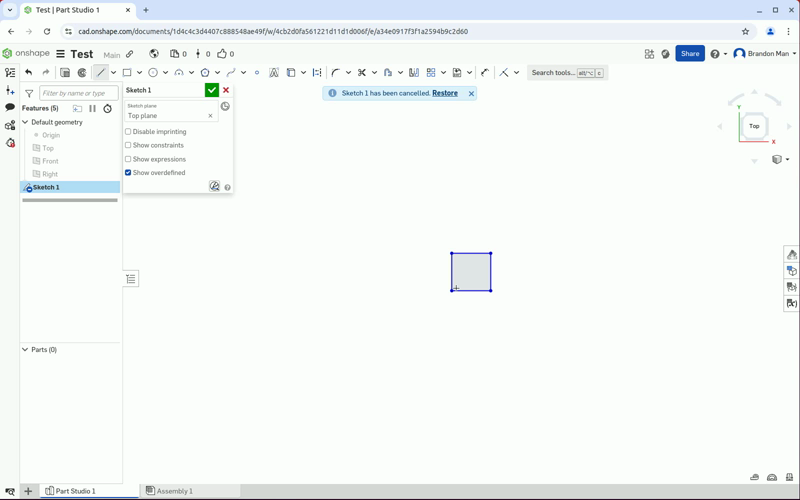
scroll(6)
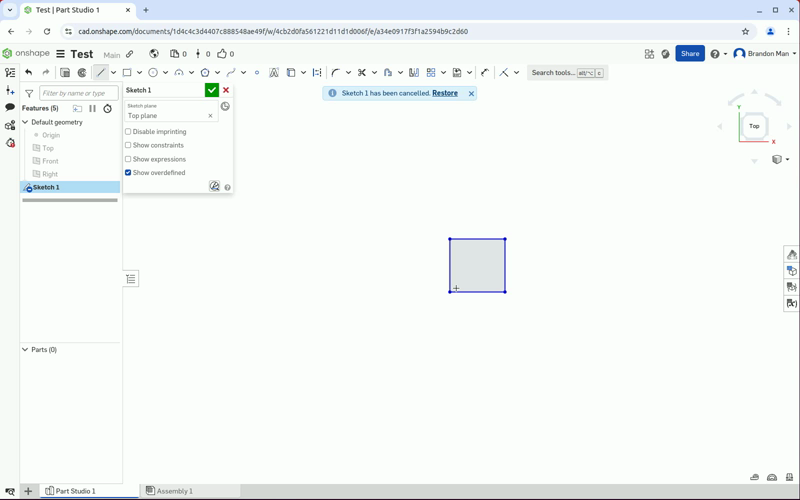
scroll(6)
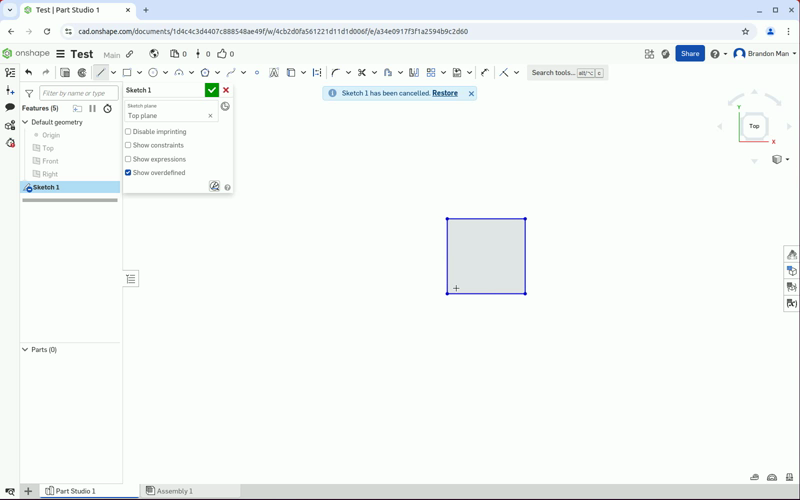
scroll(6)
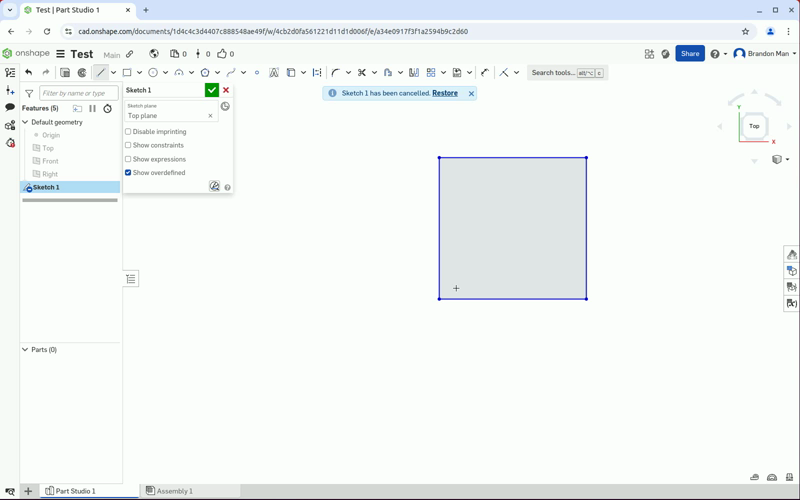
click(456, 287)
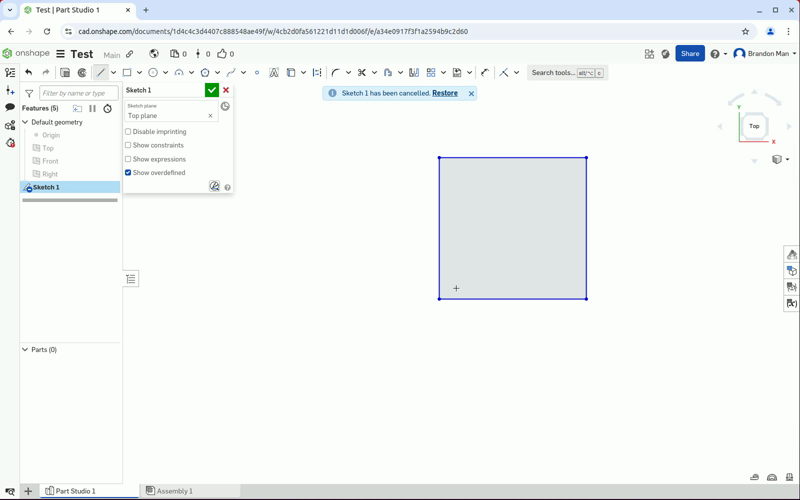
scroll(-6)
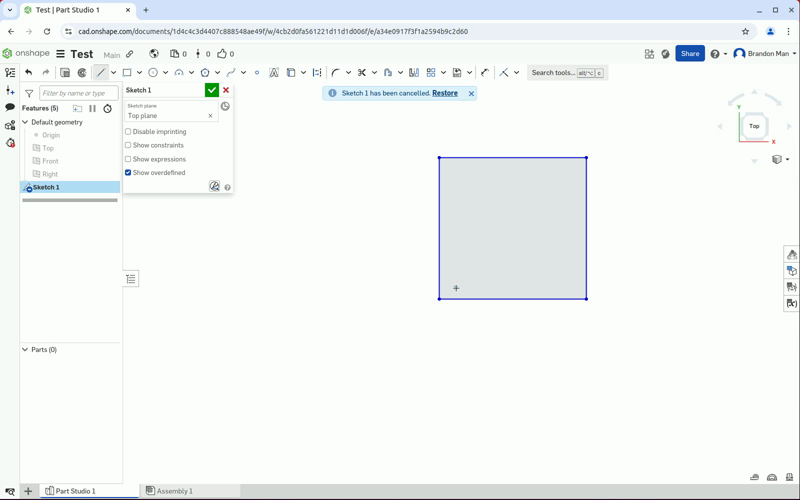
scroll(-6)
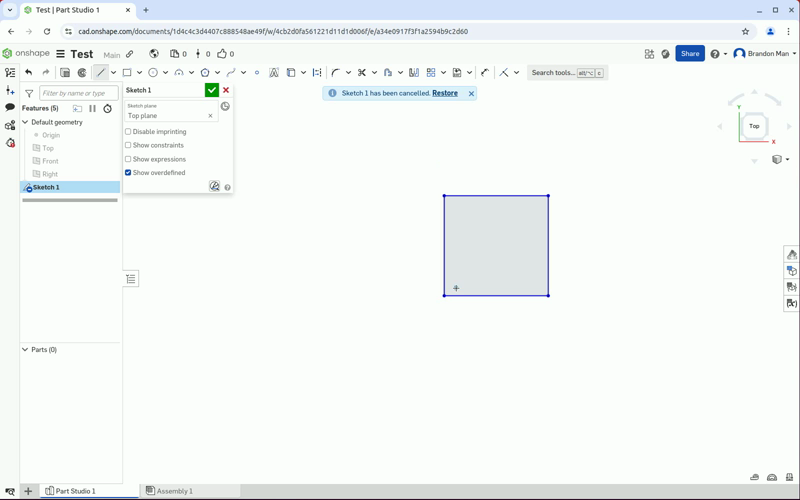
scroll(-6)
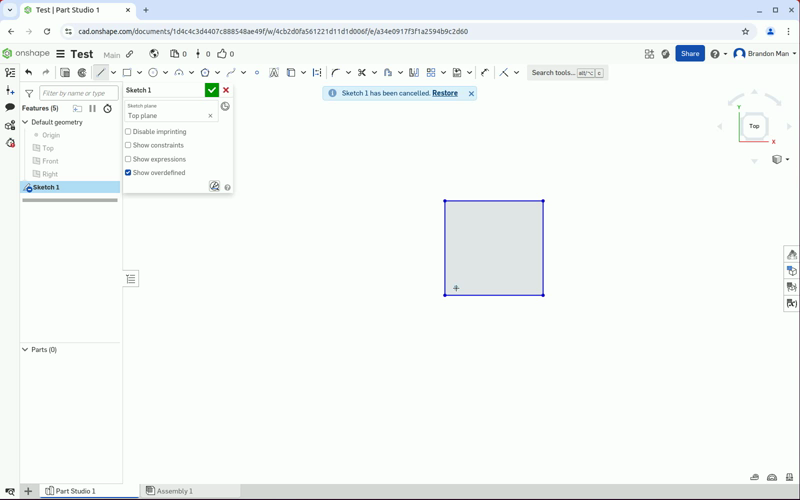
scroll(-6)
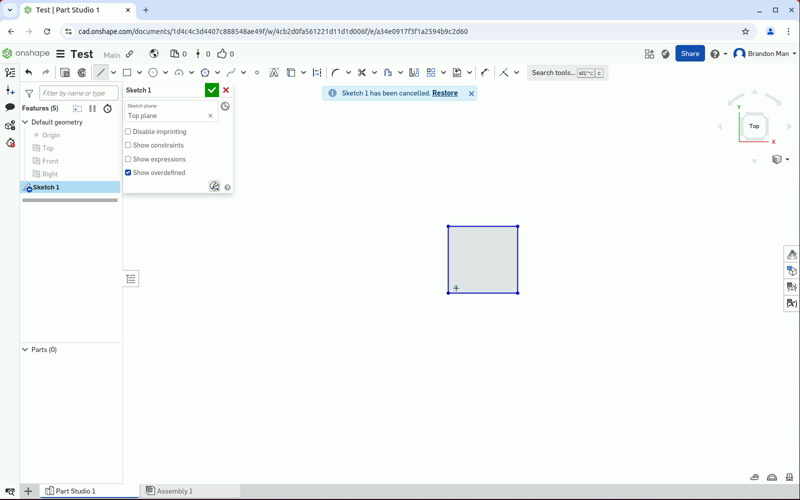
scroll(-6)
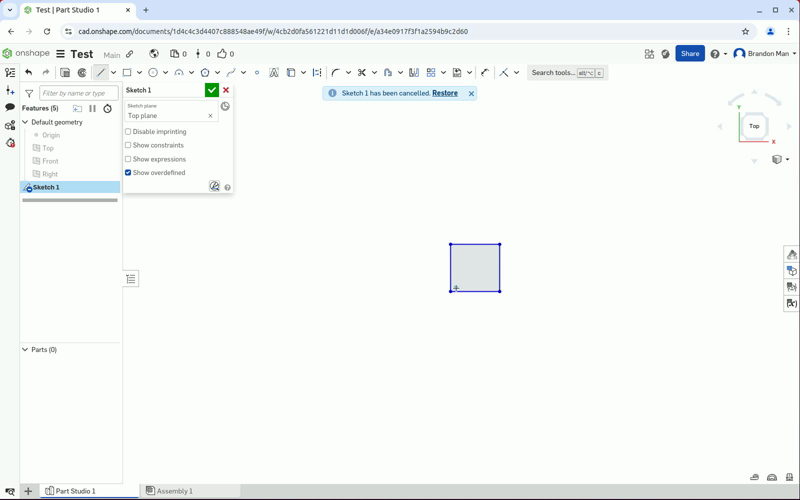
scroll(-6)
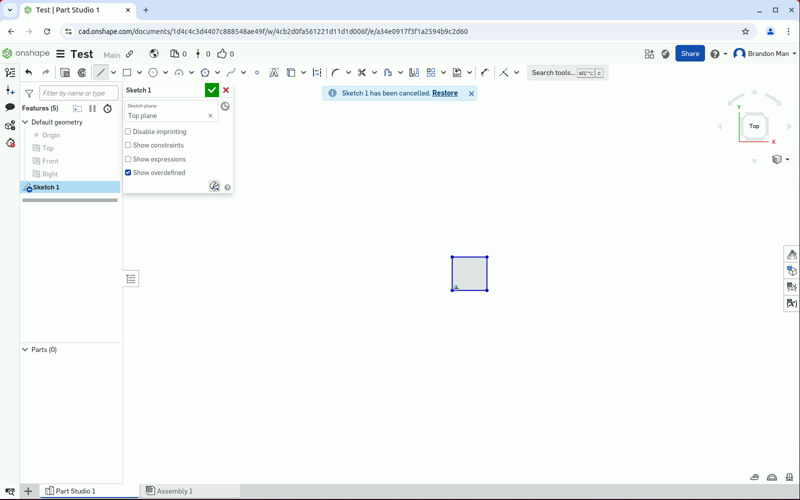
scroll(-6)
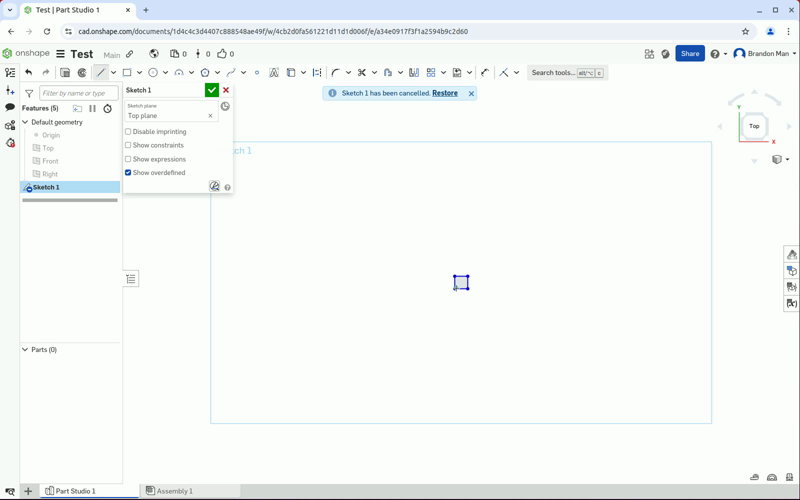
key_up(shift)
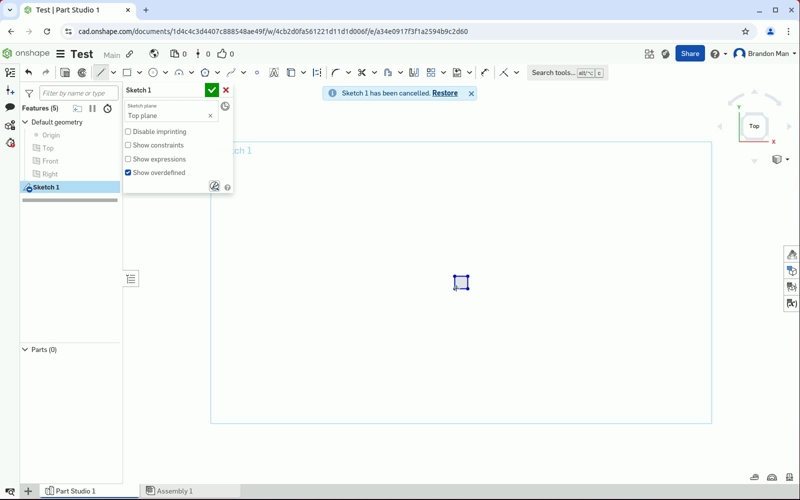
key_down(shift)
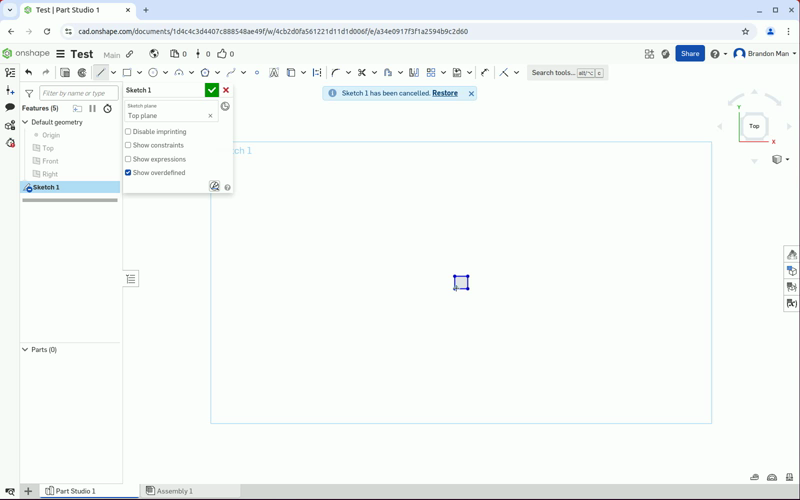
mouse_move(486, 287)
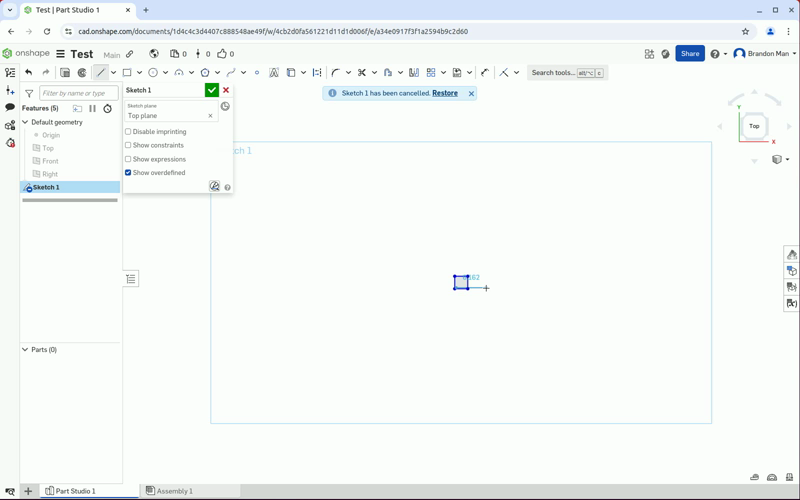
mouse_move(466, 287)
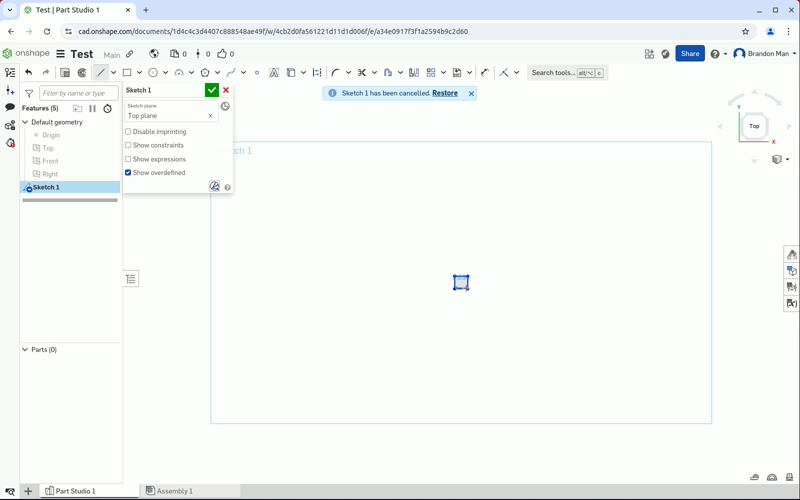
scroll(6)
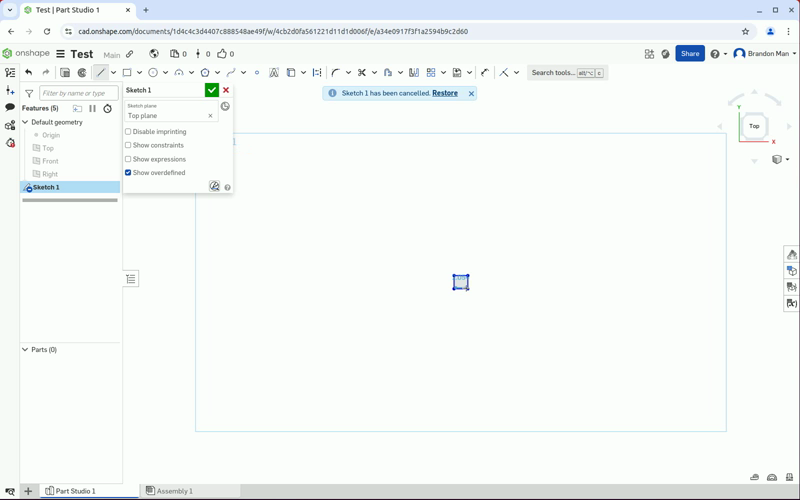
scroll(6)
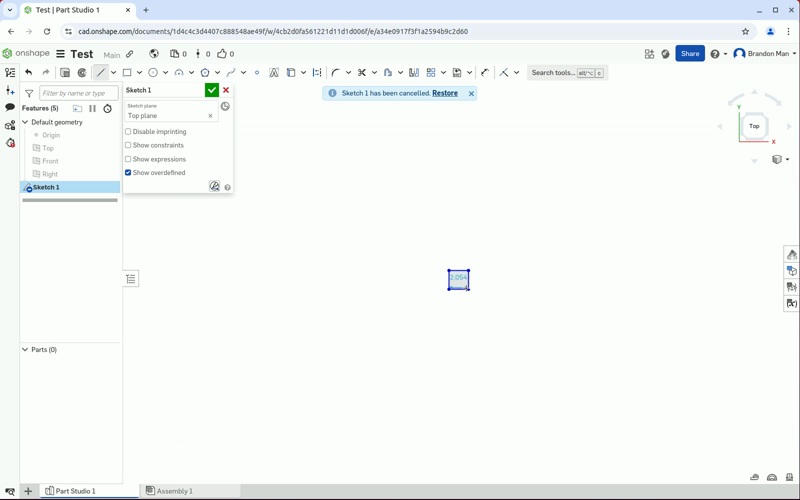
scroll(6)
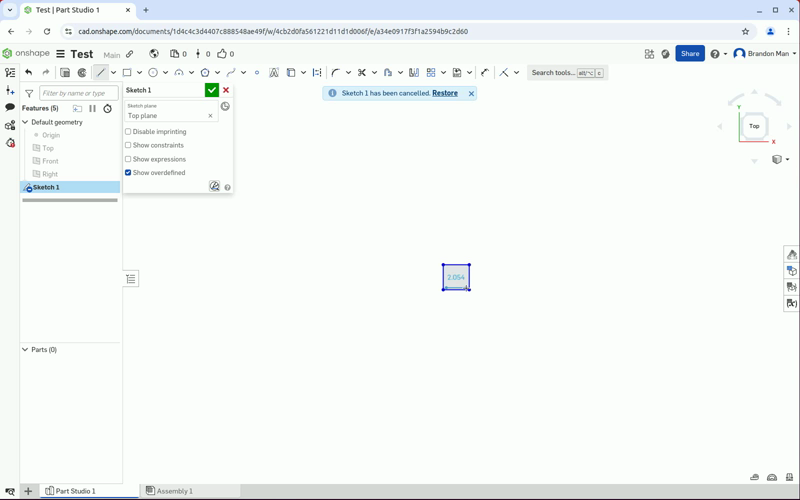
scroll(6)
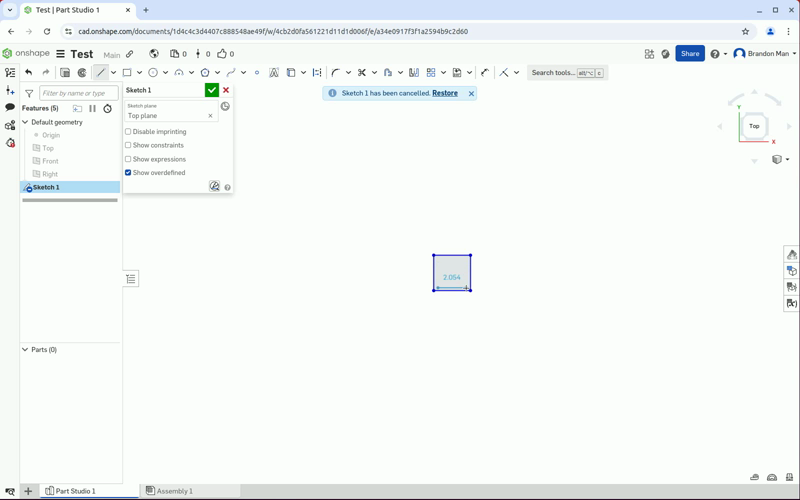
scroll(6)
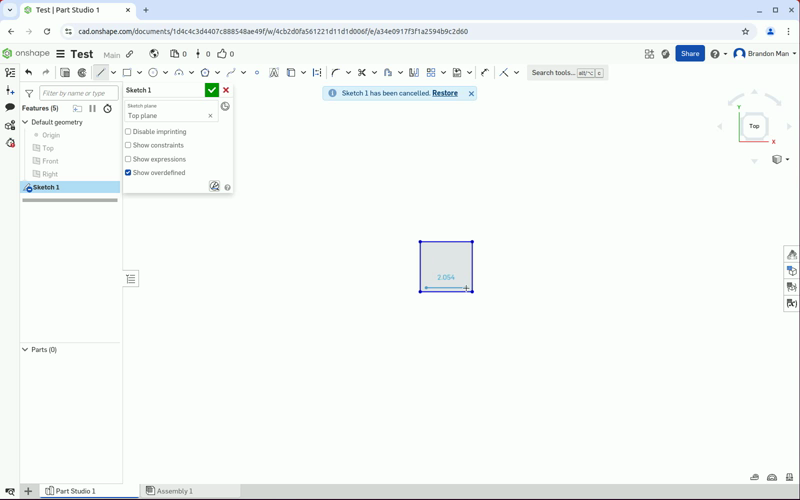
scroll(6)
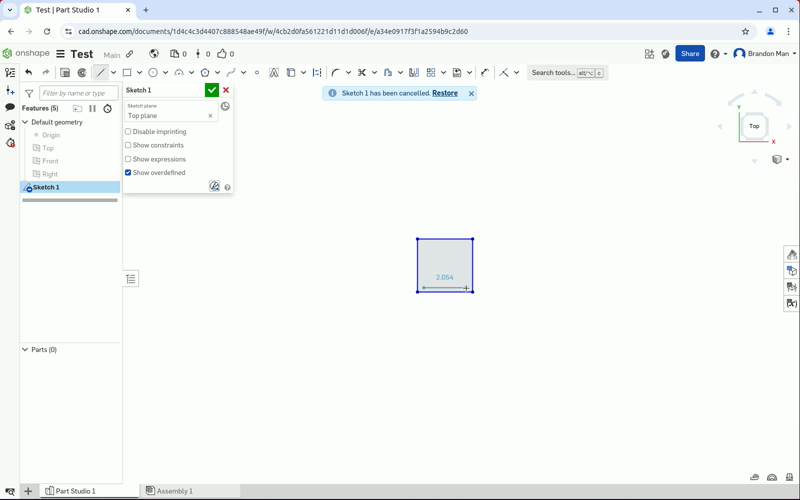
scroll(6)
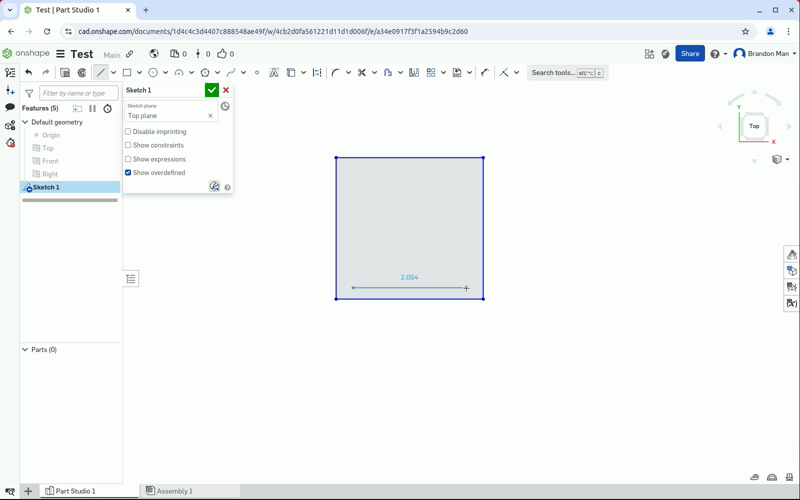
click(466, 287)
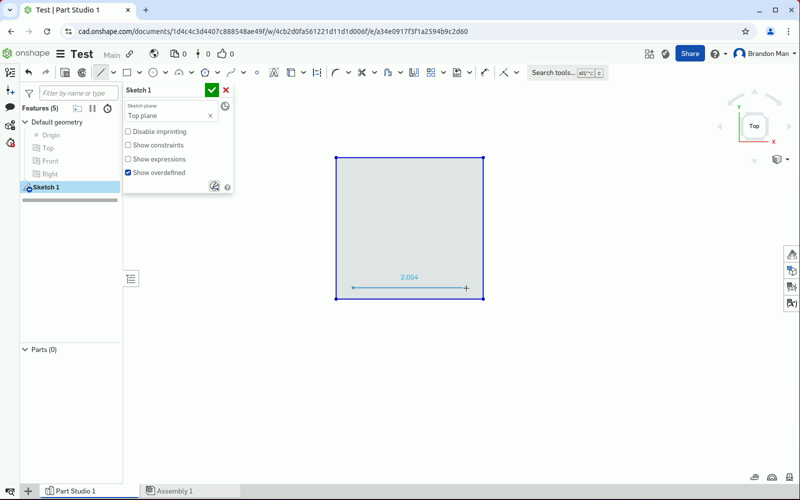
scroll(-6)
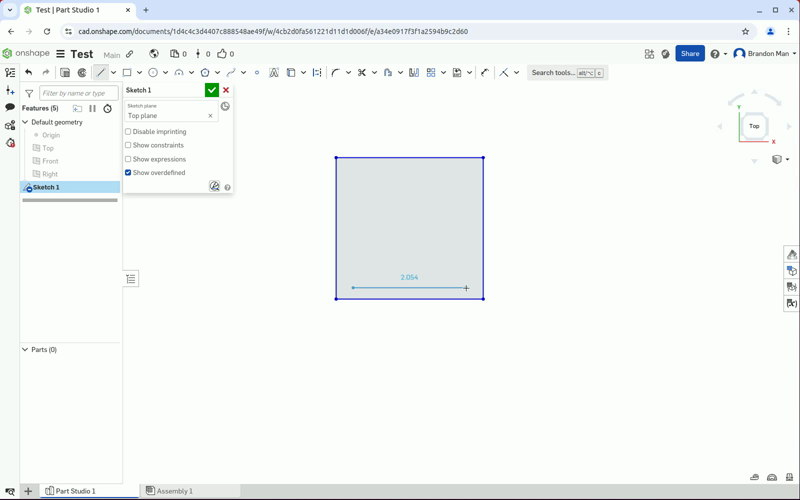
scroll(-6)
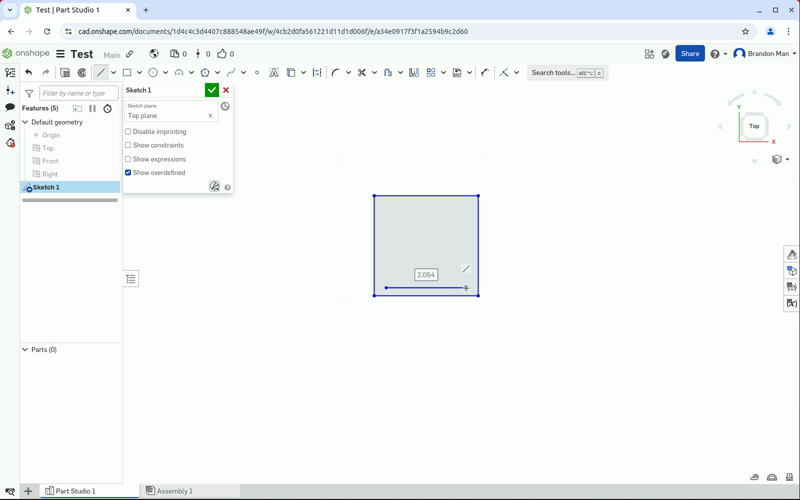
scroll(-6)
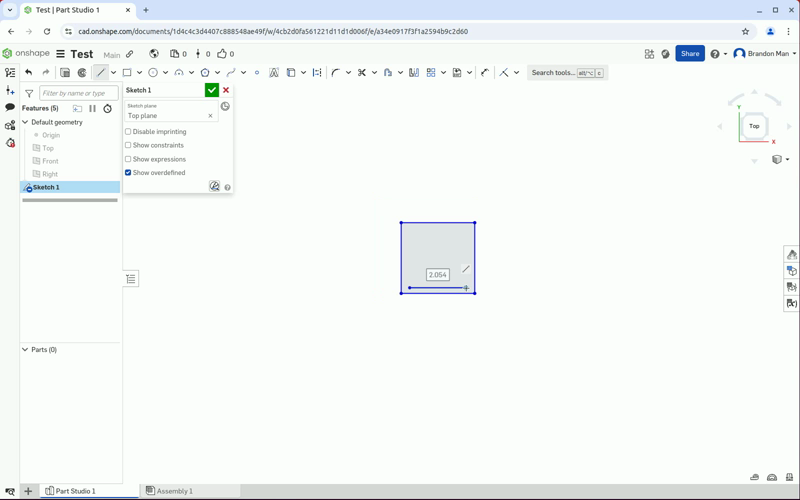
scroll(-6)
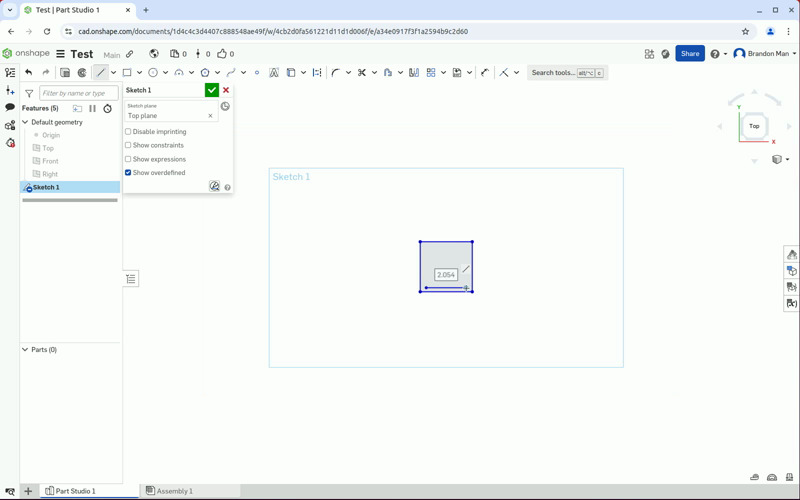
scroll(-6)
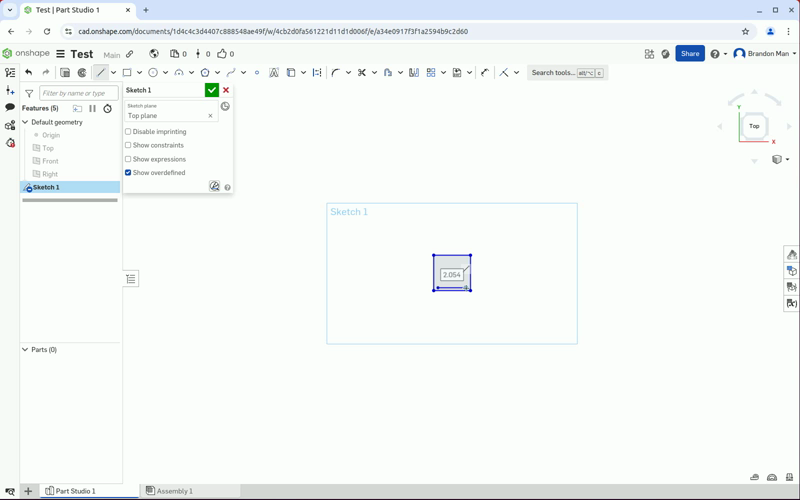
scroll(-6)
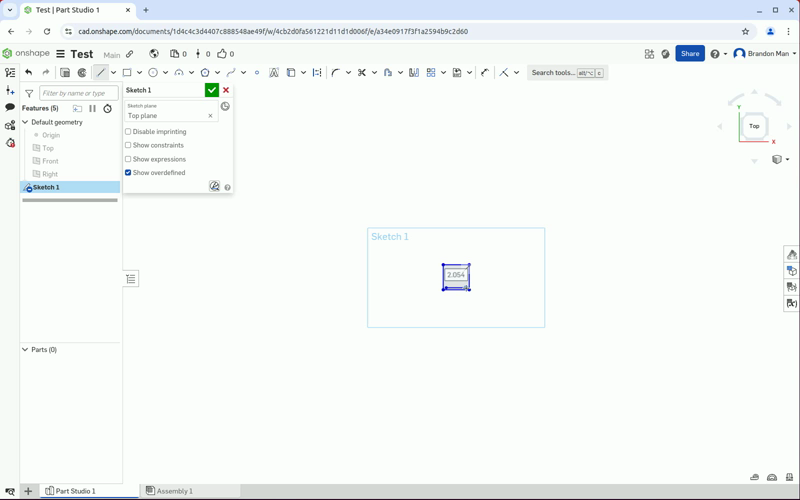
scroll(-6)
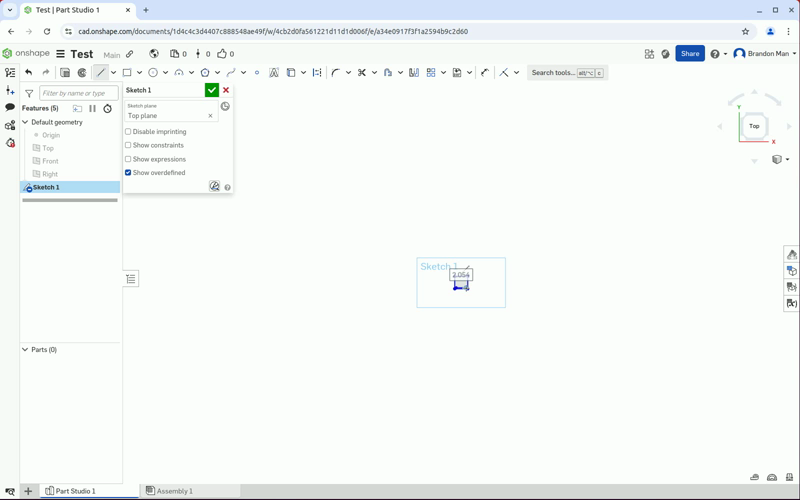
key_up(shift)
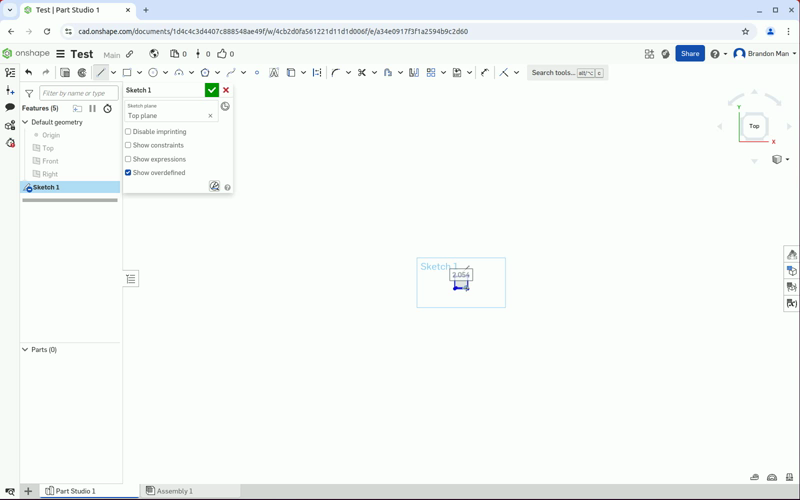
key_down(shift)
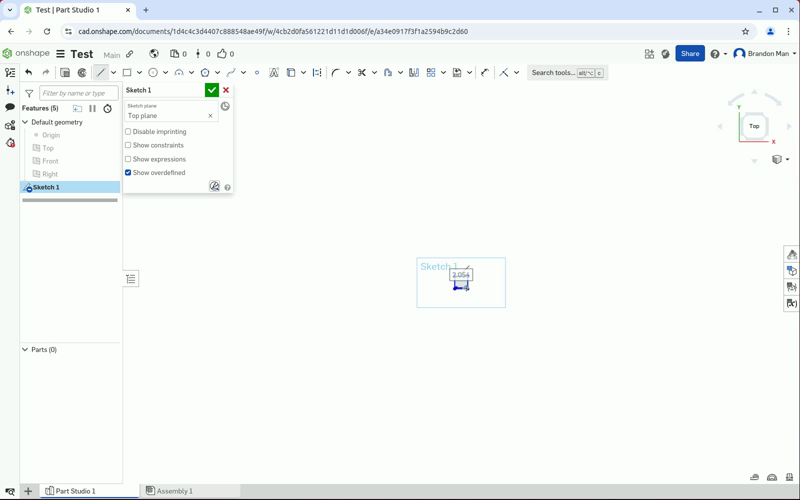
mouse_move(496, 287)
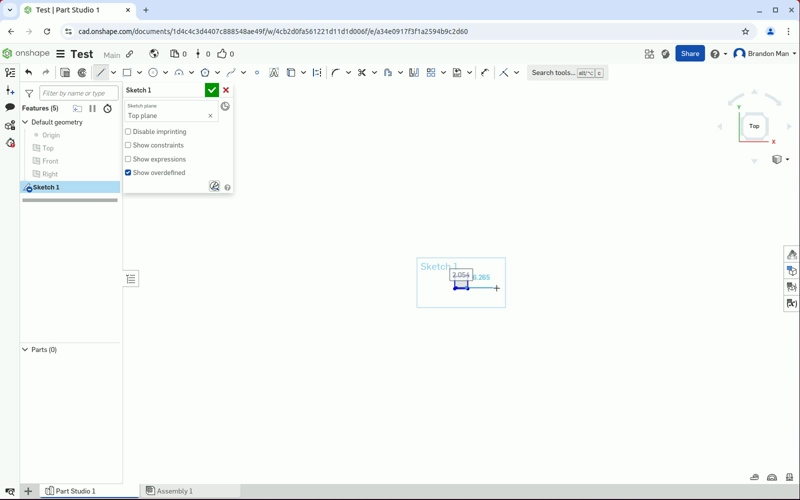
mouse_move(466, 277)
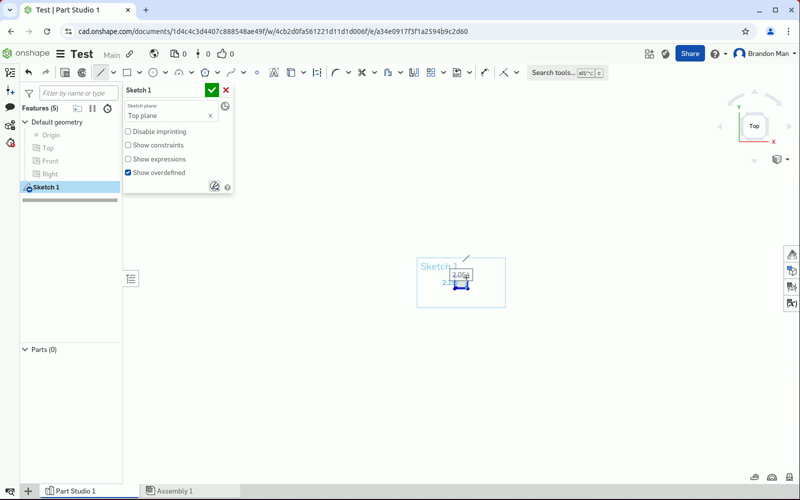
scroll(6)
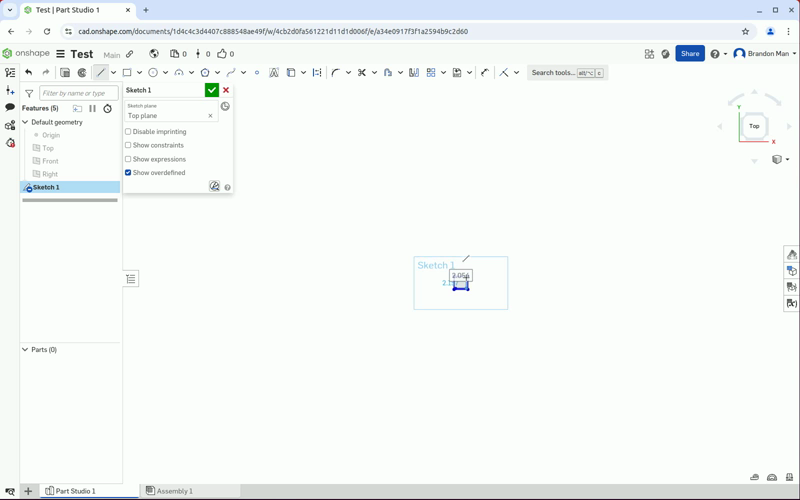
scroll(6)
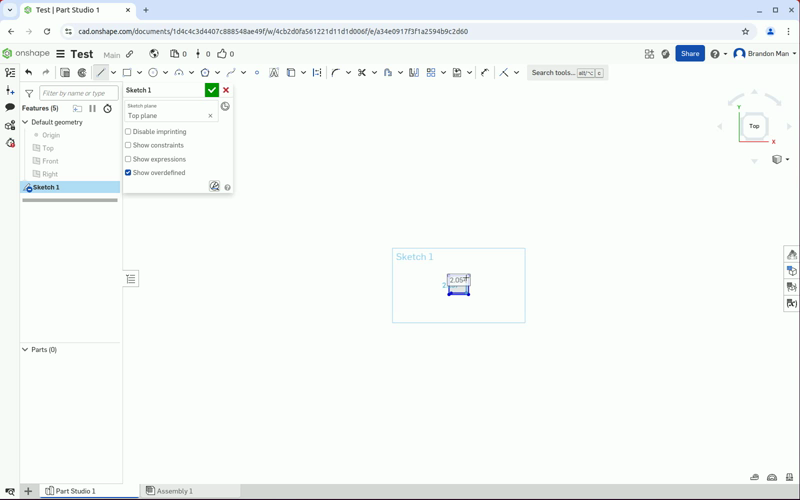
scroll(6)
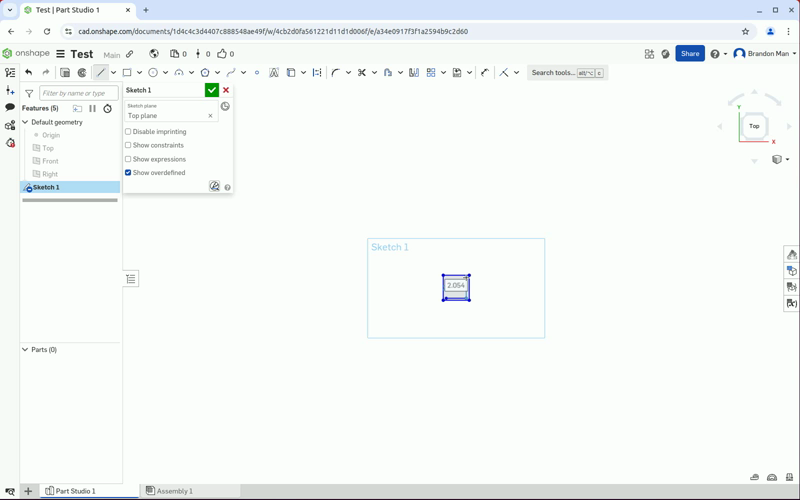
scroll(6)
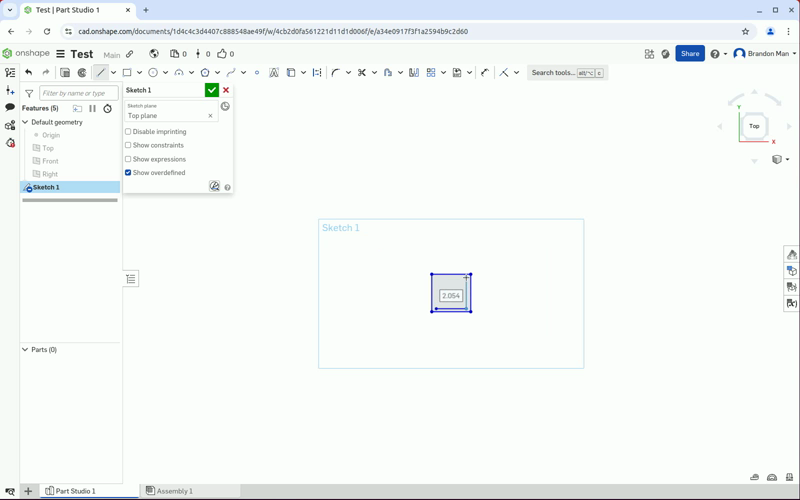
scroll(6)
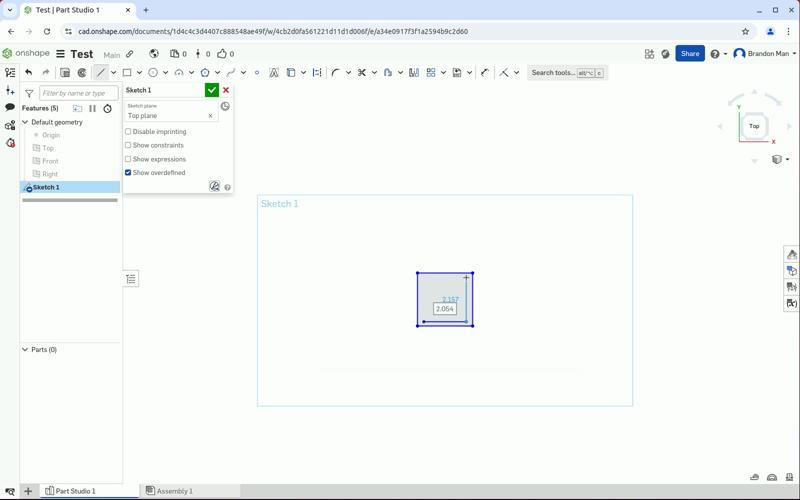
scroll(6)
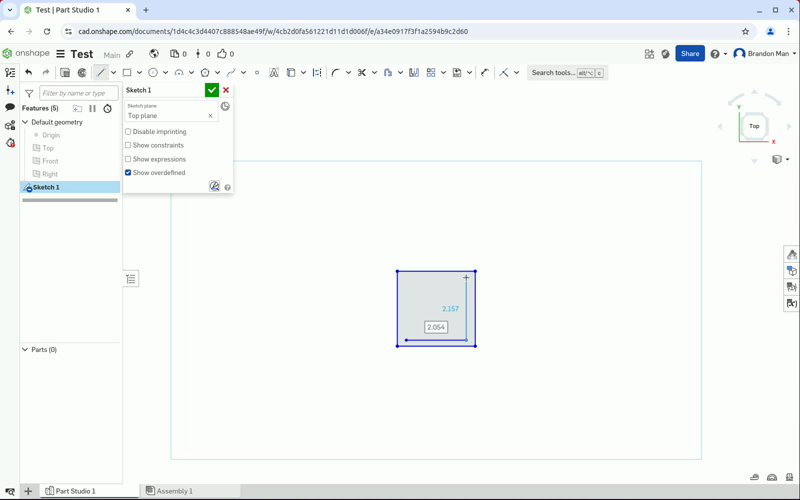
scroll(6)
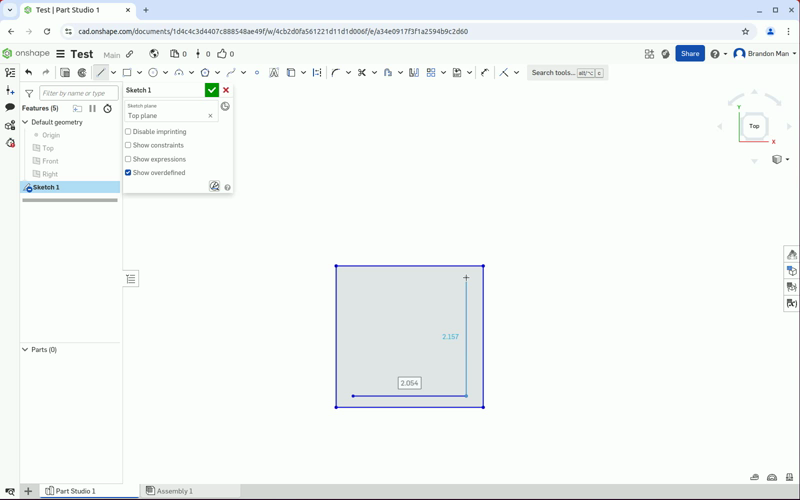
click(466, 277)
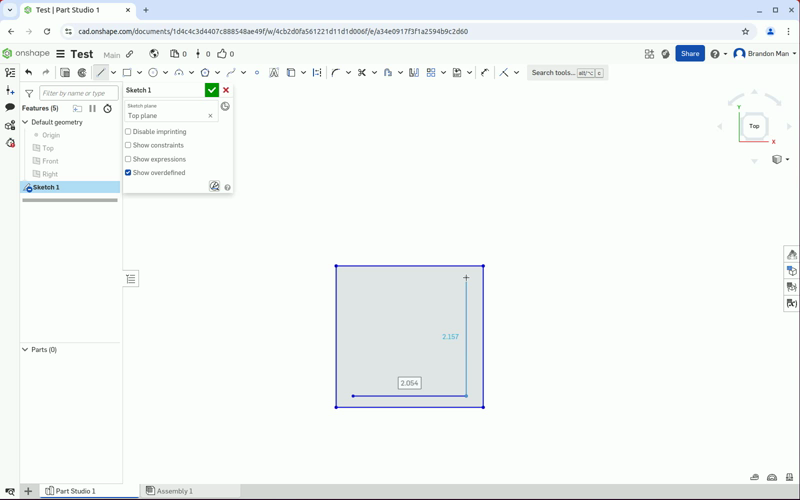
scroll(-6)
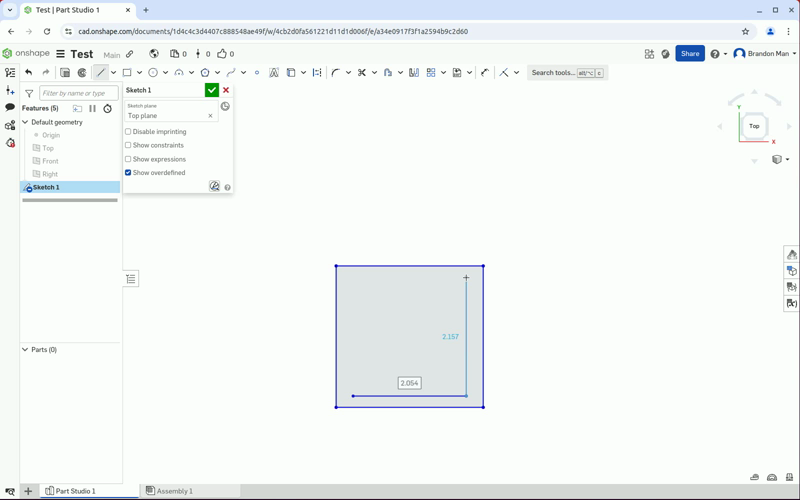
scroll(-6)
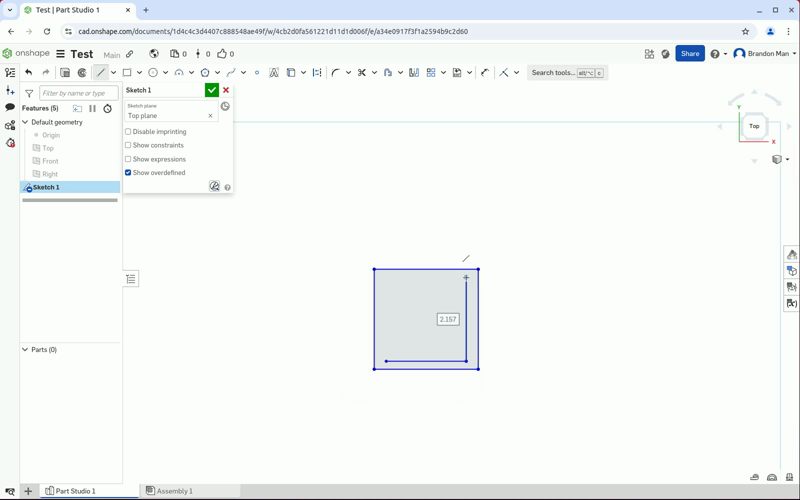
scroll(-6)
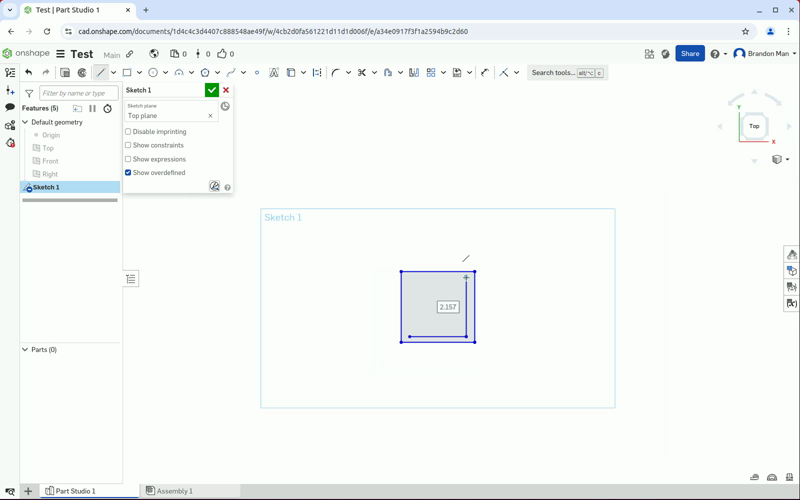
scroll(-6)
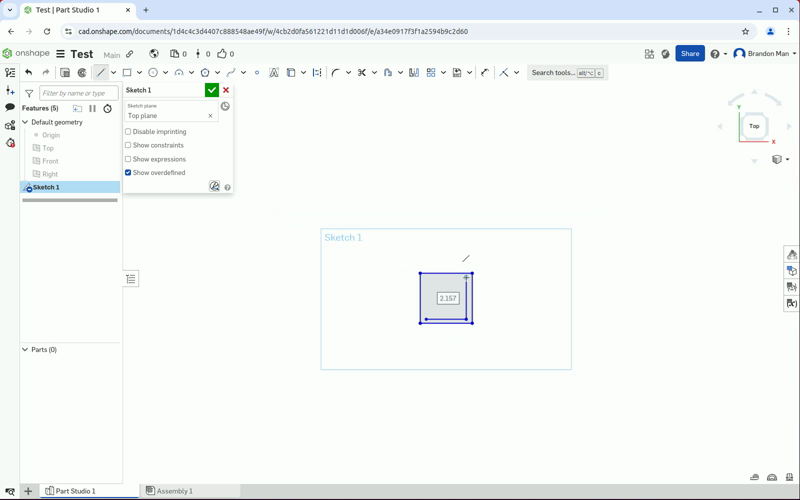
scroll(-6)
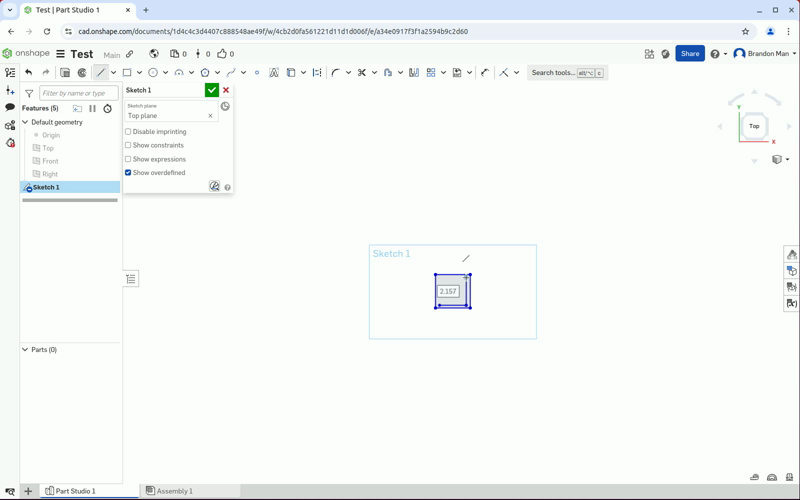
scroll(-6)
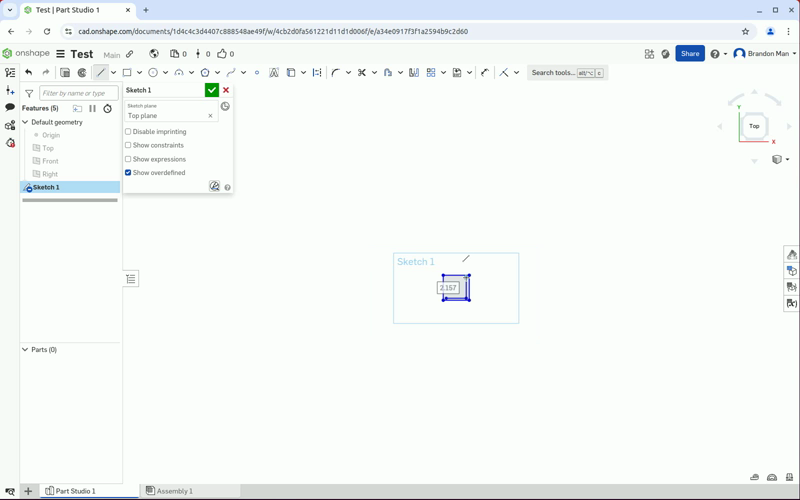
scroll(-6)
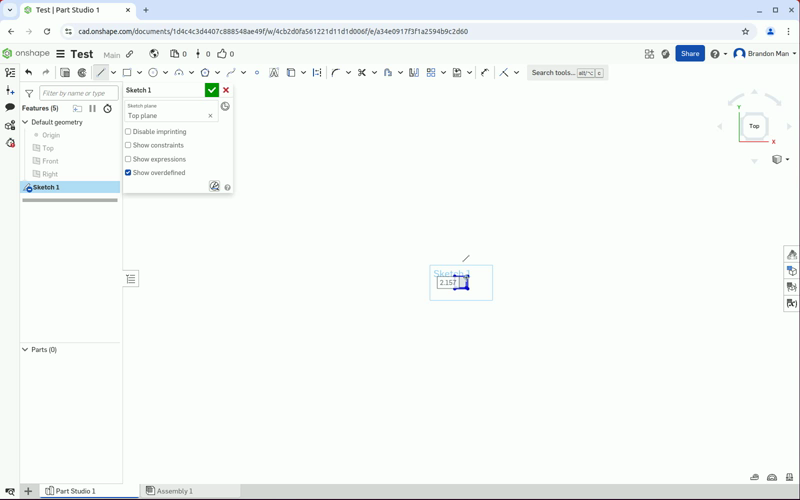
key_up(shift)
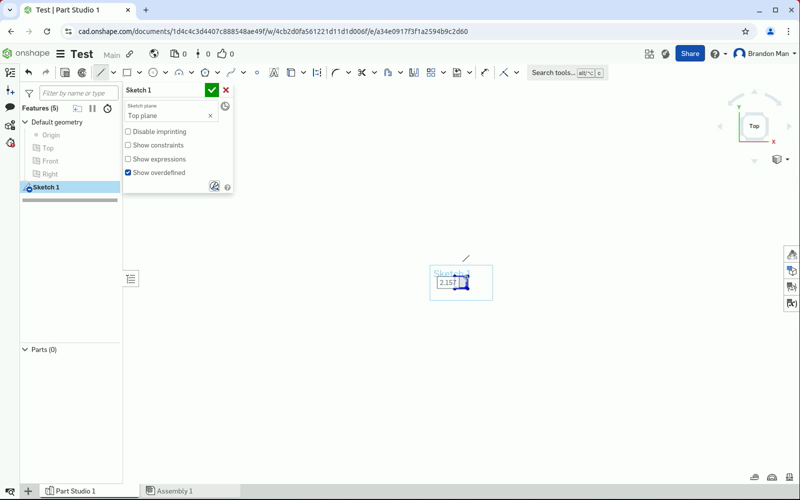
key_down(shift)
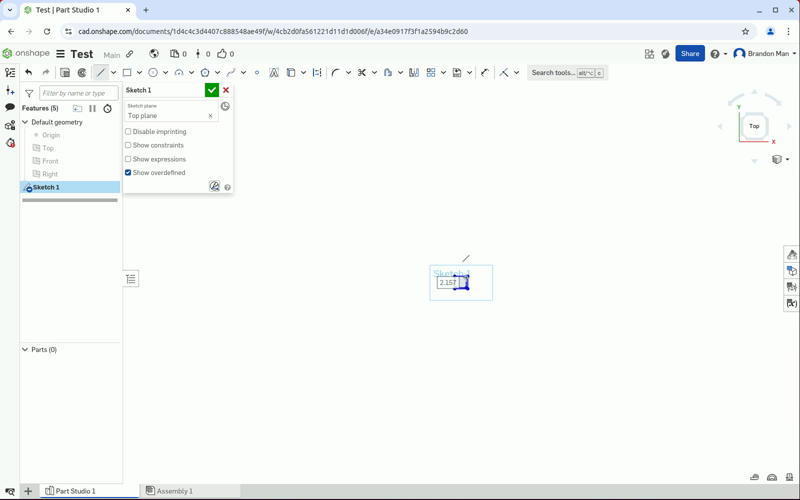
mouse_move(496, 277)
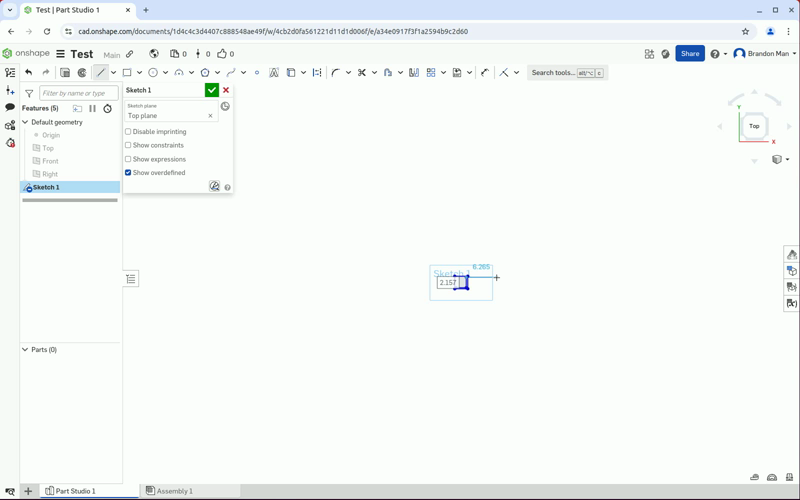
mouse_move(456, 277)
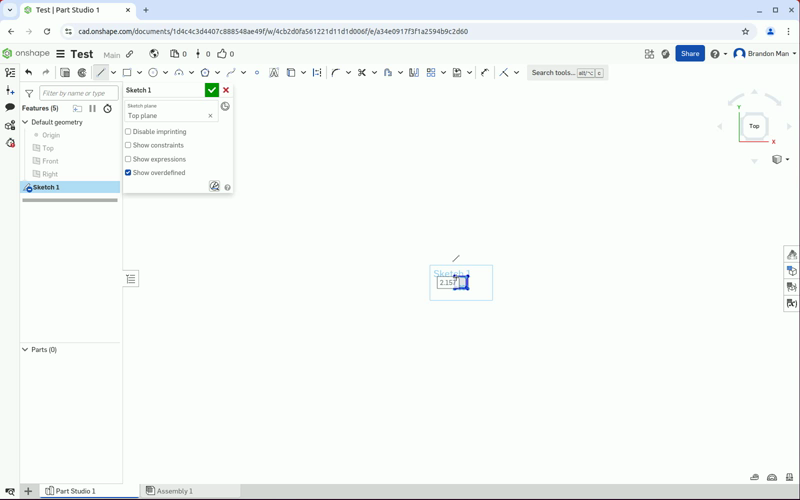
scroll(6)
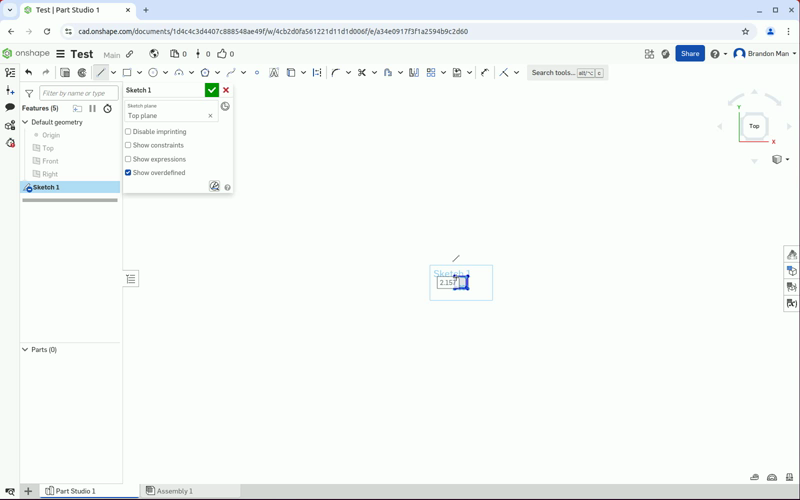
scroll(6)
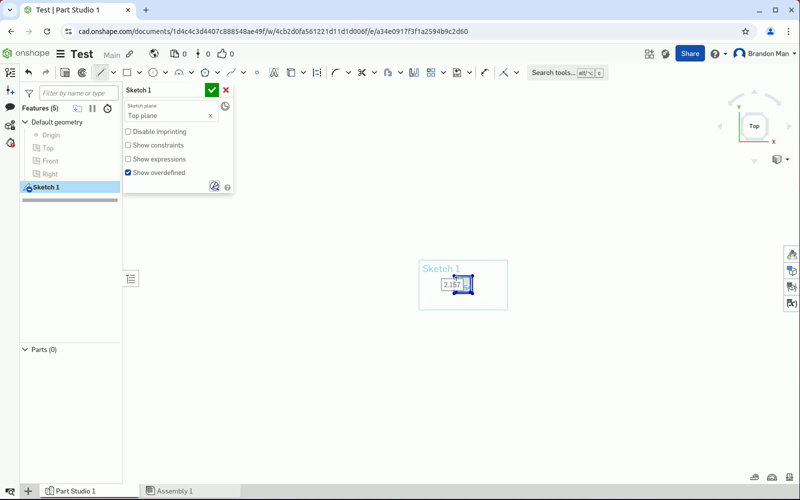
scroll(6)
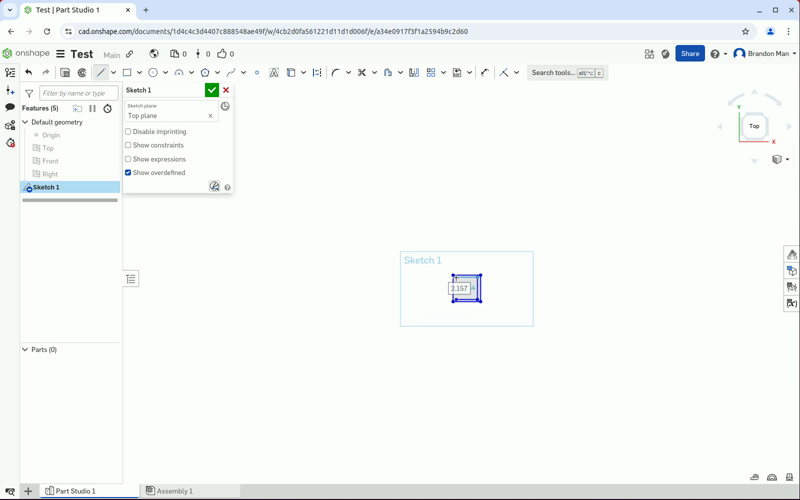
scroll(6)
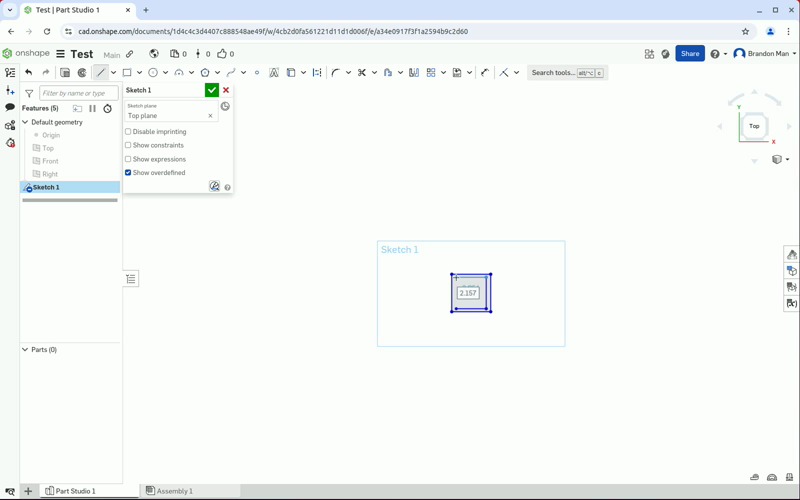
scroll(6)
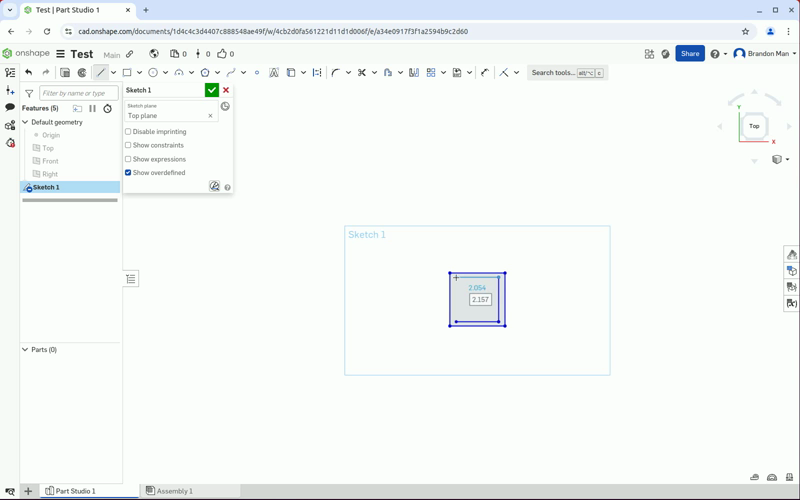
scroll(6)
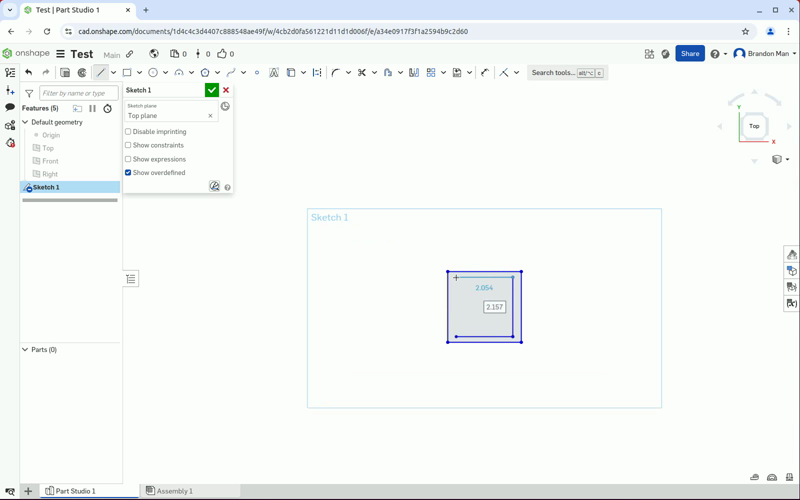
scroll(6)
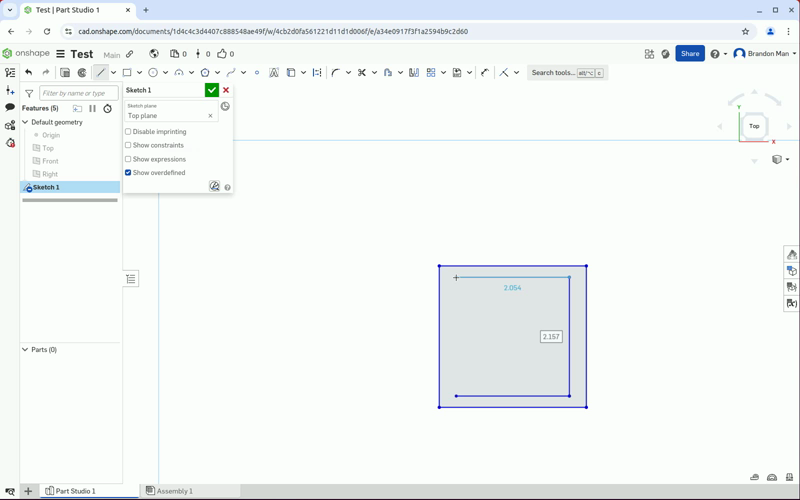
click(456, 277)
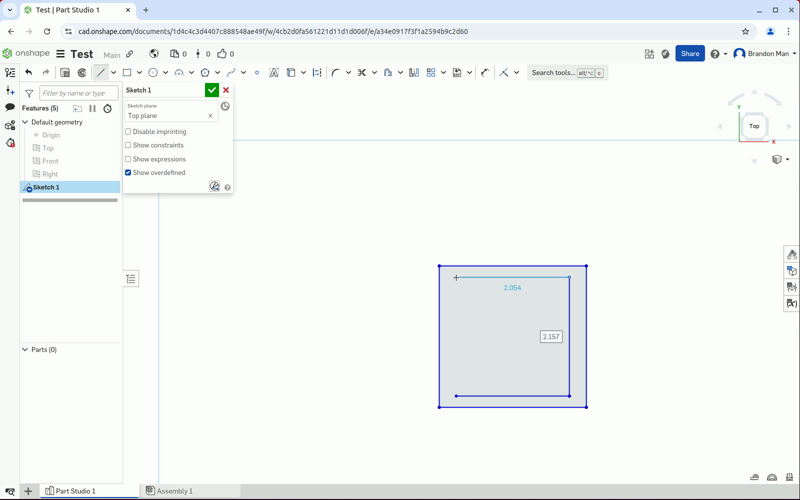
scroll(-6)
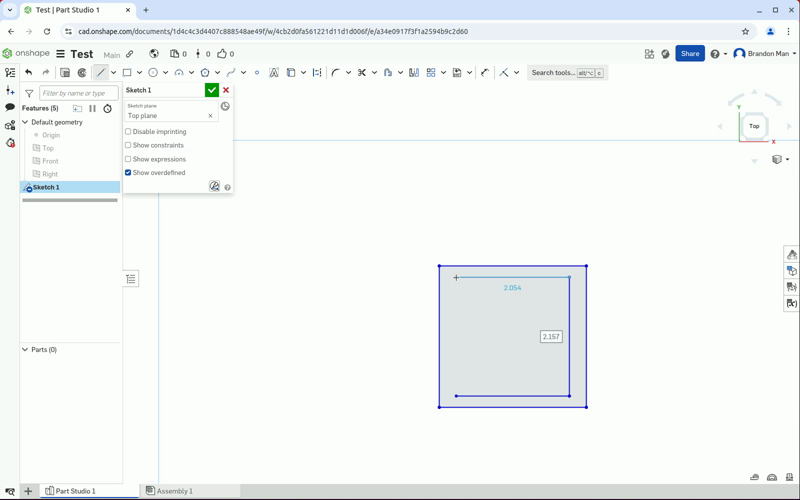
scroll(-6)
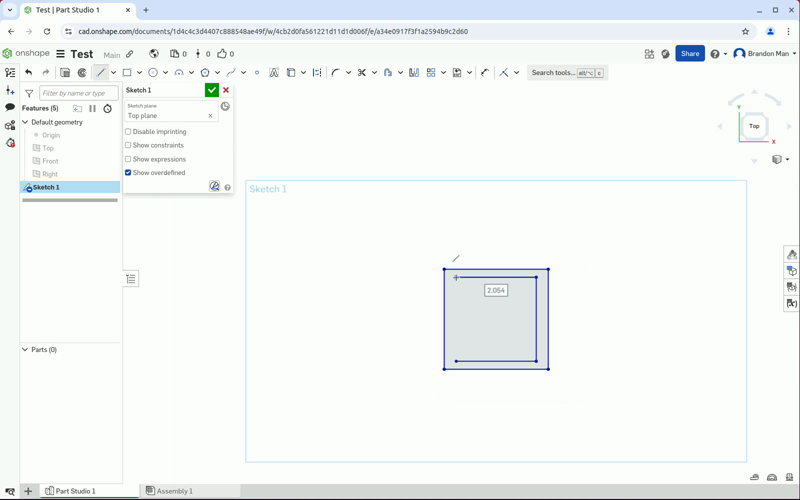
scroll(-6)
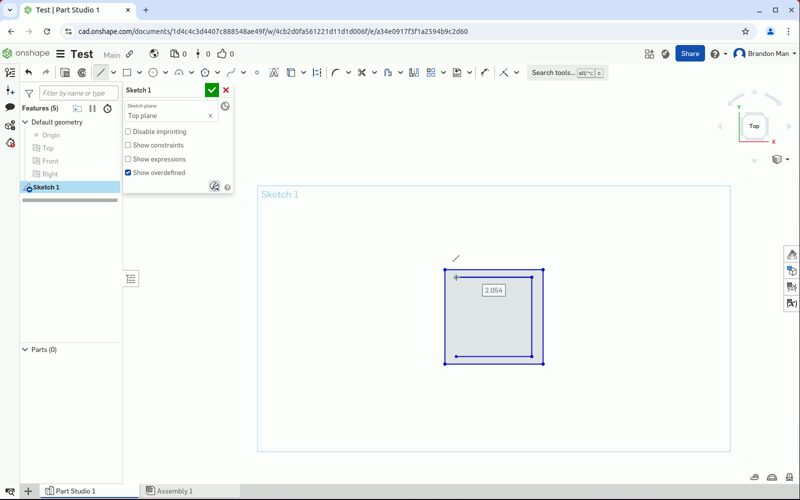
scroll(-6)
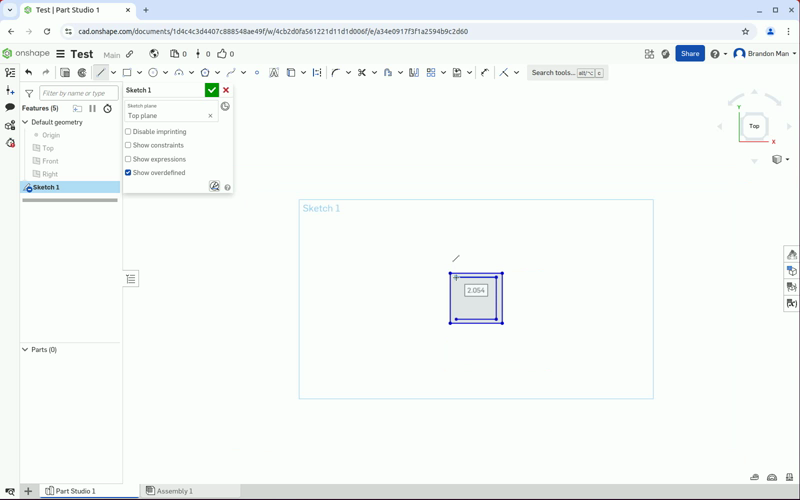
scroll(-6)
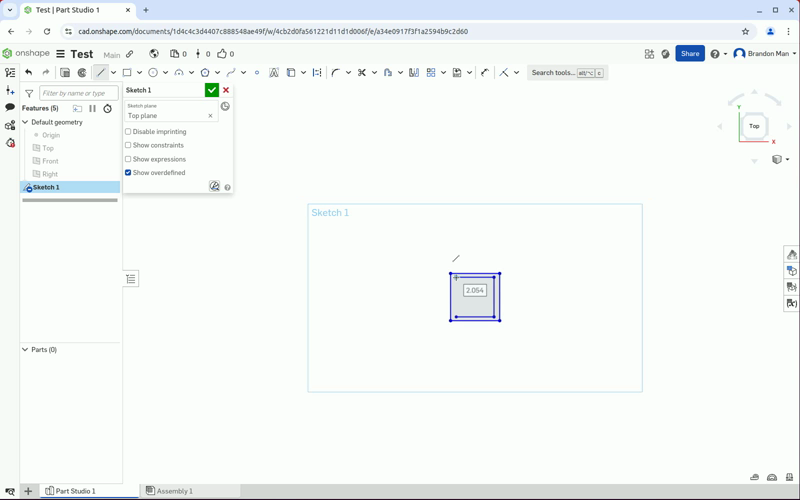
scroll(-6)
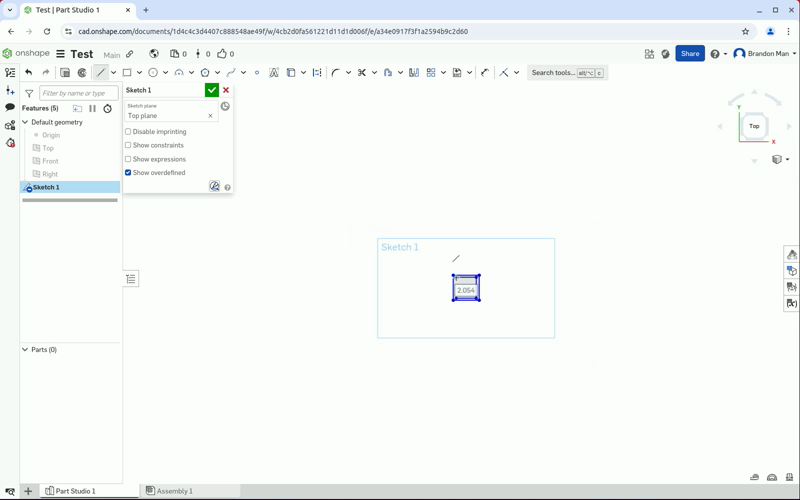
scroll(-6)
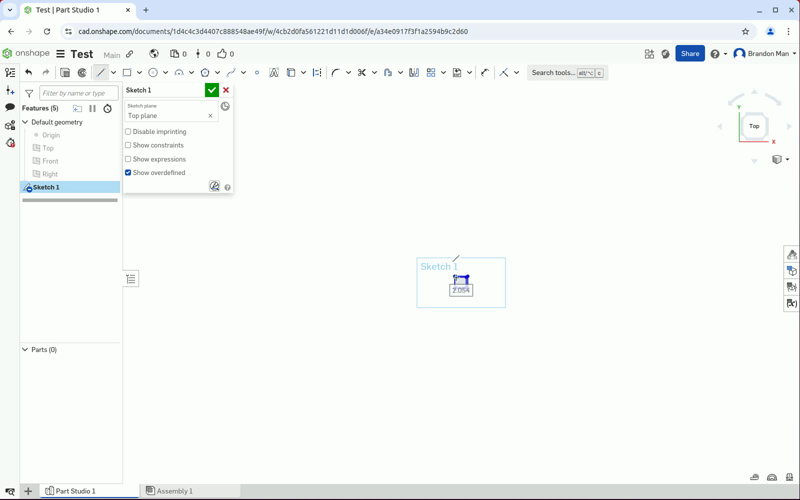
key_up(shift)
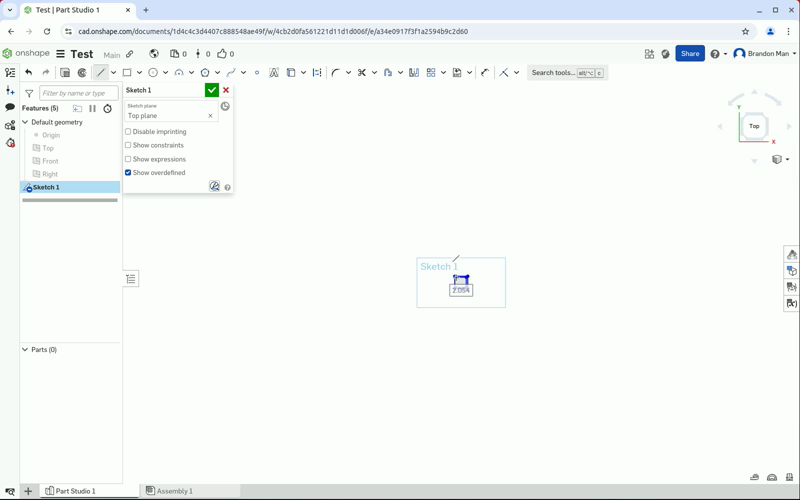
mouse_move(486, 277)
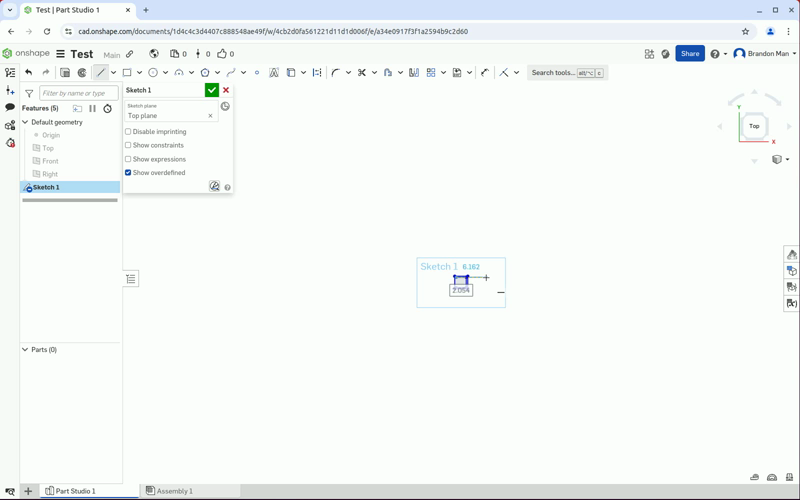
key_down(shift)
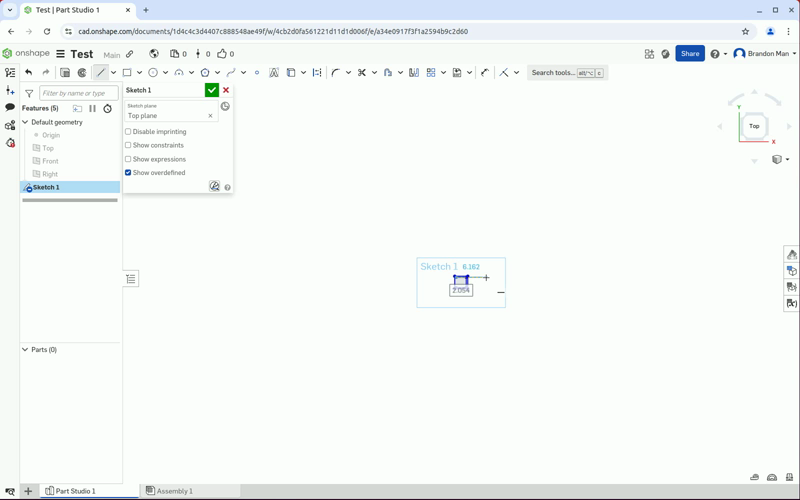
mouse_move(456, 287)
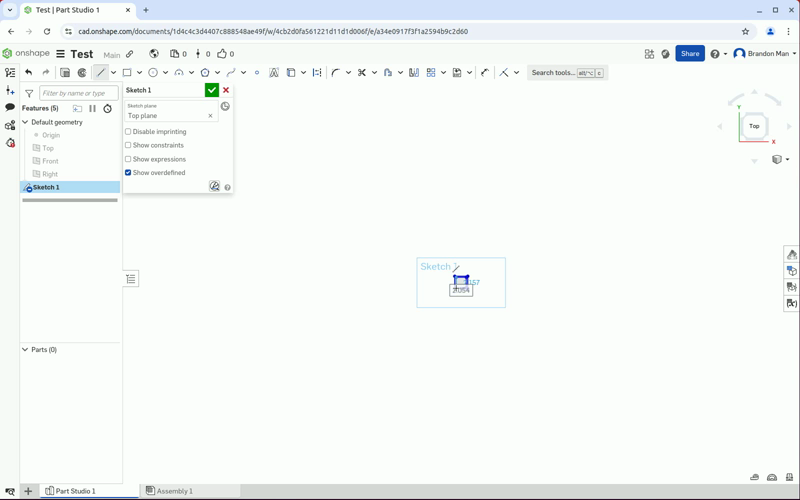
scroll(6)
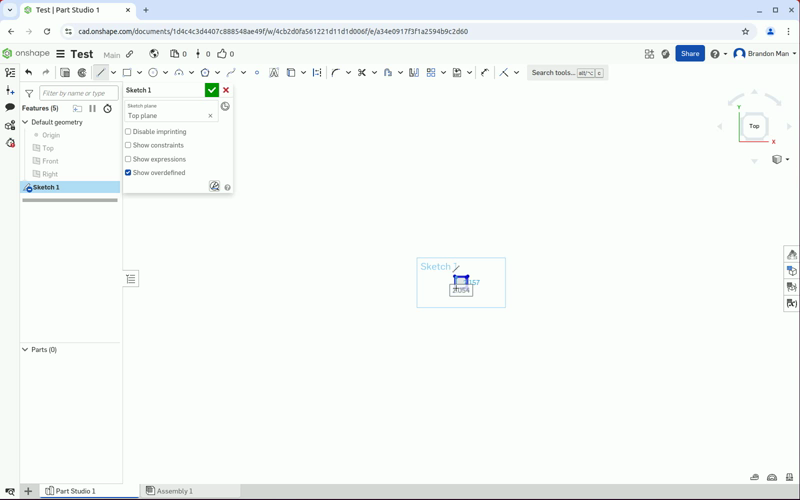
scroll(6)
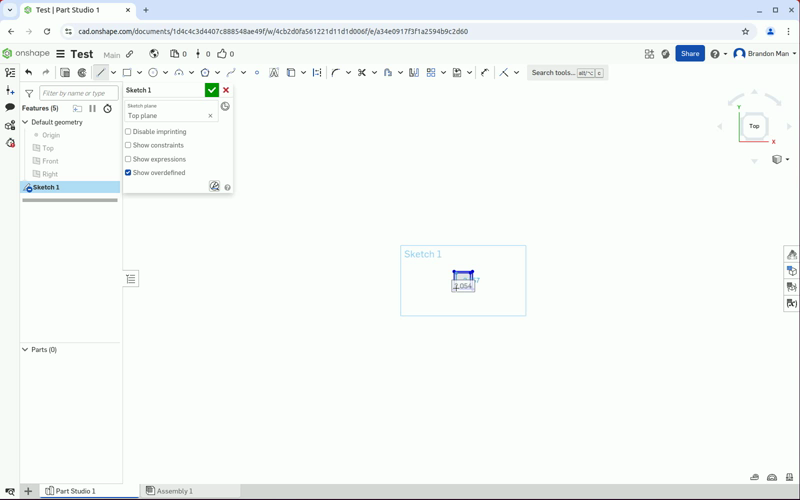
scroll(6)
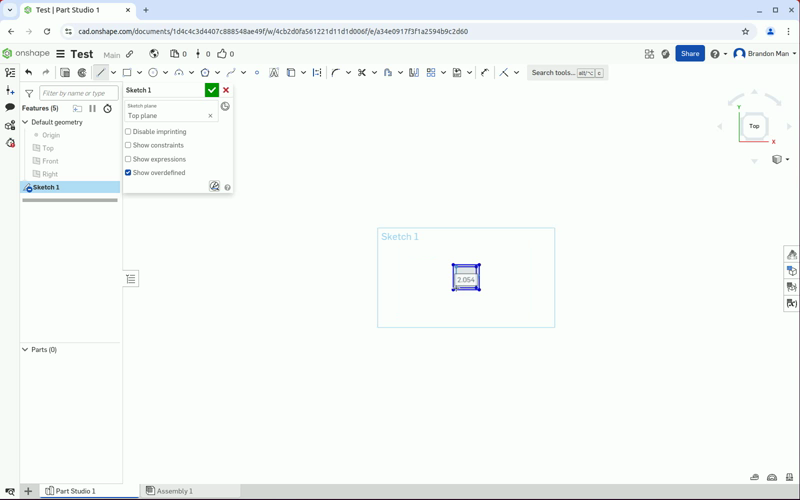
scroll(6)
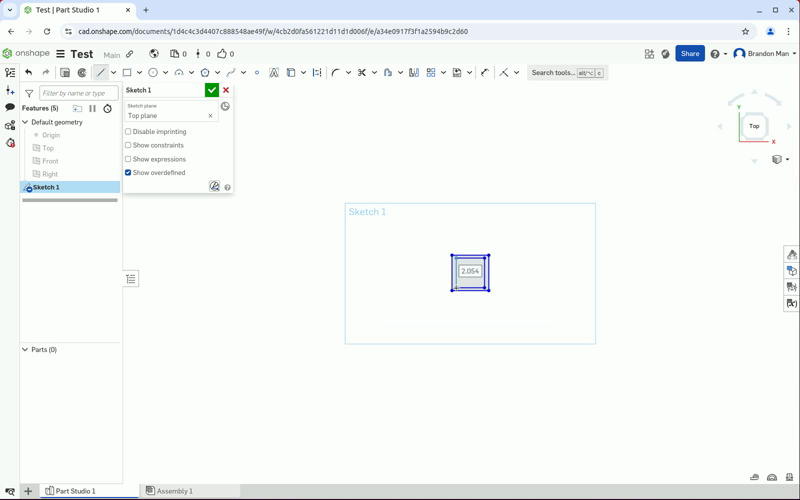
scroll(6)
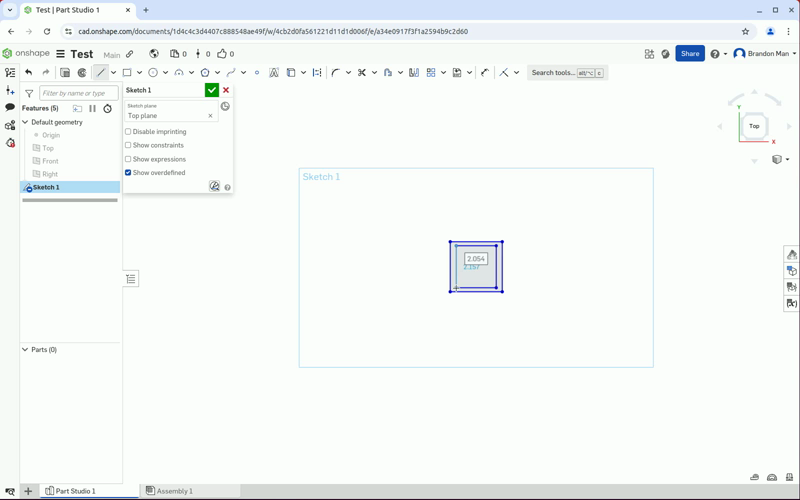
scroll(6)
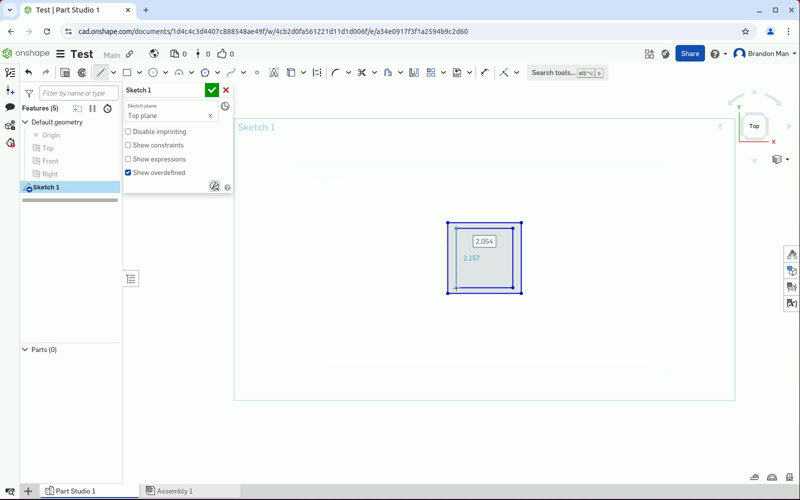
scroll(6)
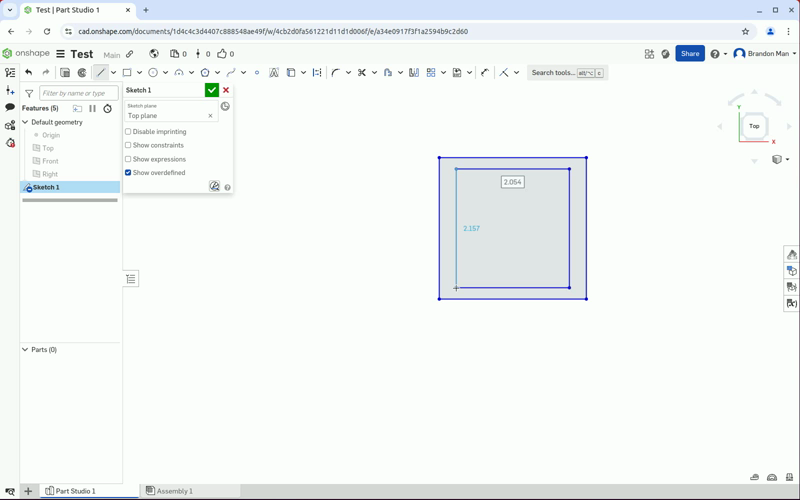
key_up(shift)
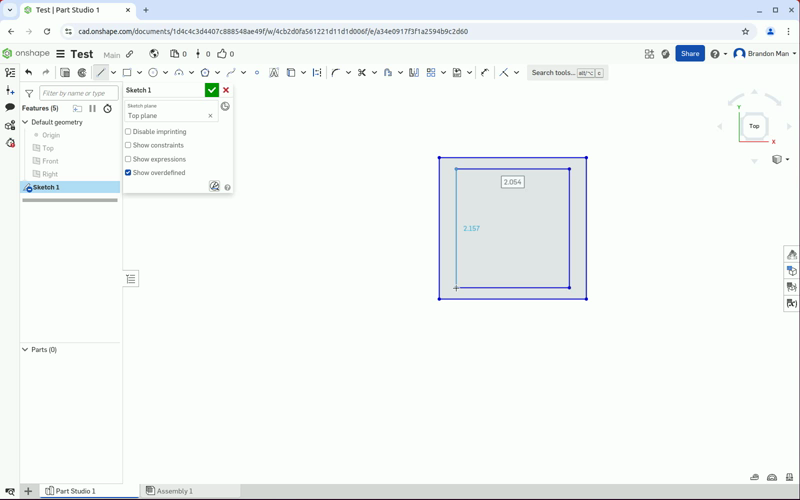
click(456, 287)
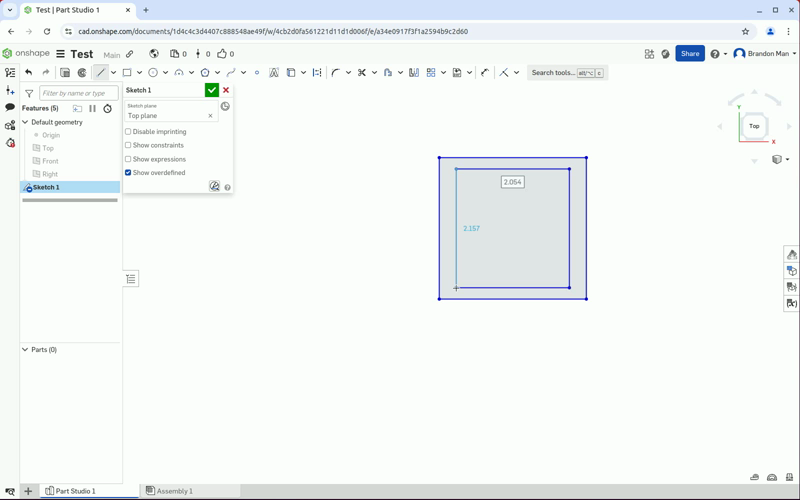
scroll(-6)
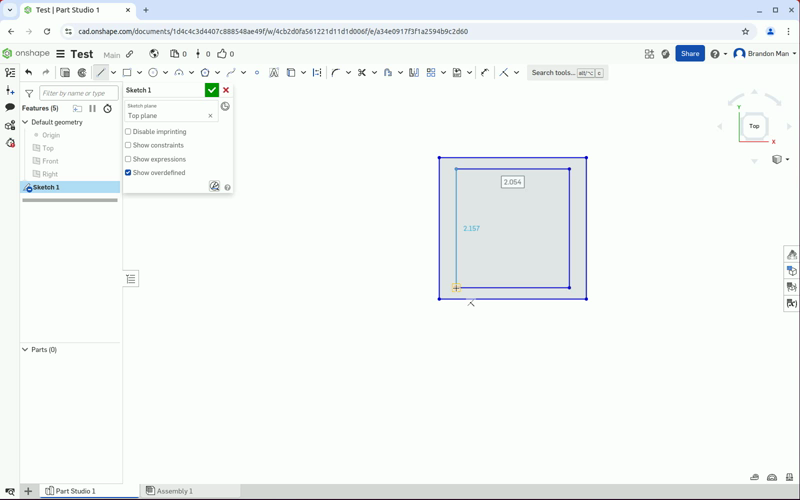
scroll(-6)
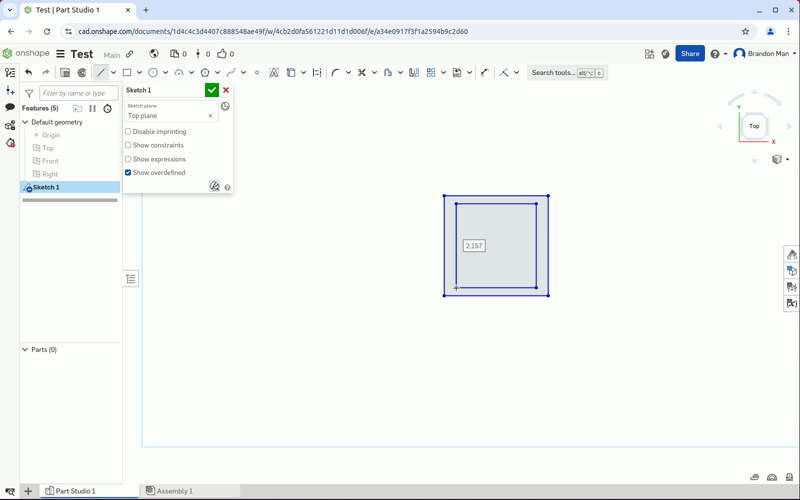
scroll(-6)
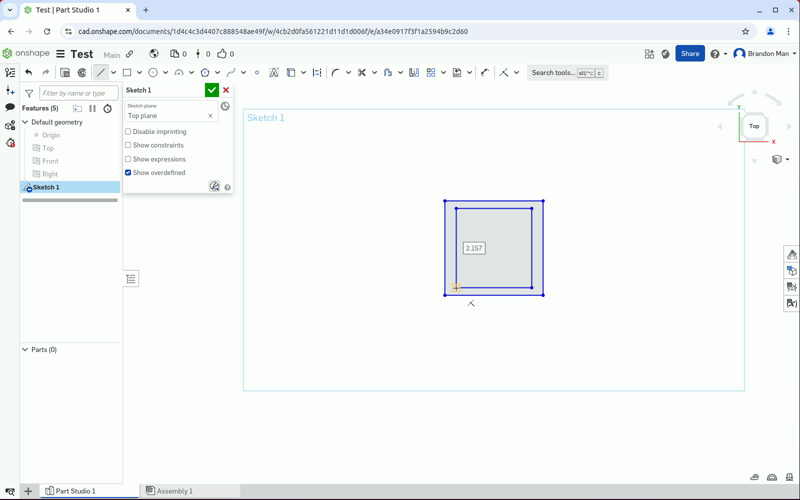
scroll(-6)
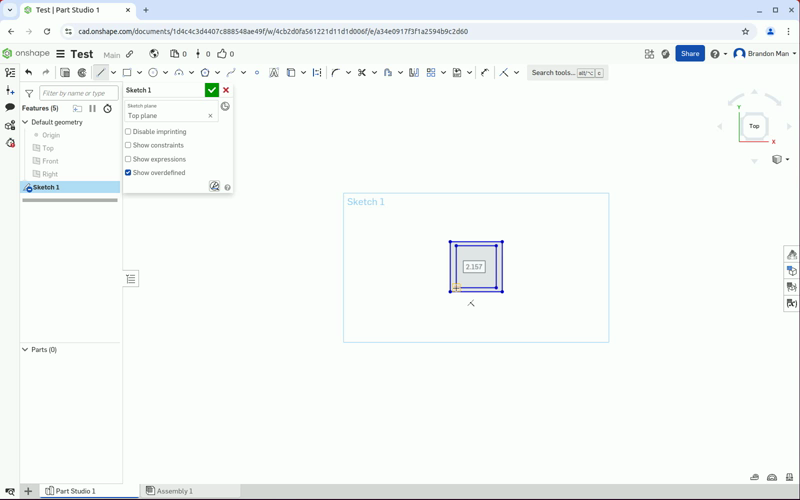
scroll(-6)
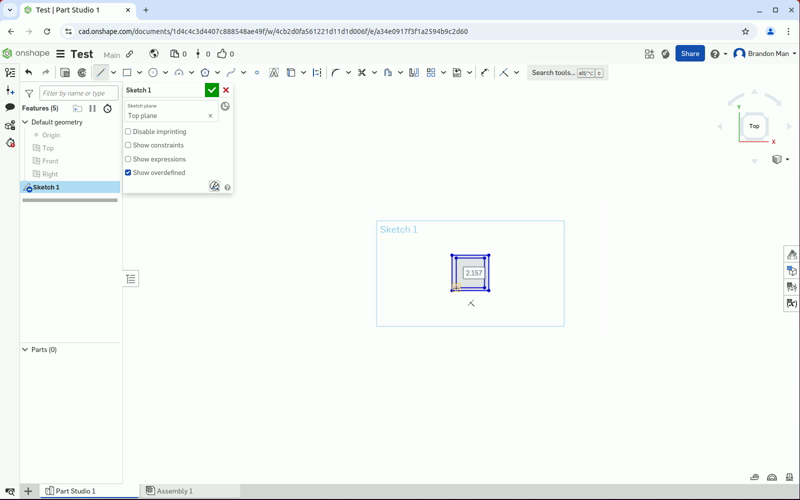
scroll(-6)
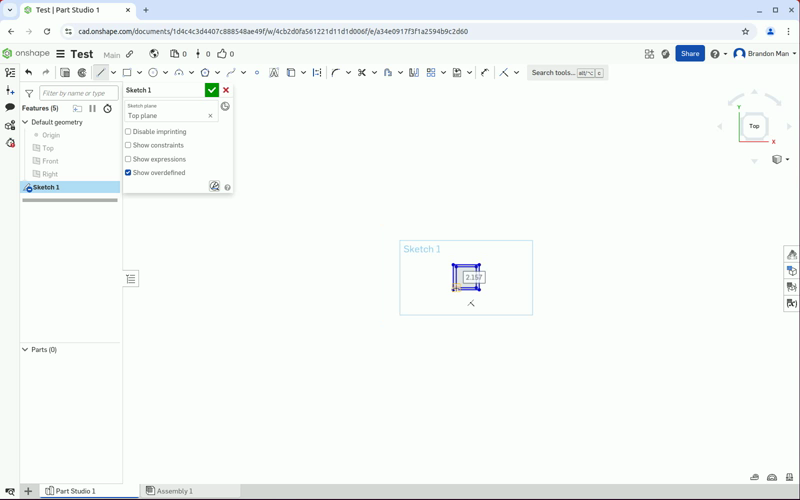
scroll(-6)
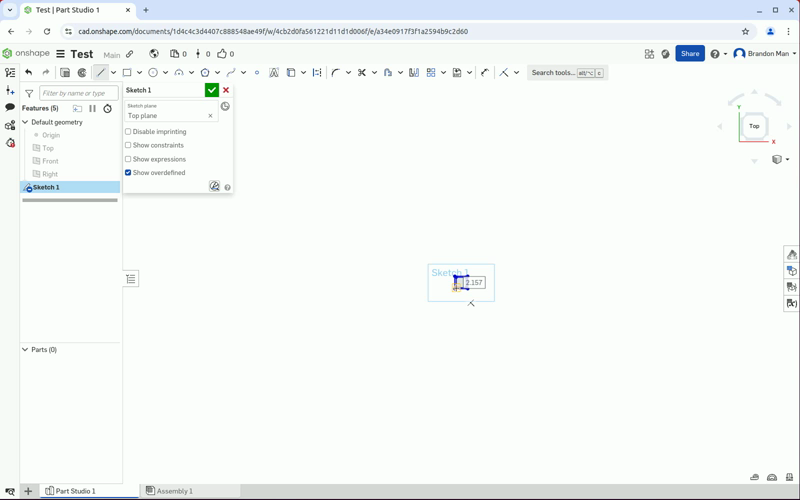
key(esc)
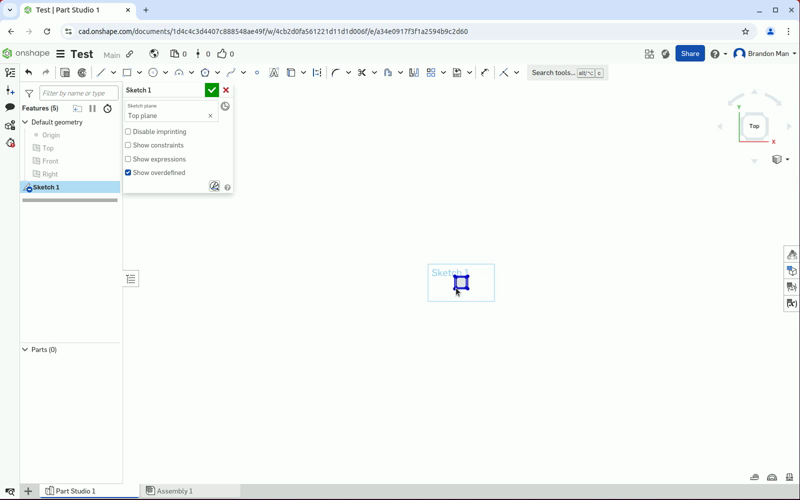
mouse_move(458, 276)
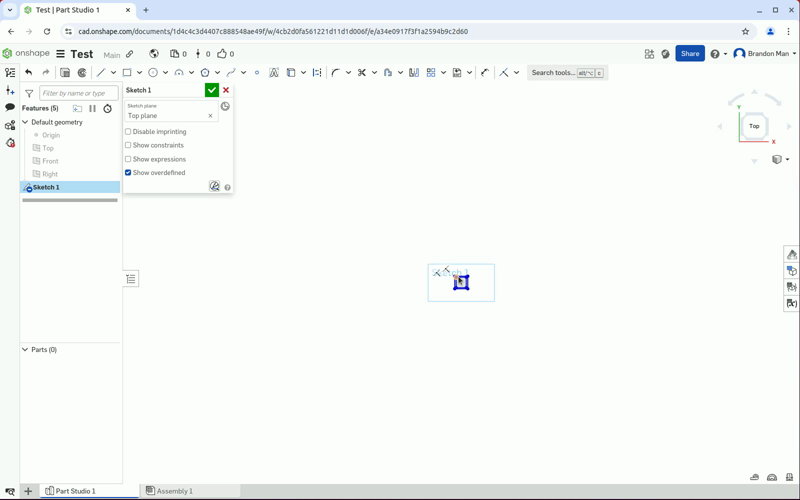
scroll(6)
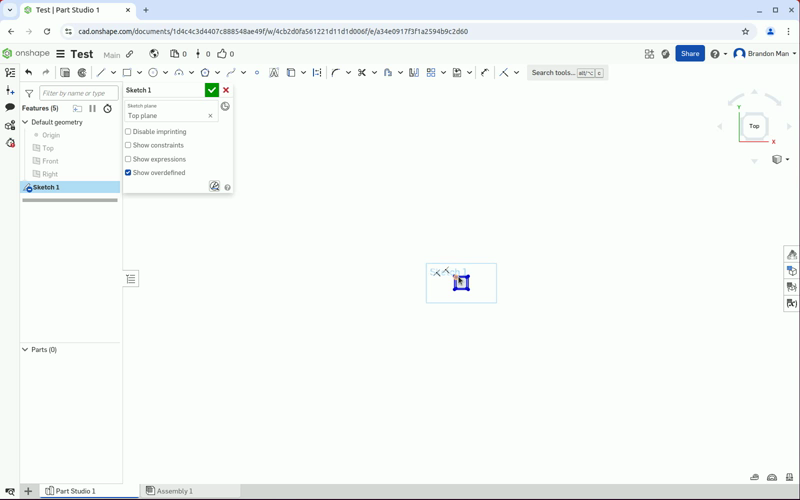
scroll(6)
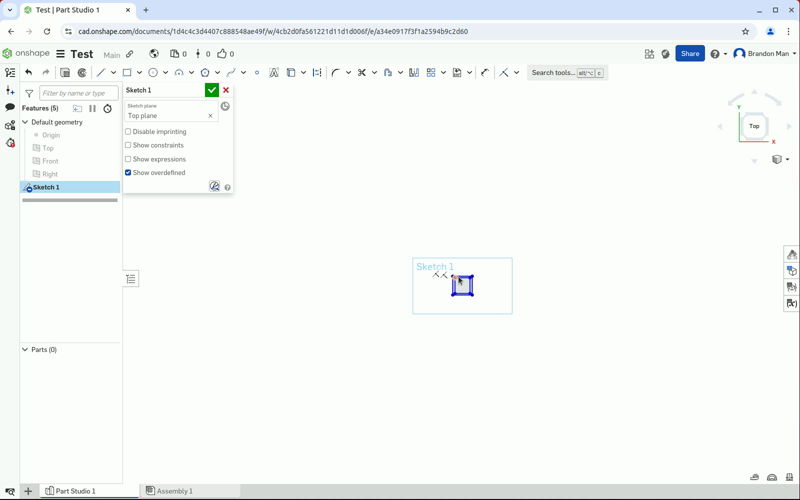
scroll(6)
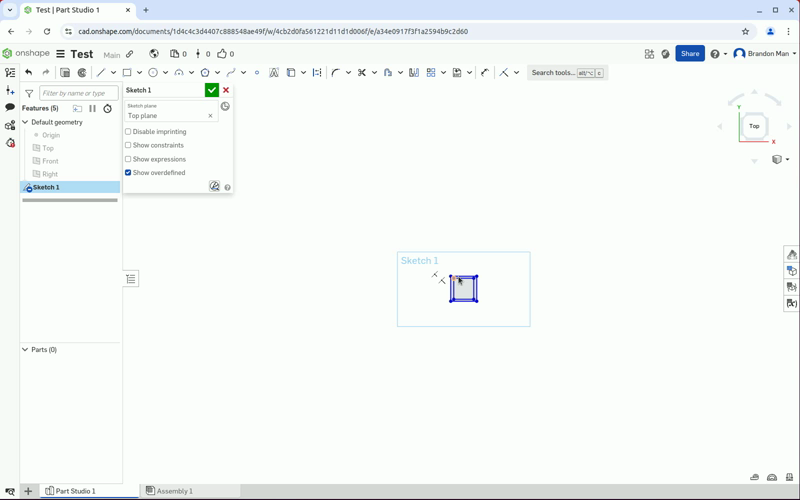
scroll(6)
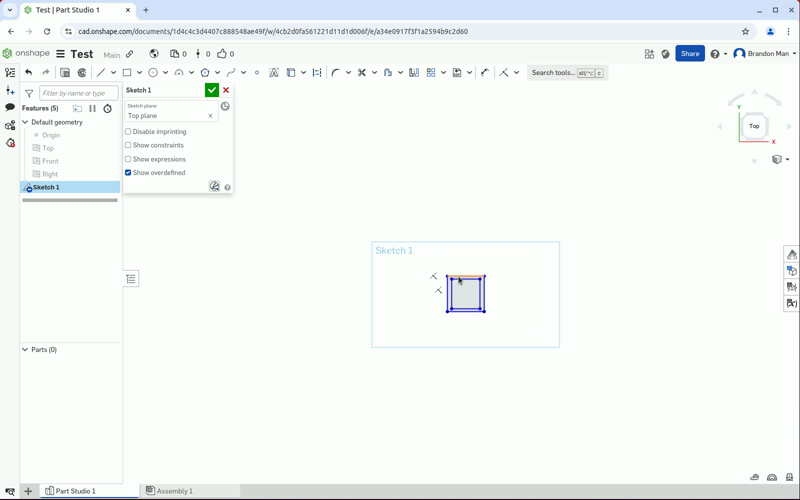
scroll(6)
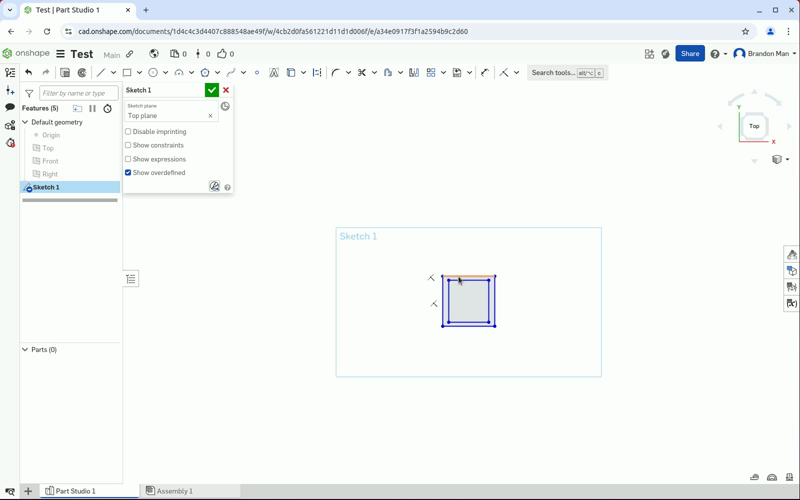
scroll(6)
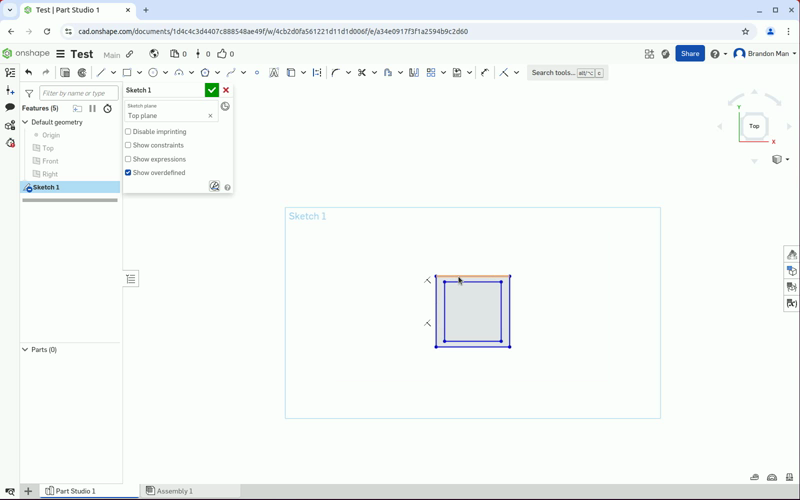
scroll(6)
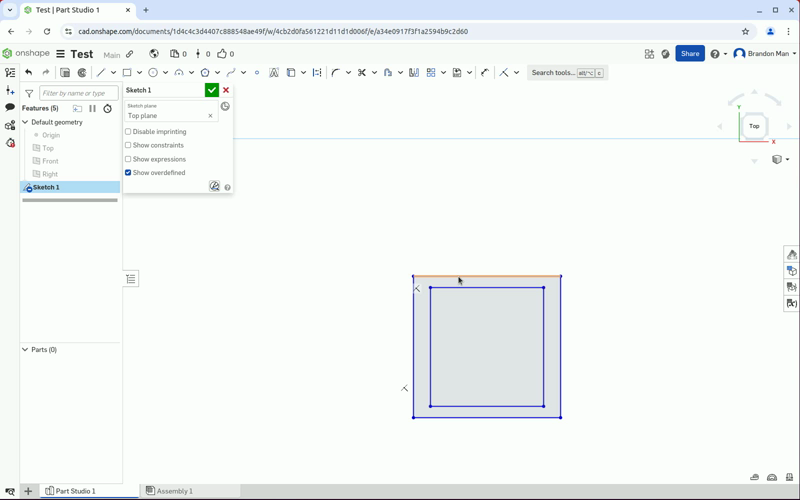
click(458, 276)
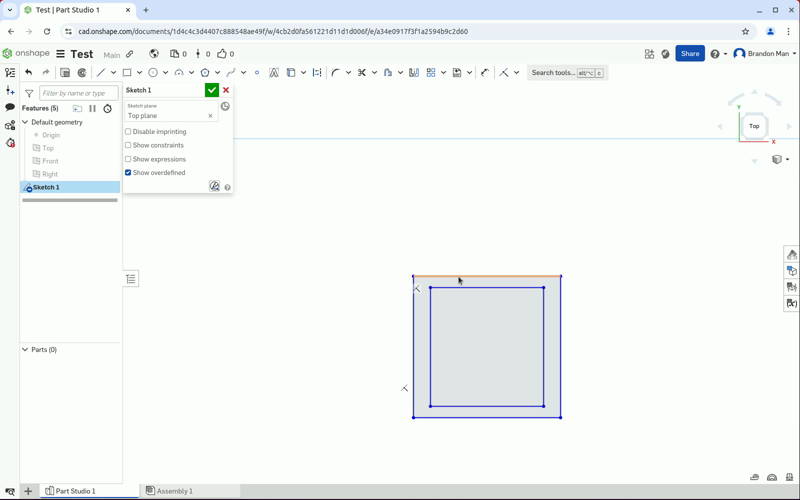
scroll(-6)
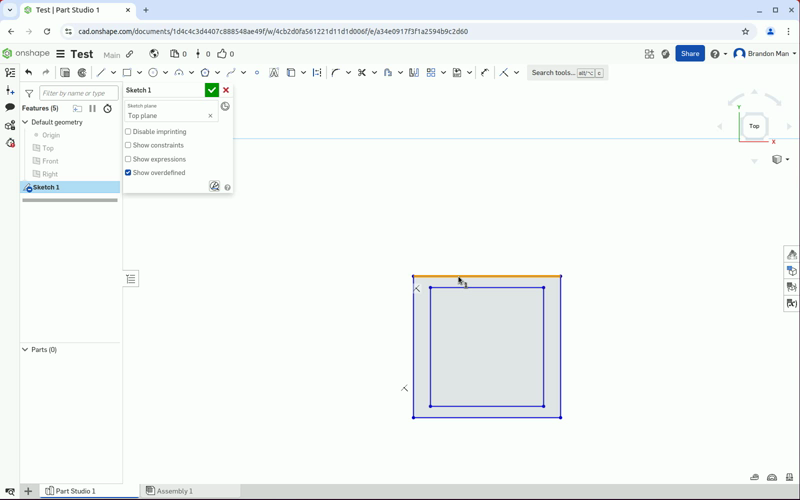
scroll(-6)
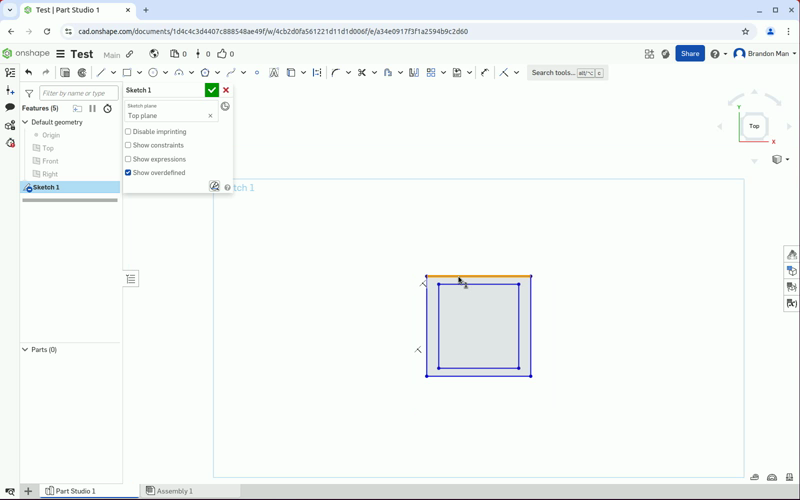
scroll(-6)
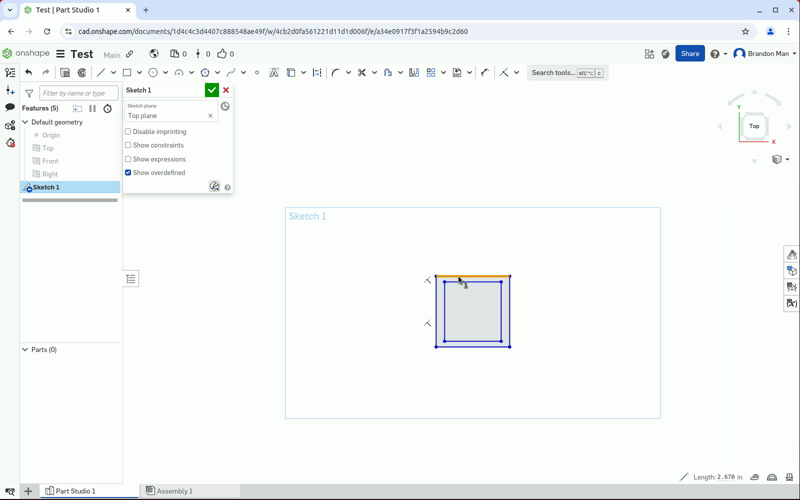
scroll(-6)
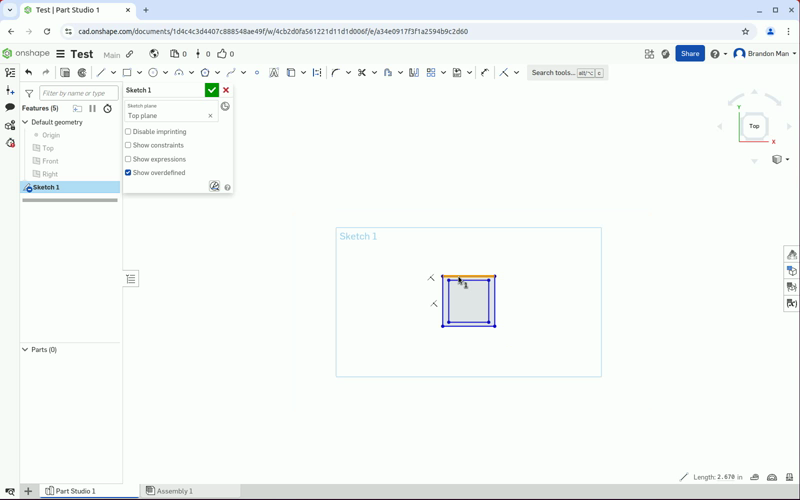
scroll(-6)
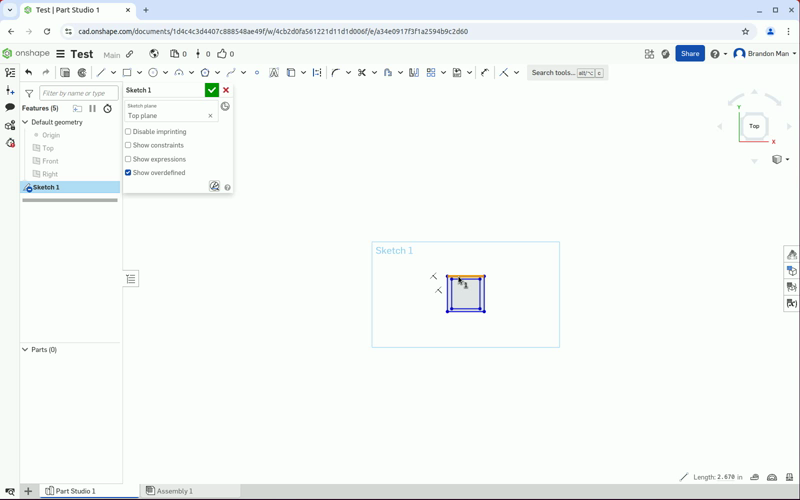
scroll(-6)
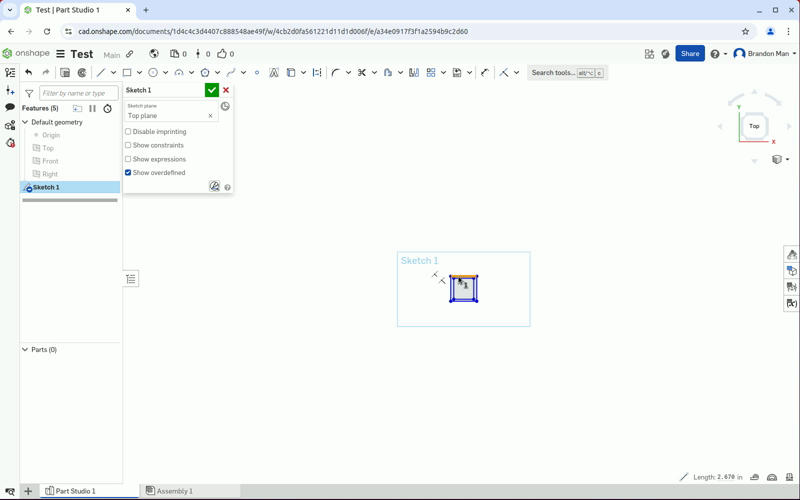
scroll(-6)
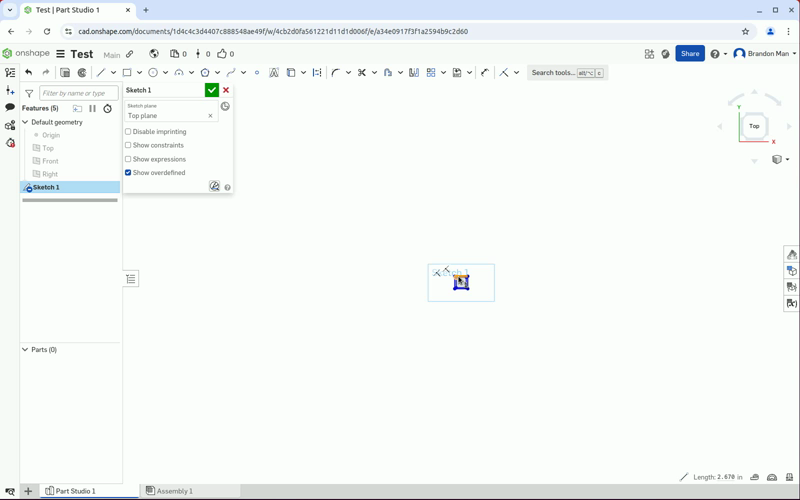
mouse_move(73, 352)
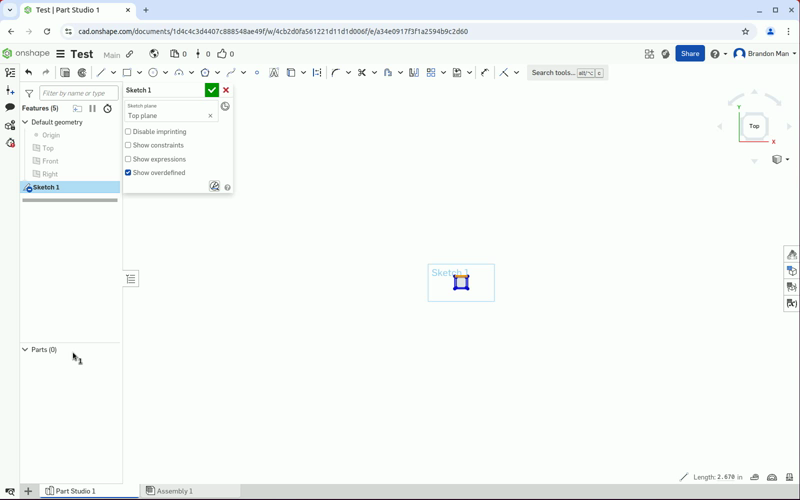
key(shift+y)
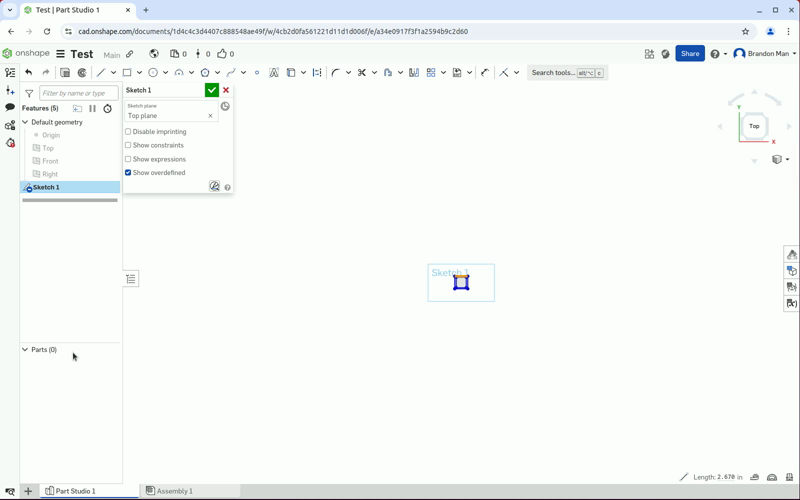
key(shift+e)
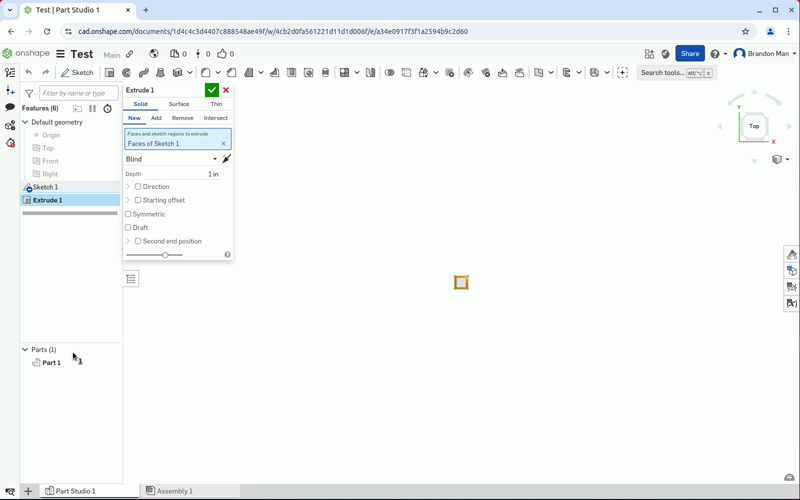
mouse_move(143, 106)
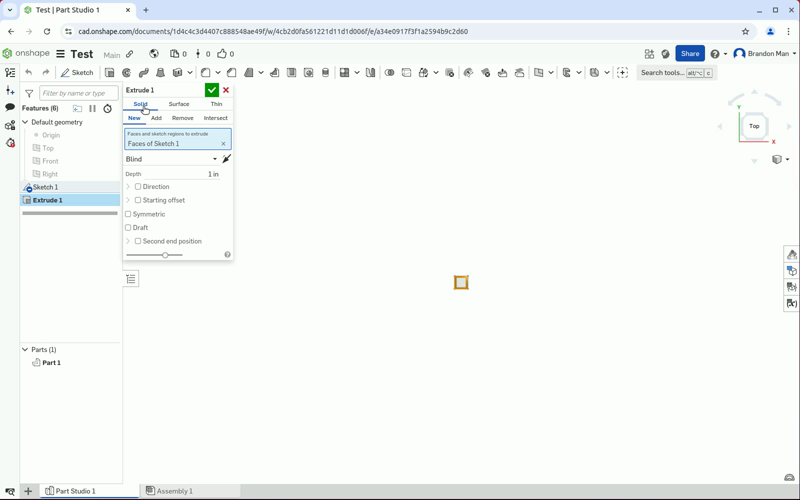
click(143, 106)
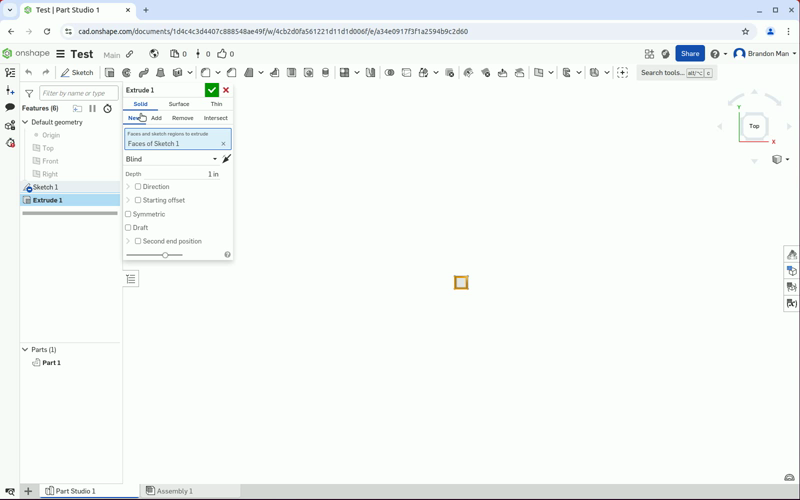
mouse_move(137, 120)
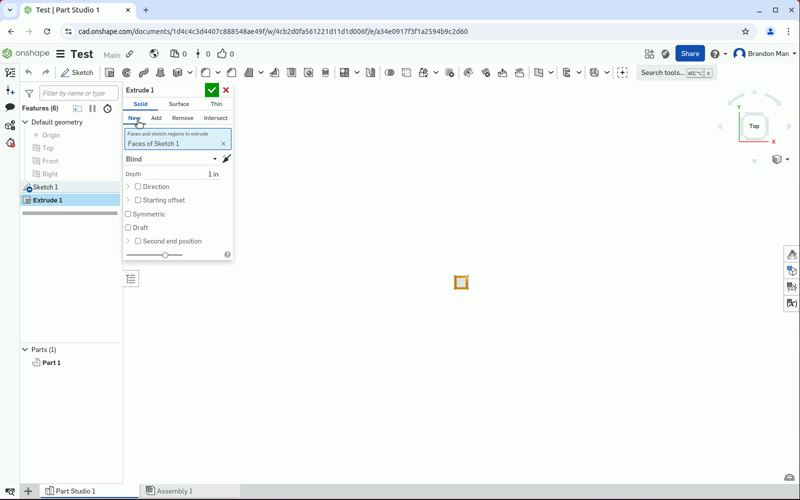
click(137, 120)
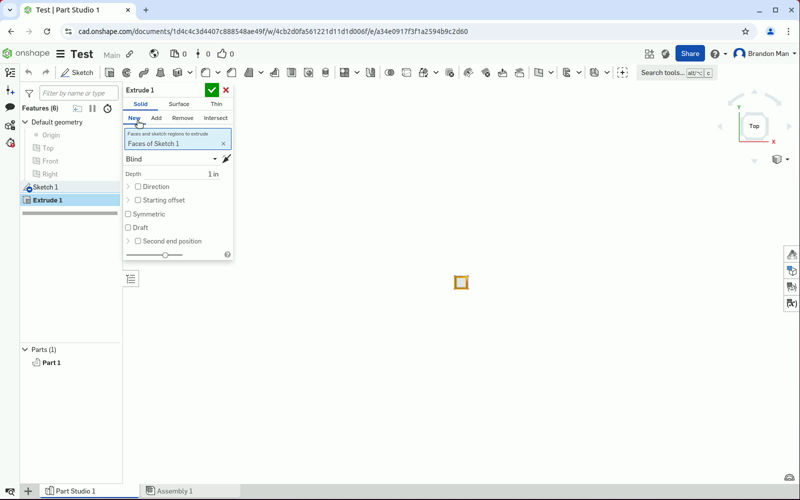
key(tab, 4)
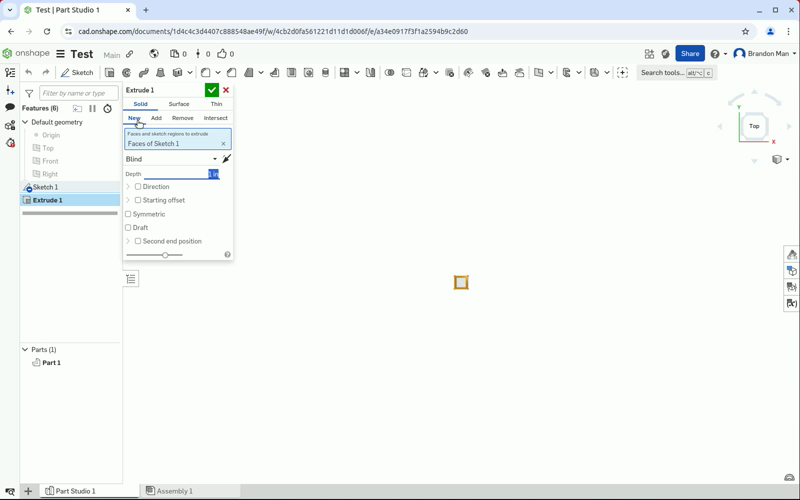
text(23.108)
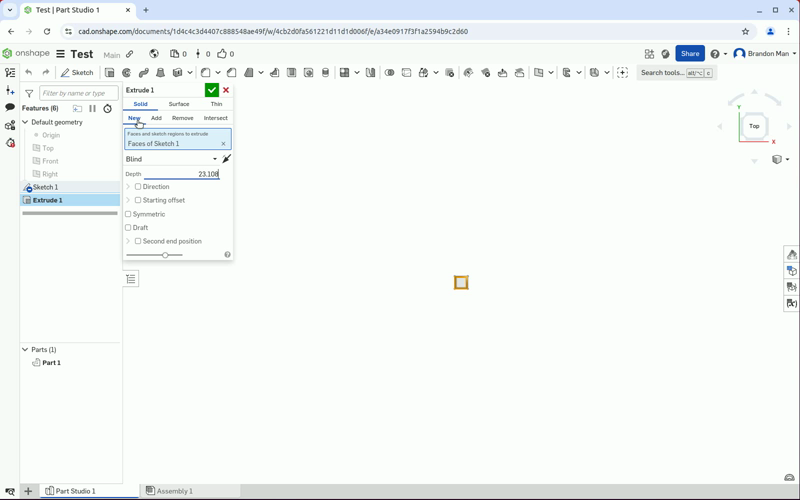
key(enter)
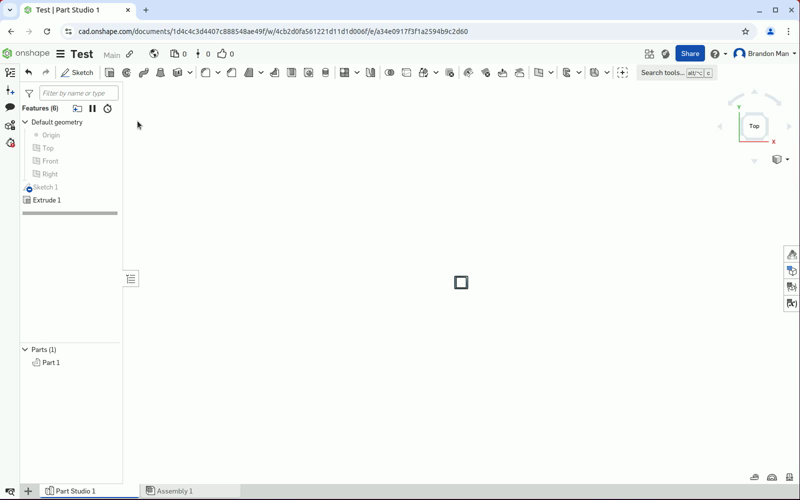
key(shift+h)
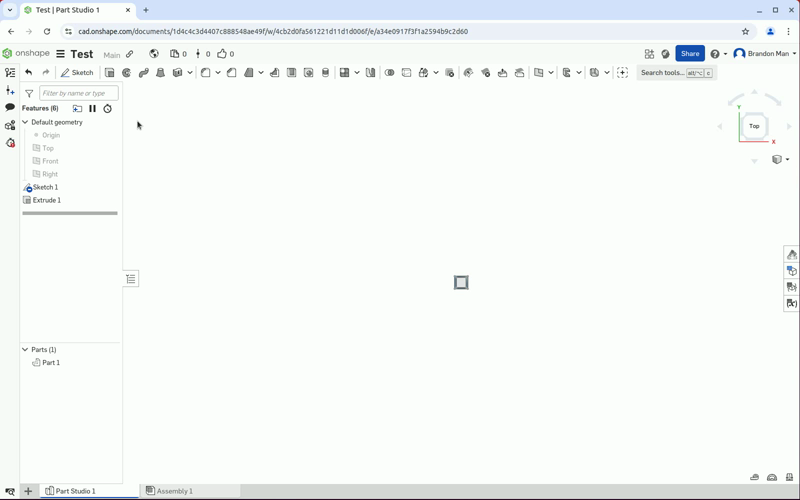
key(shift+h)
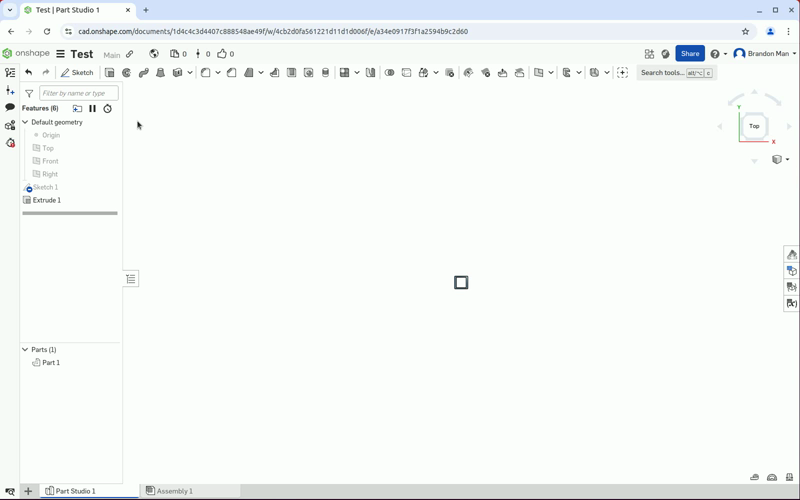
mouse_move(73, 189)
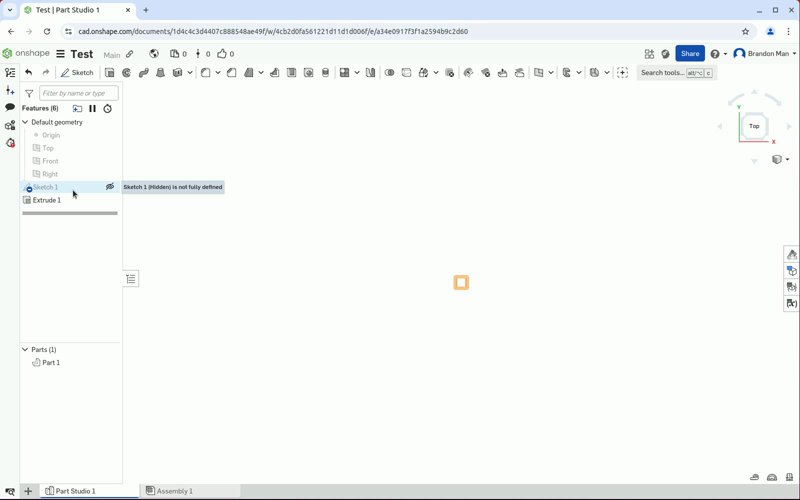
click(73, 189)
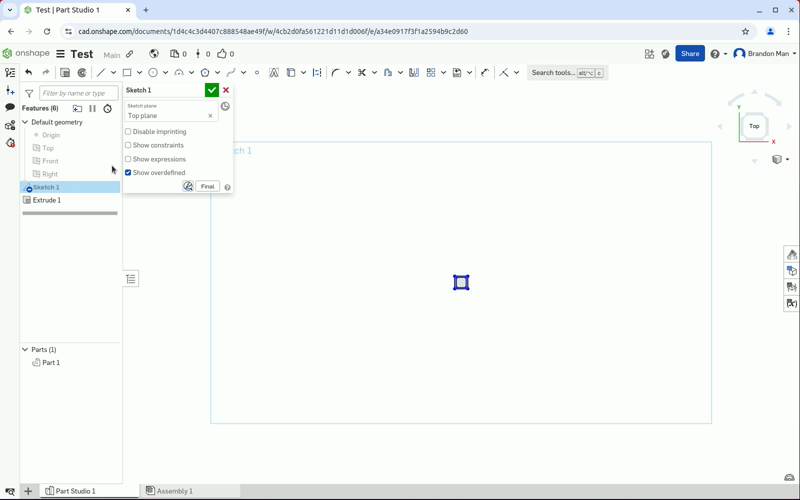
mouse_move(229, 92)
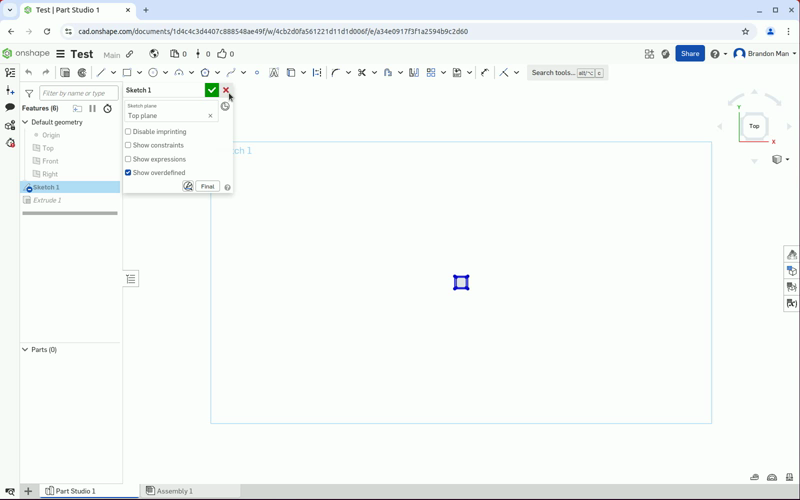
click(229, 92)
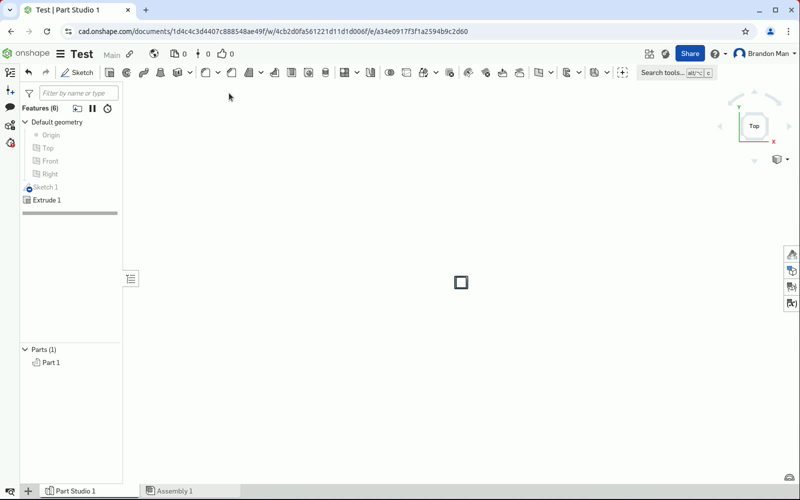
mouse_move(73, 352)
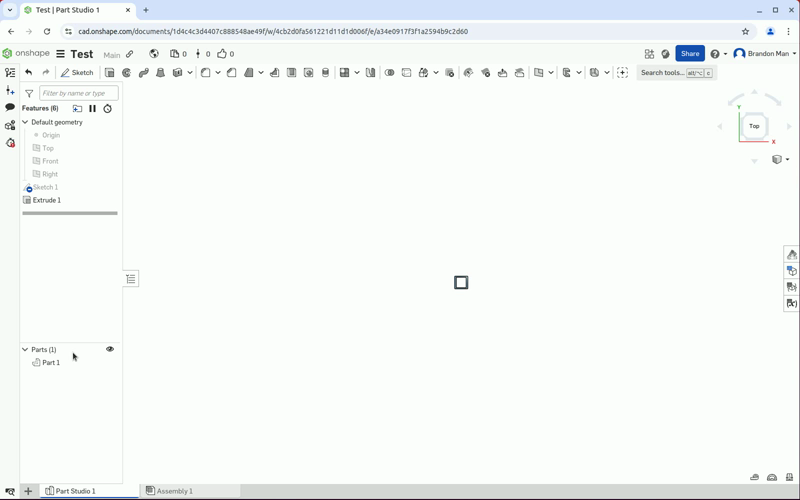
key(y)
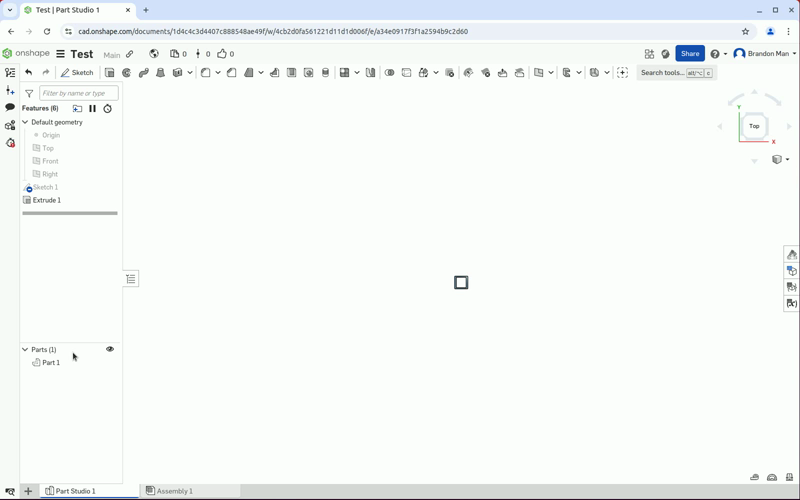
key(shift+p)
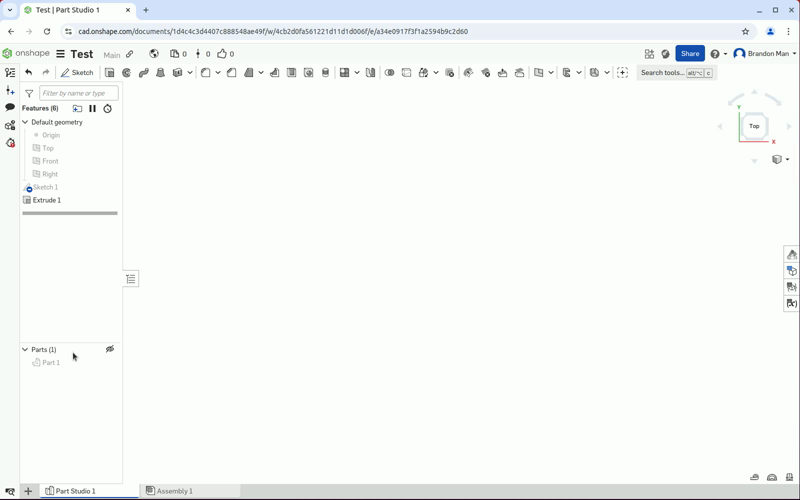
key(space)
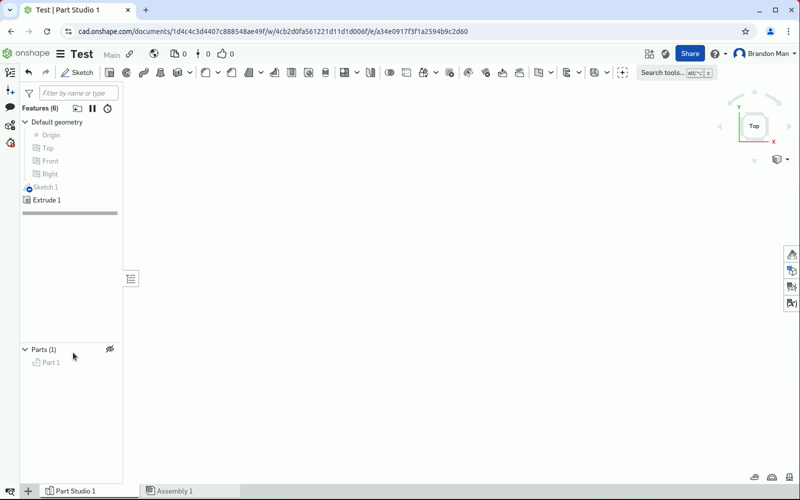
key_down(shift)
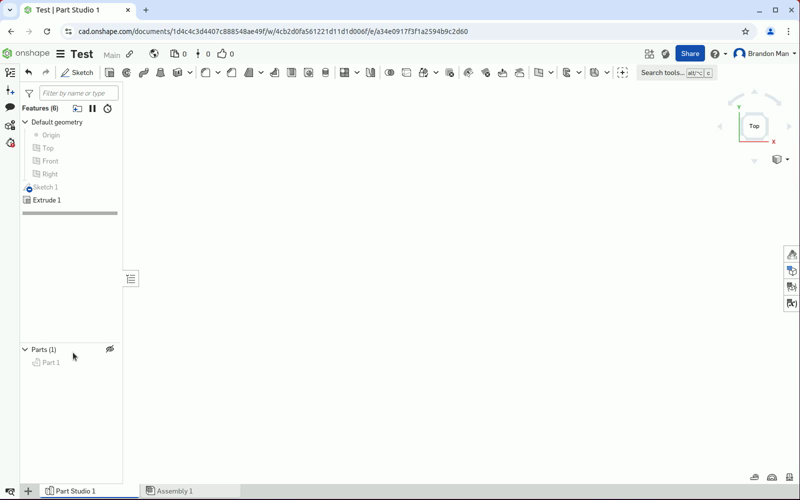
key(up)
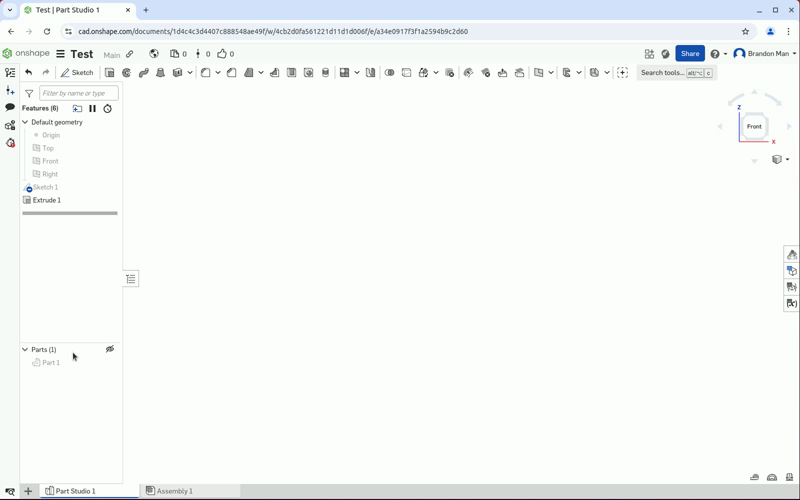
key_up(shift)
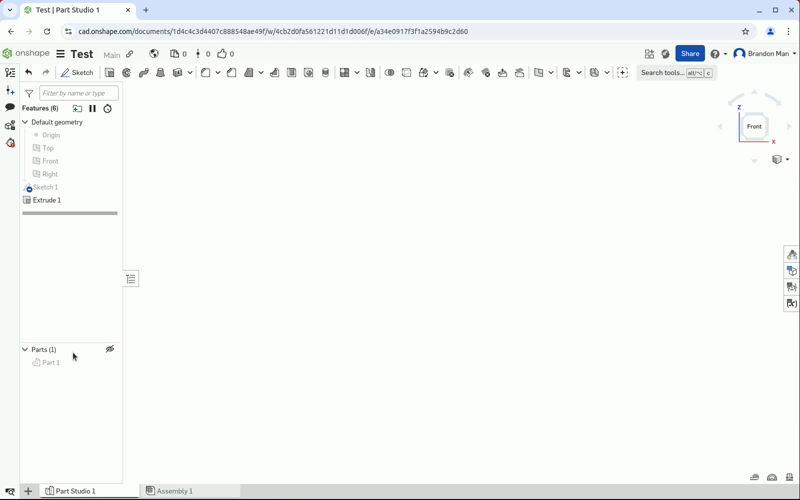
key(space)
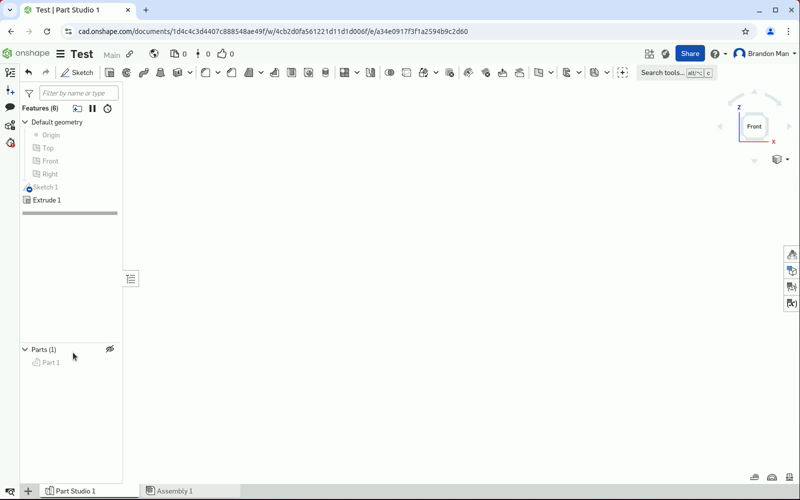
key_down(shift)
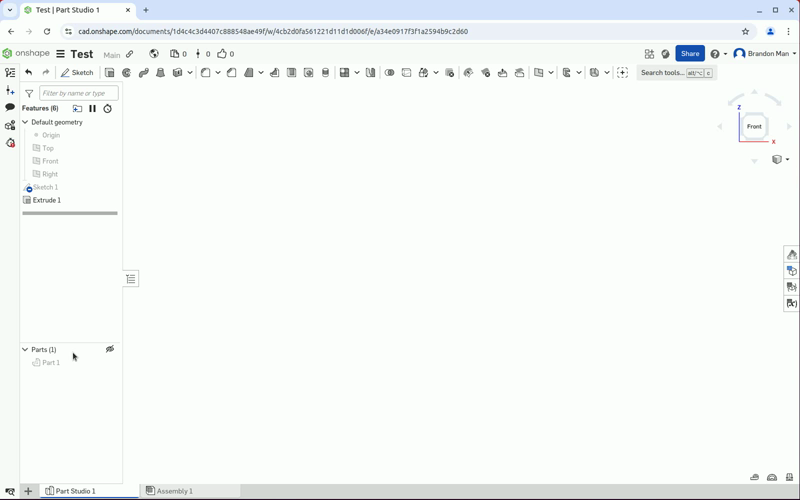
key(left)
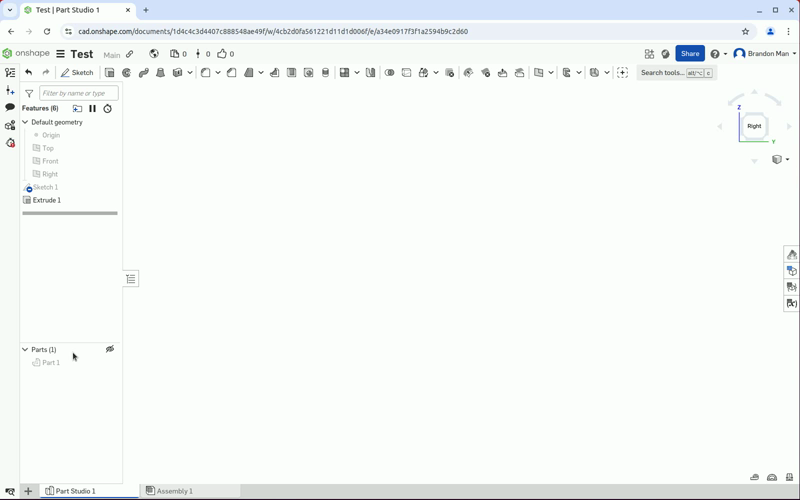
key_up(shift)
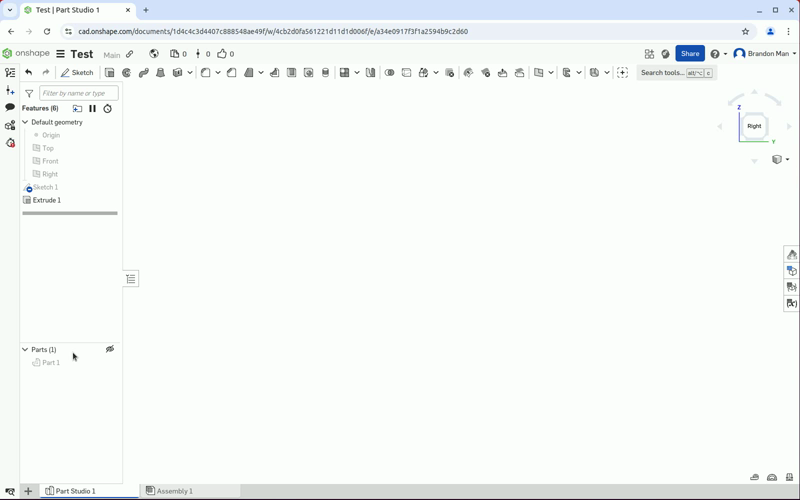
mouse_move(73, 352)
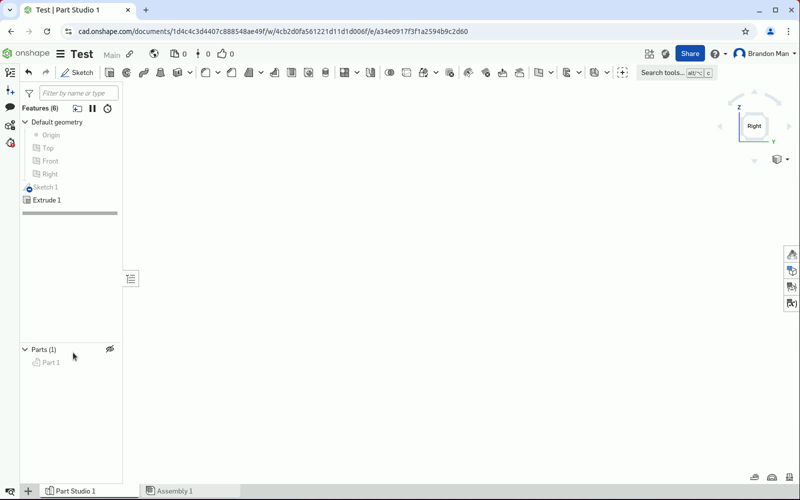
key(shift+y)
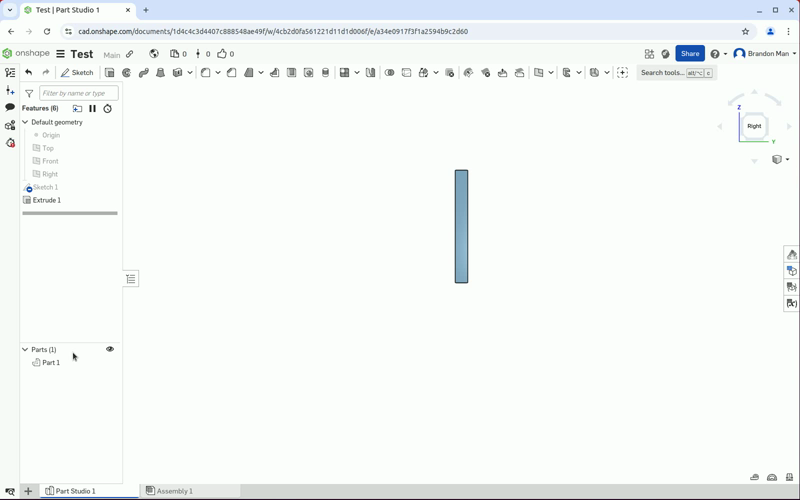
mouse_move(541, 75)
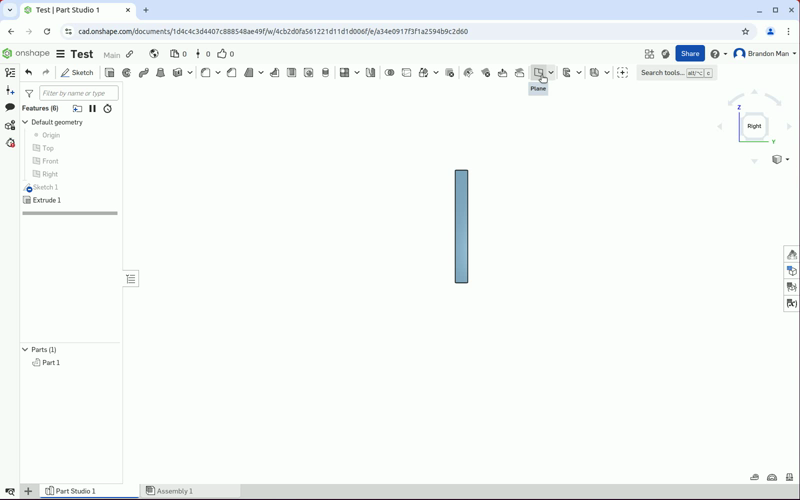
click(541, 75)
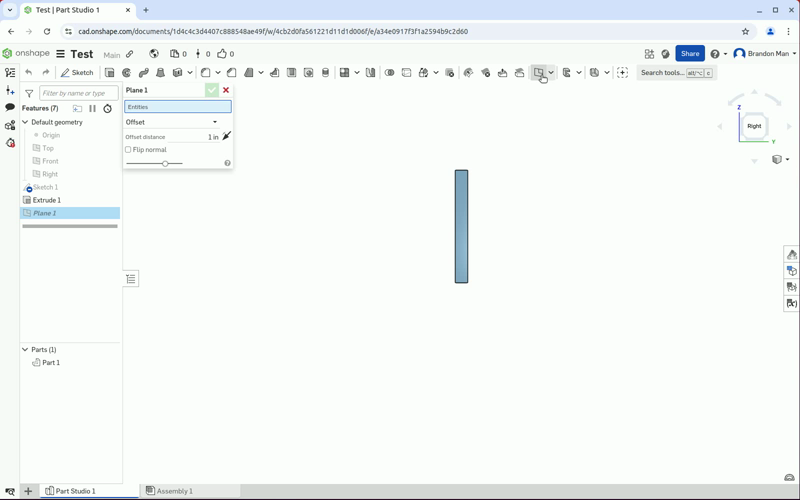
mouse_move(73, 176)
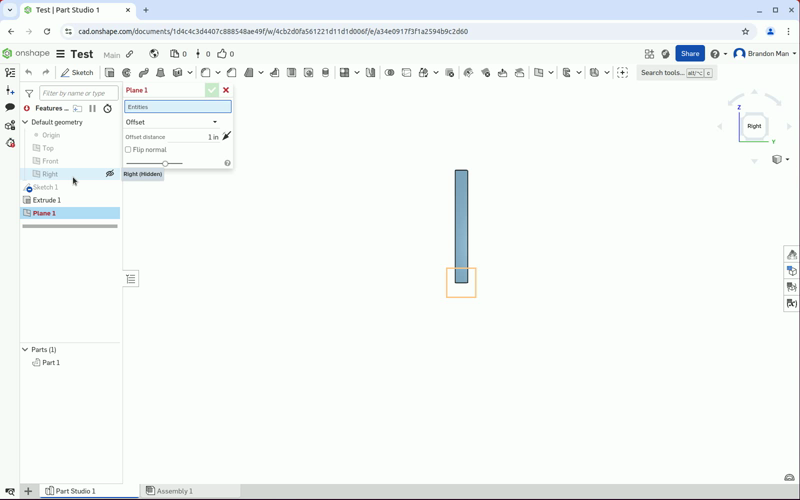
click(73, 176)
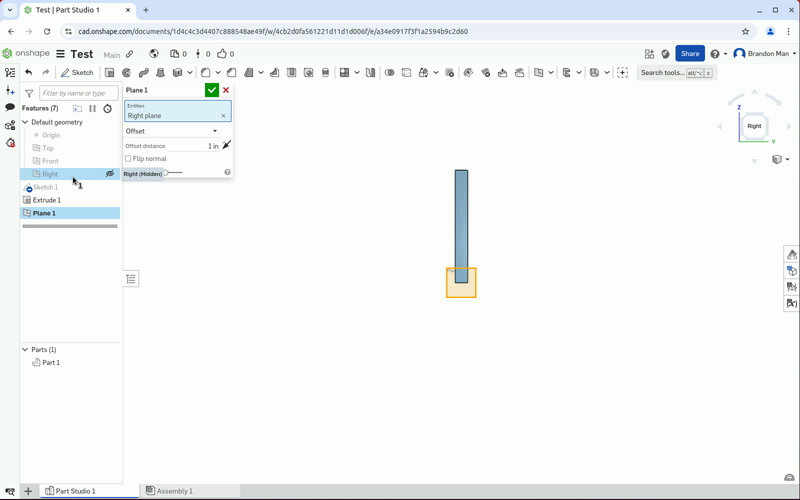
key(tab, 2)
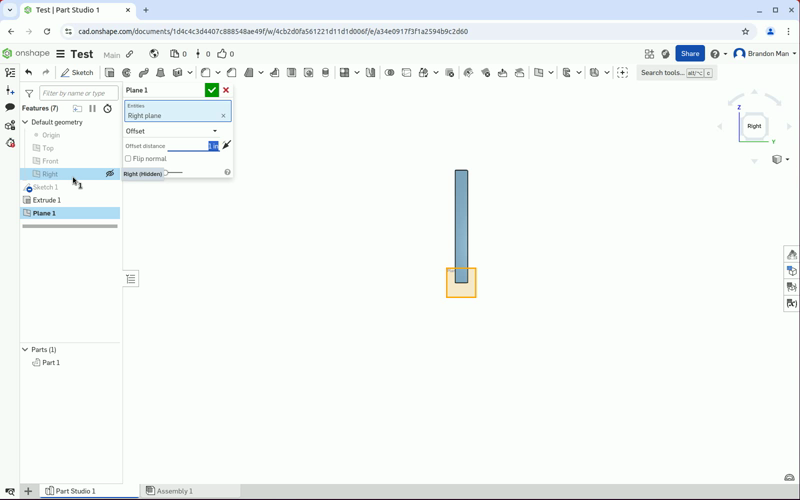
text(1.202)
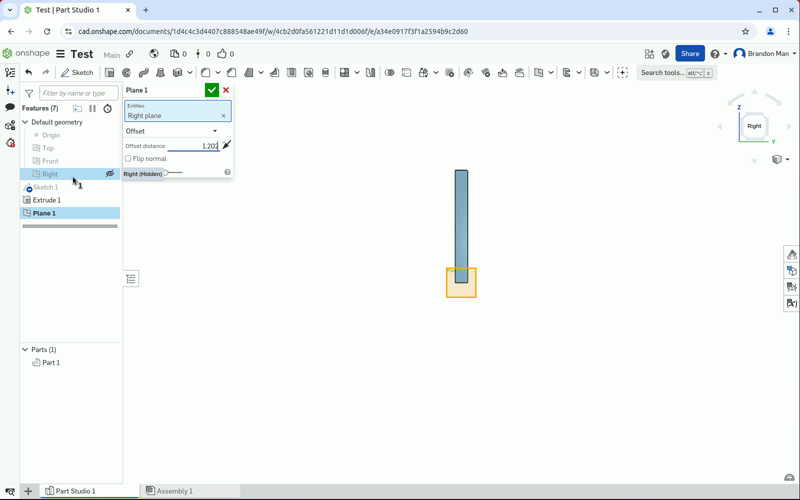
key(enter, 2)
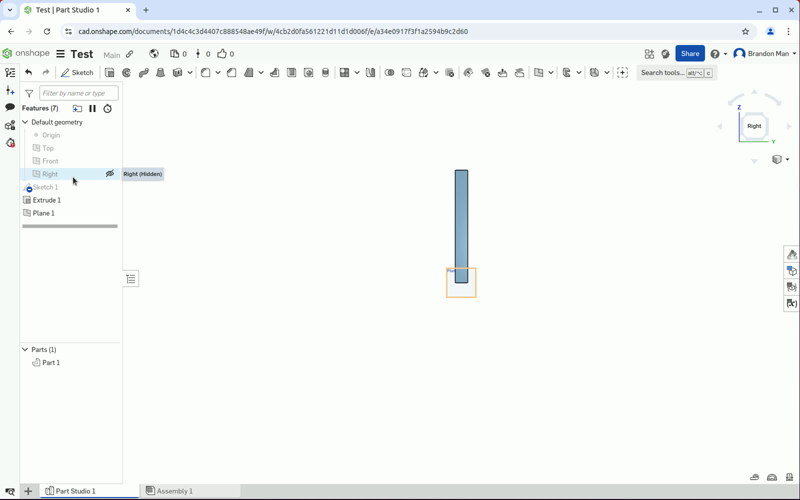
key(shift+s)
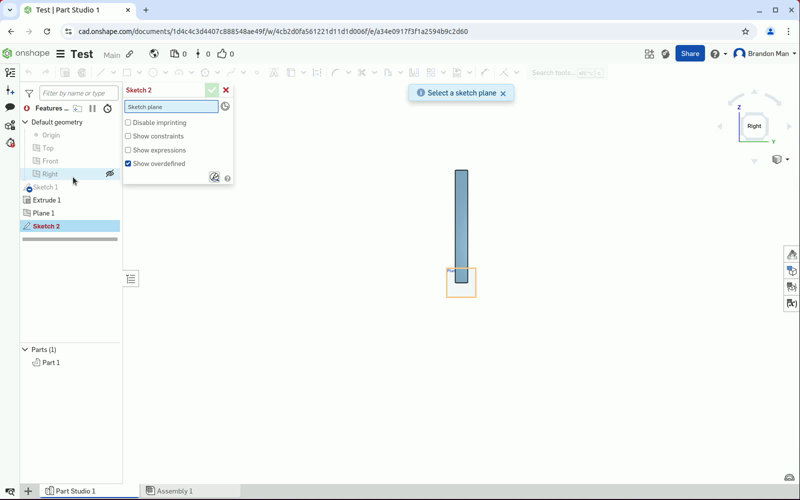
mouse_move(73, 215)
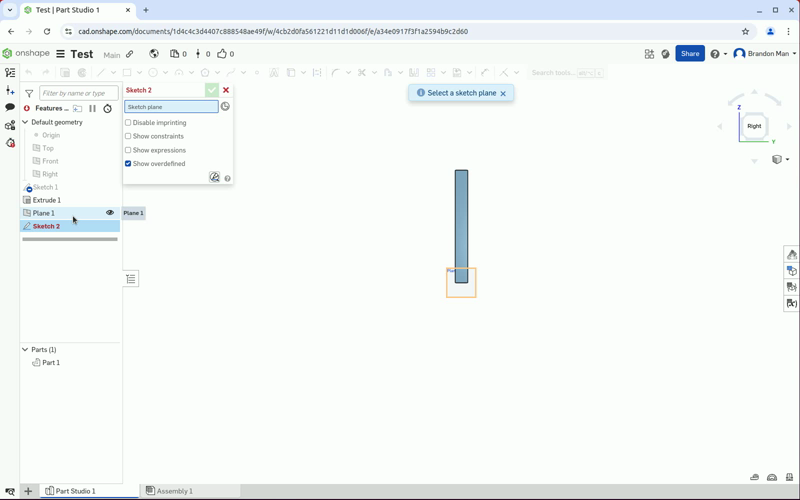
click(73, 215)
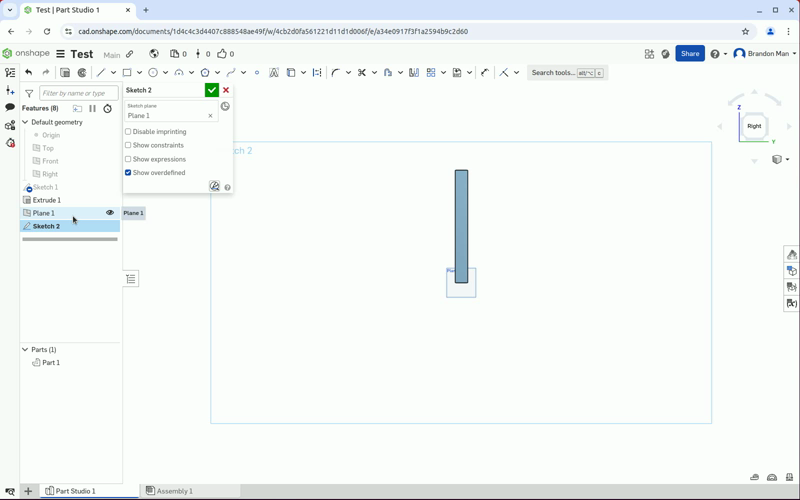
mouse_move(73, 352)
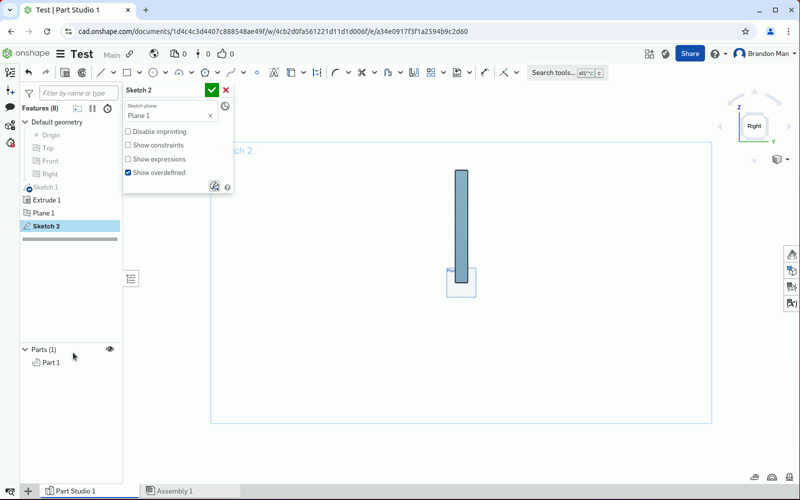
key(y)
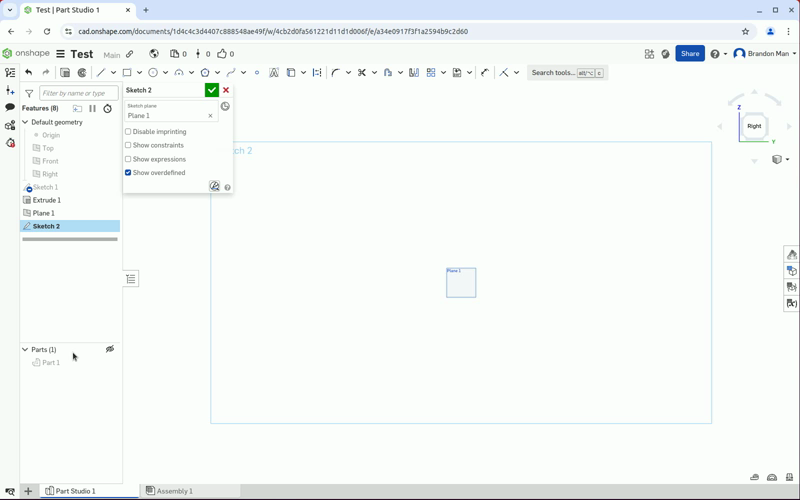
key(c)
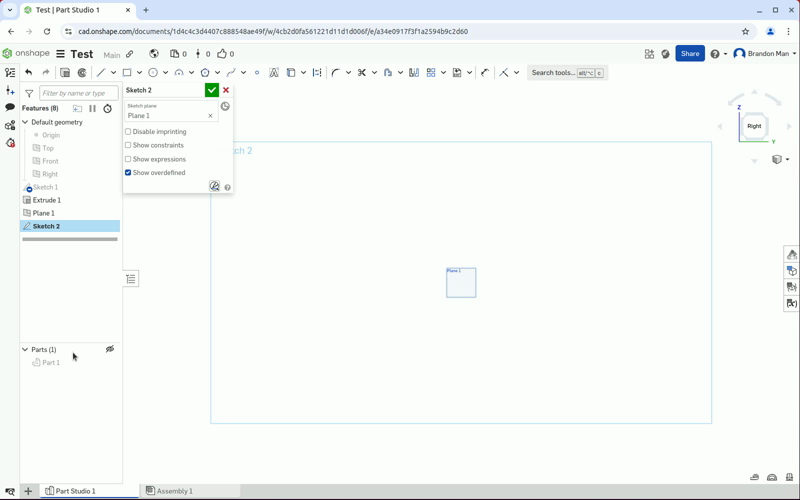
key_down(shift)
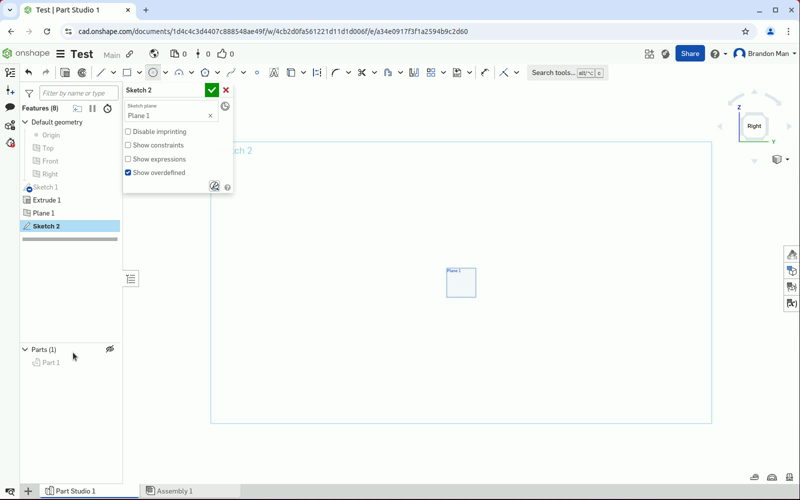
mouse_move(461, 271)
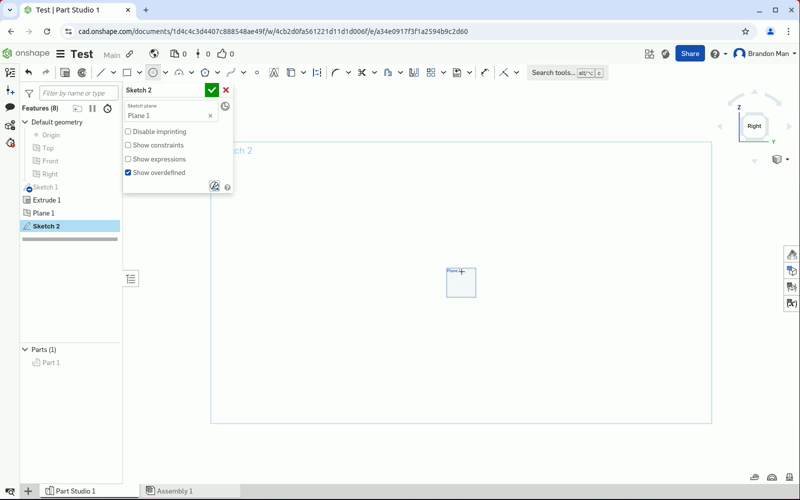
click(461, 271)
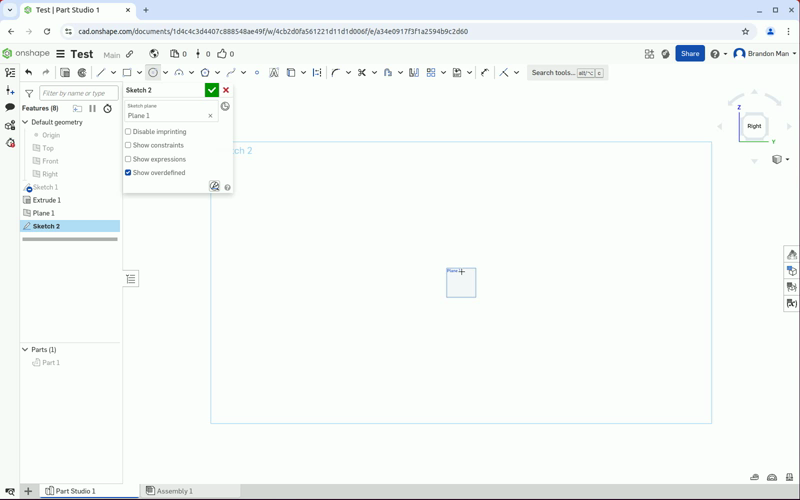
key_up(shift)
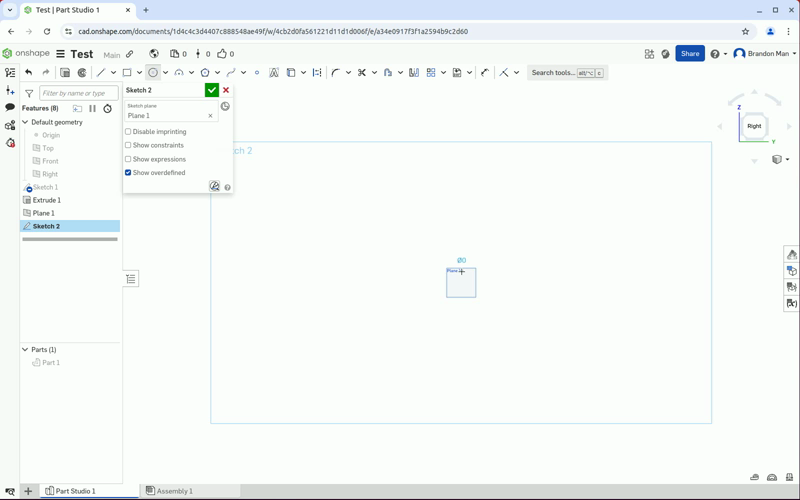
mouse_move(465, 271)
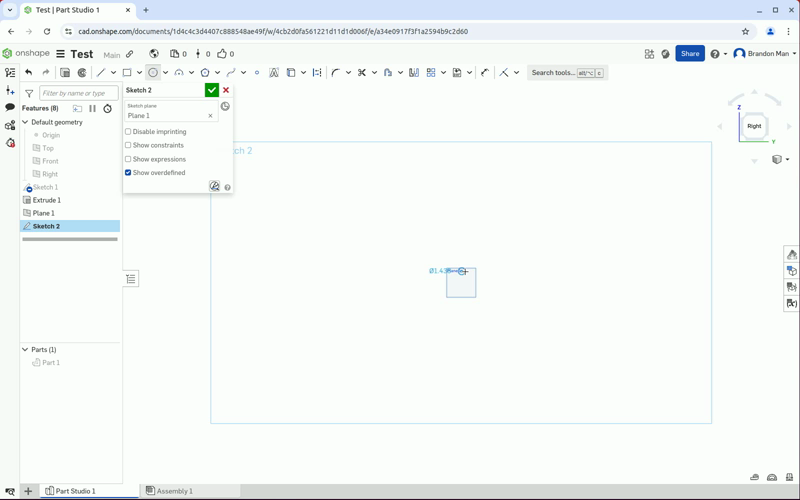
click(465, 271)
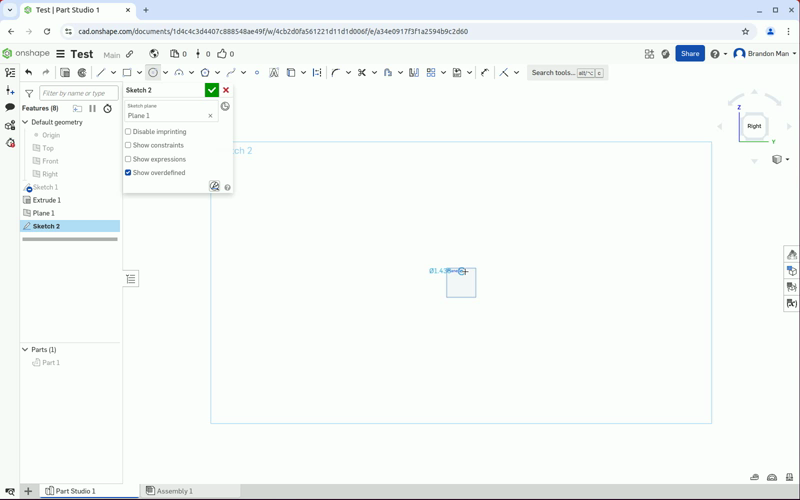
key(esc)
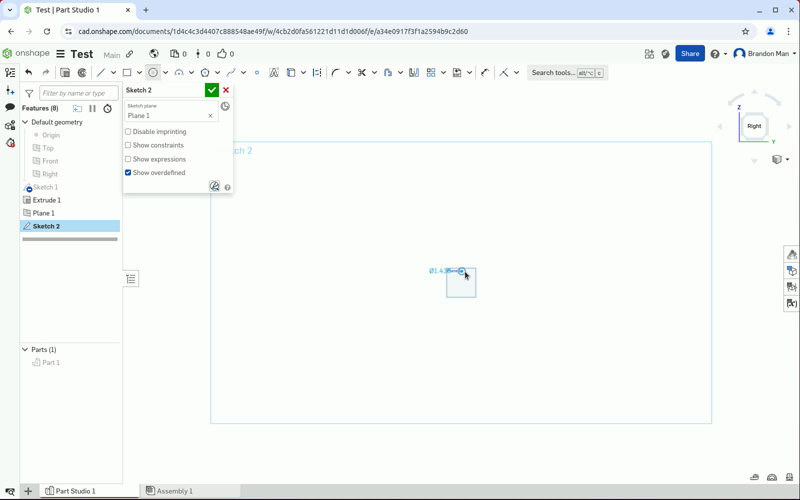
mouse_move(461, 271)
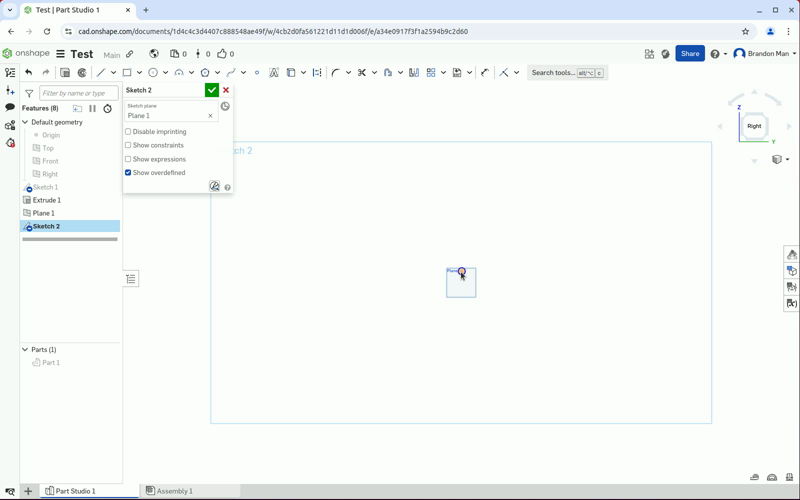
scroll(6)
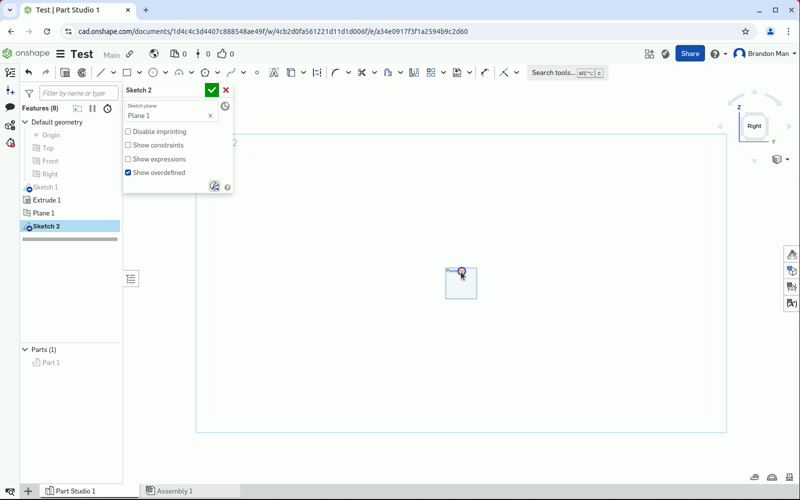
scroll(6)
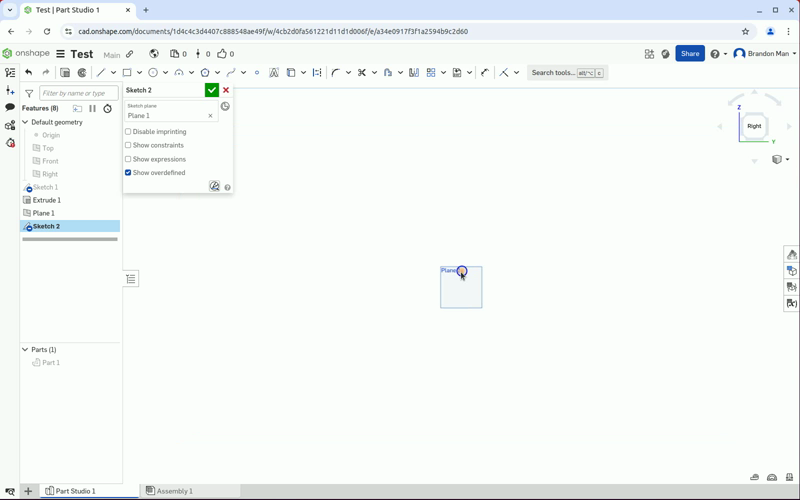
scroll(6)
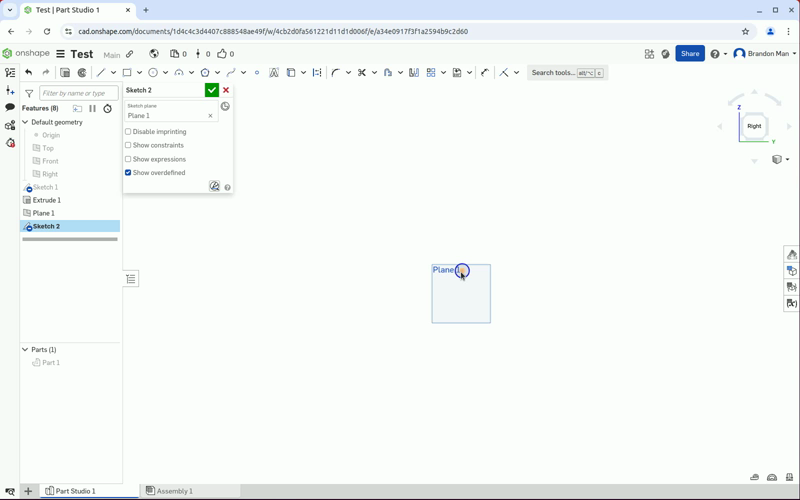
scroll(6)
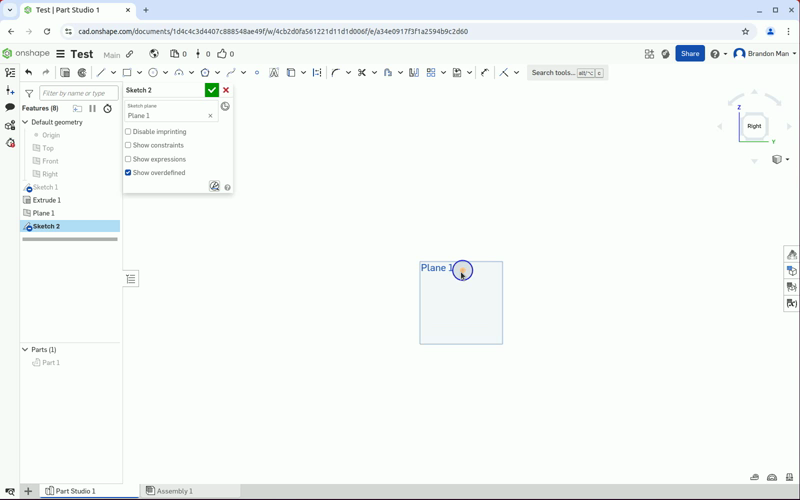
scroll(6)
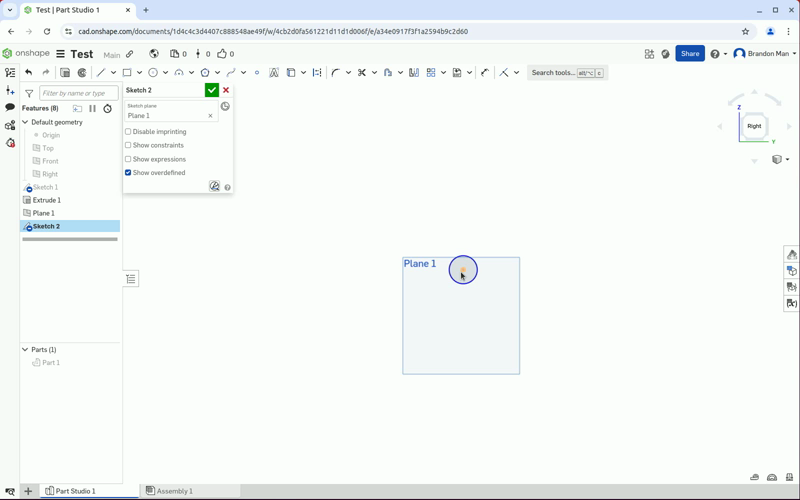
scroll(6)
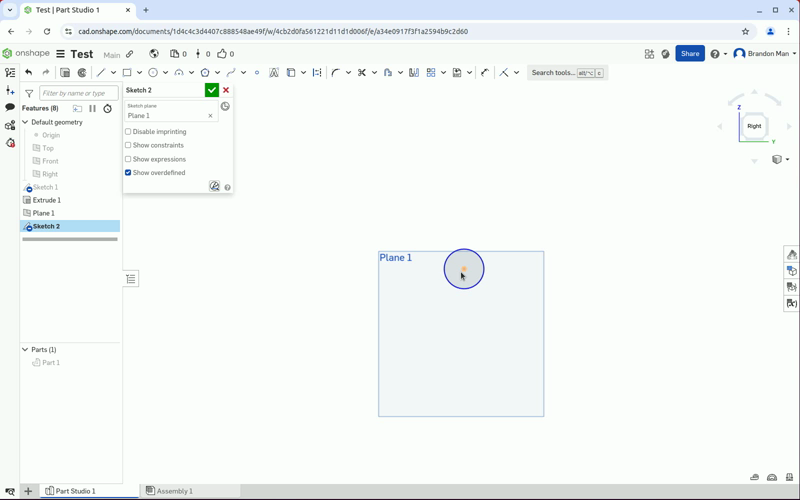
scroll(6)
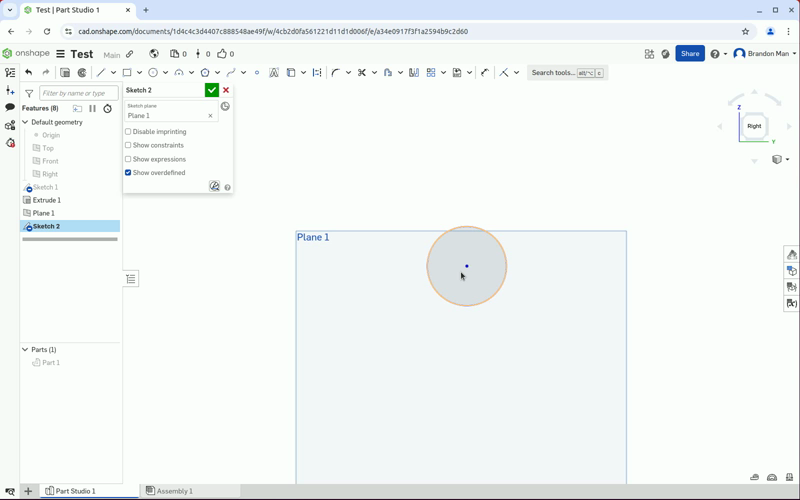
click(461, 271)
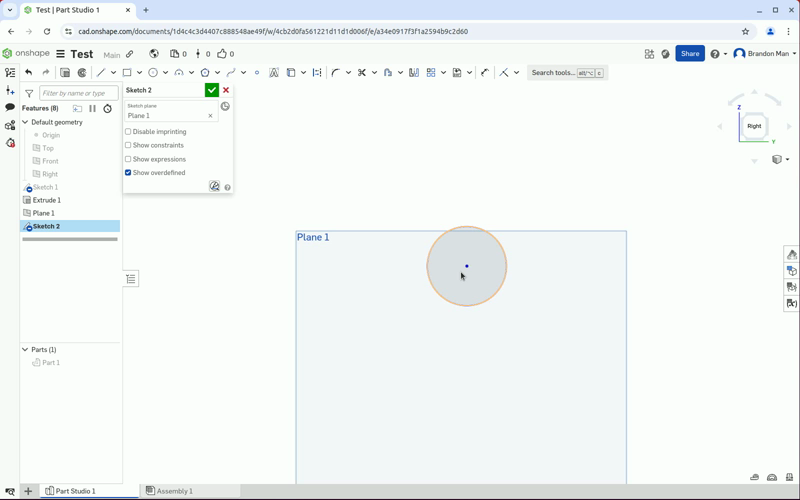
scroll(-6)
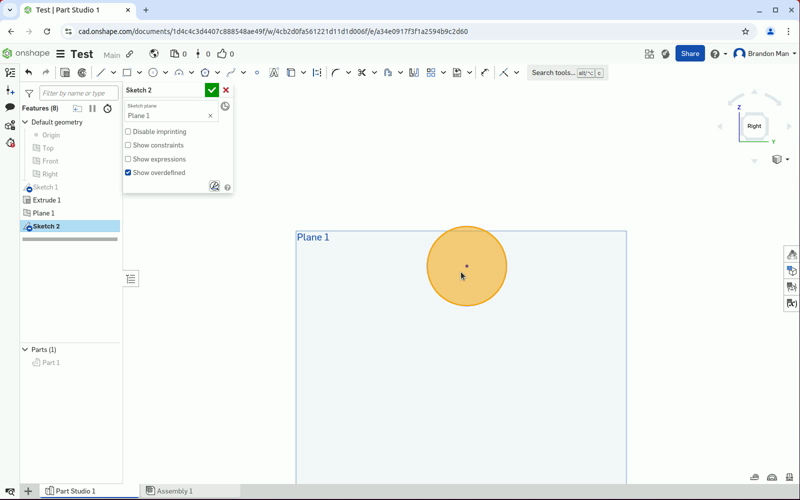
scroll(-6)
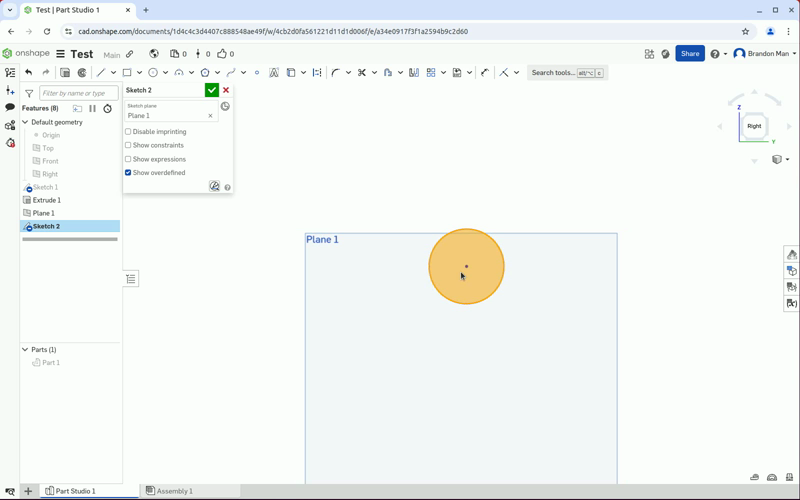
scroll(-6)
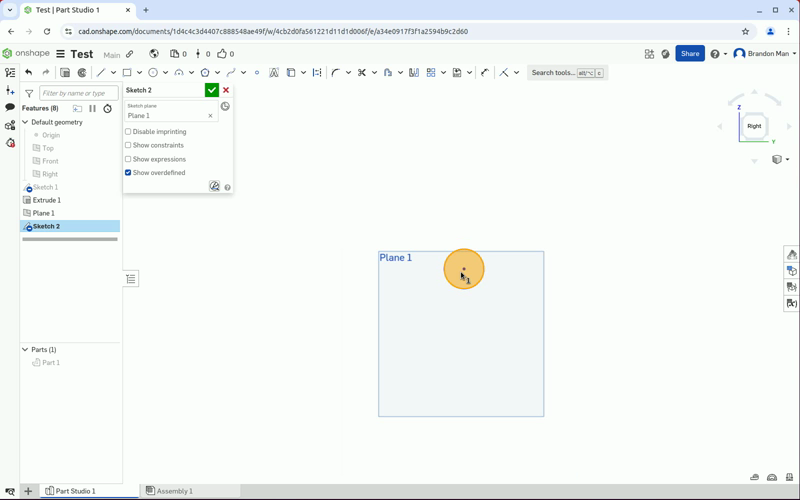
scroll(-6)
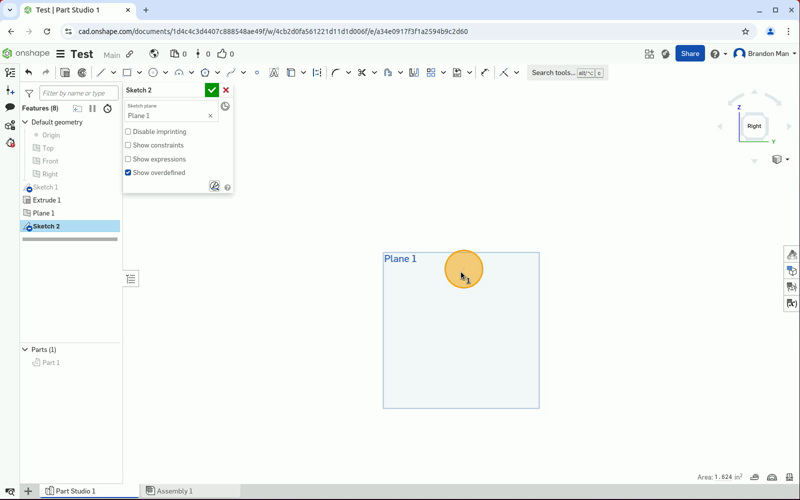
scroll(-6)
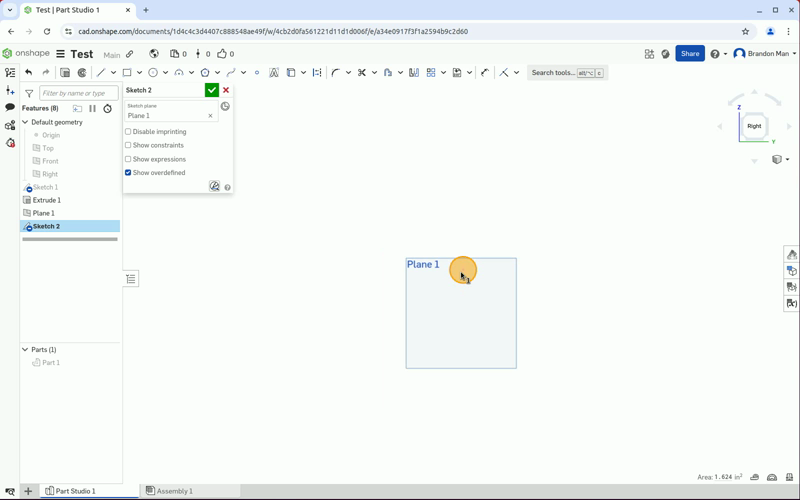
scroll(-6)
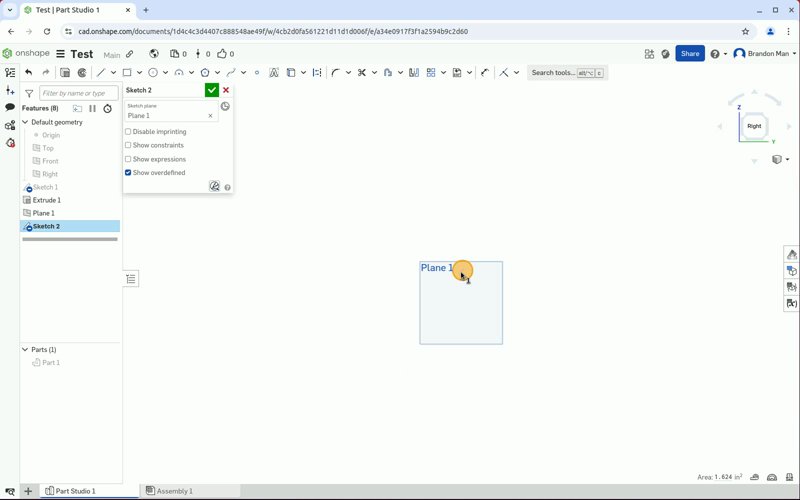
scroll(-6)
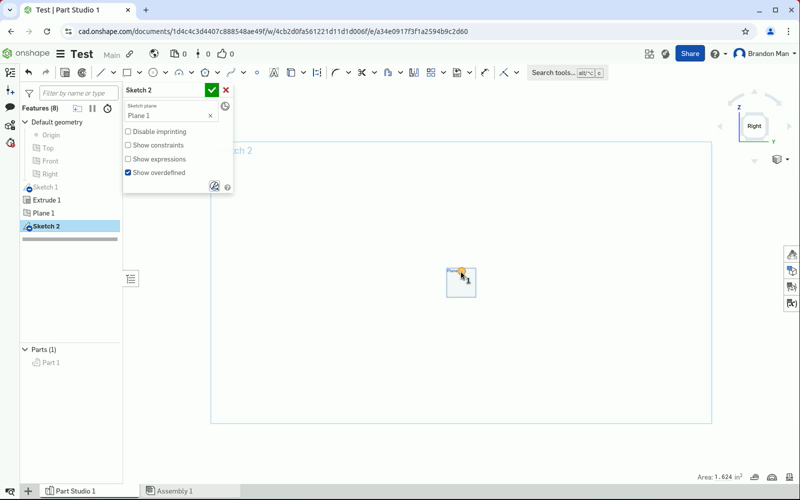
mouse_move(73, 352)
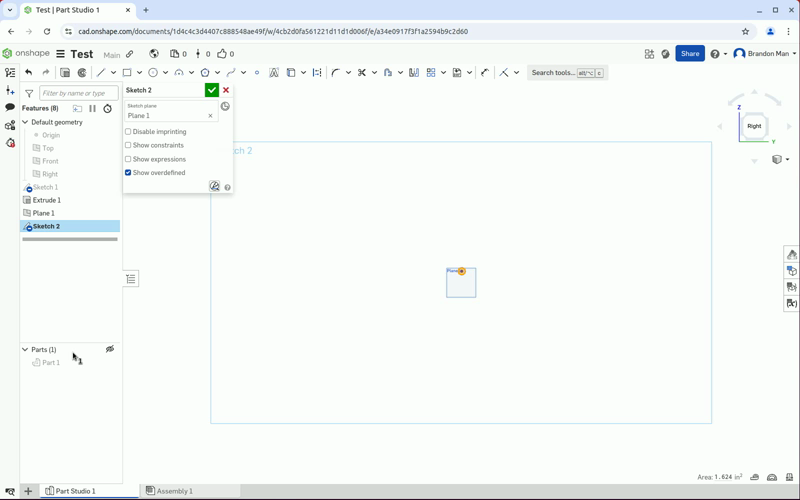
key(shift+y)
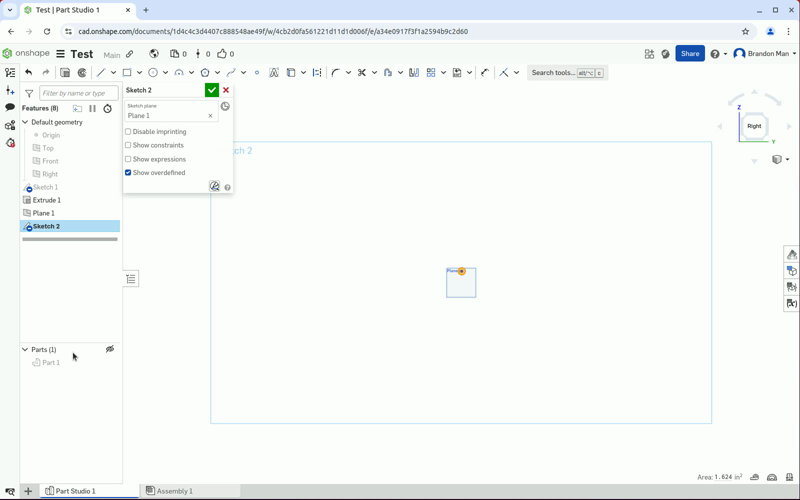
key(shift+e)
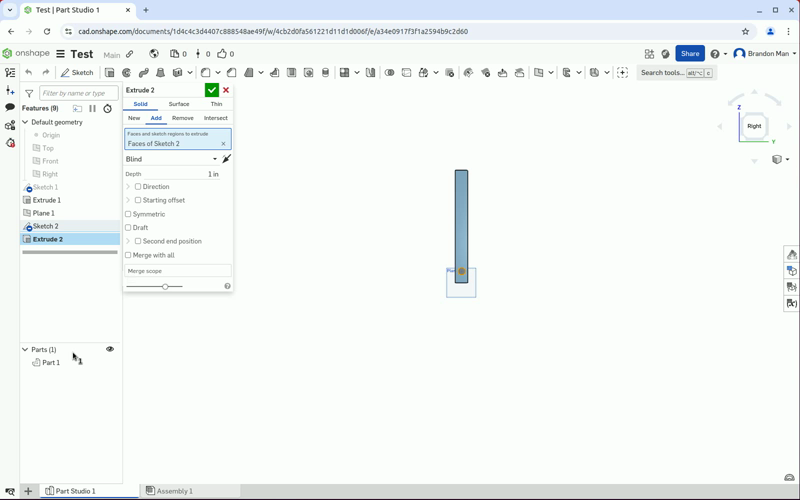
mouse_move(143, 106)
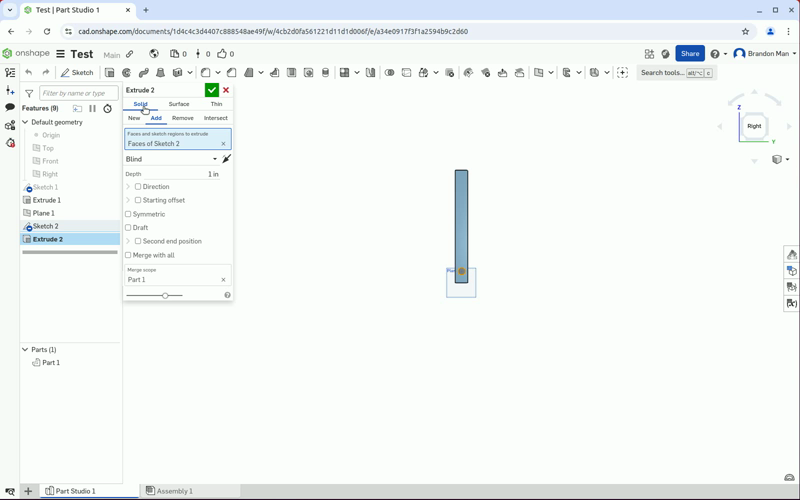
click(143, 106)
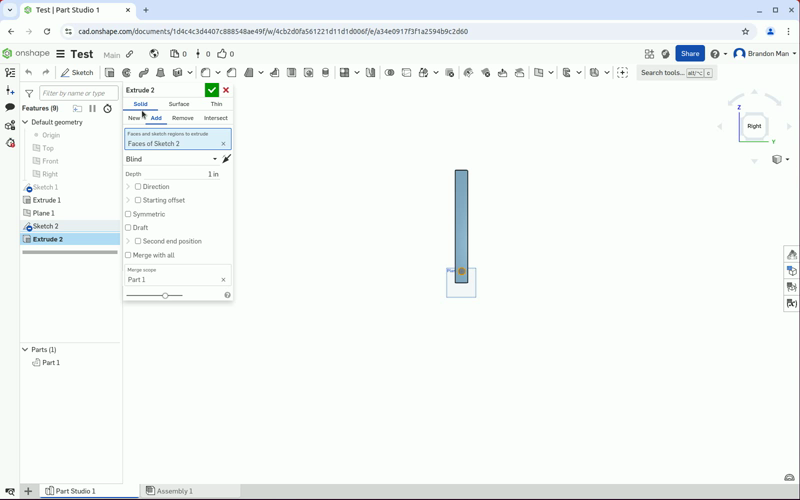
mouse_move(137, 120)
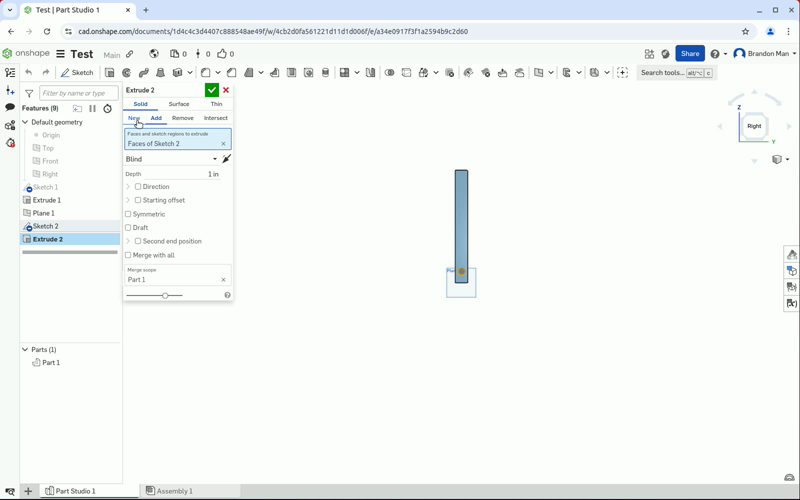
click(137, 120)
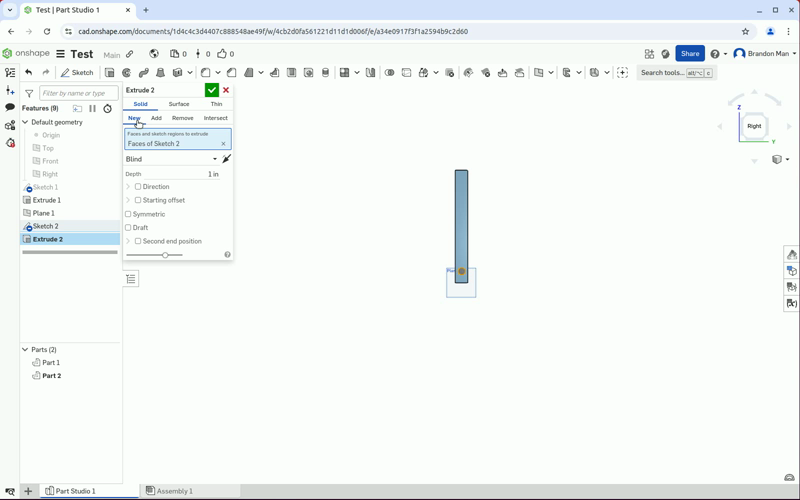
key(tab, 4)
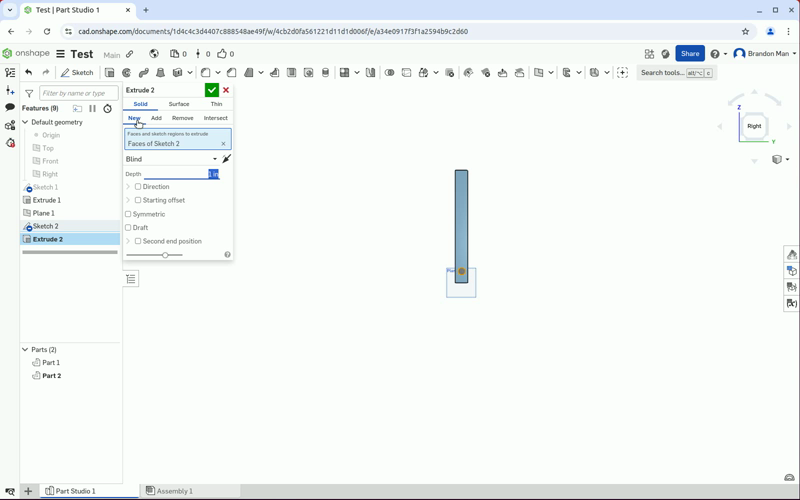
text(0.722)
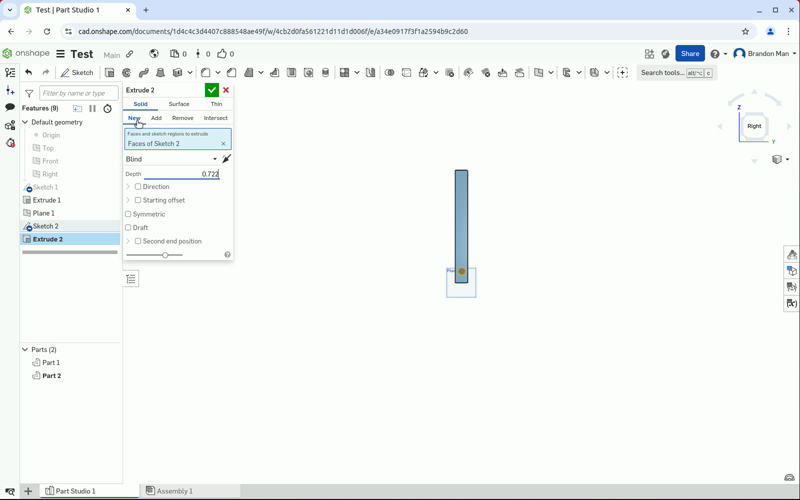
key(tab, 3)
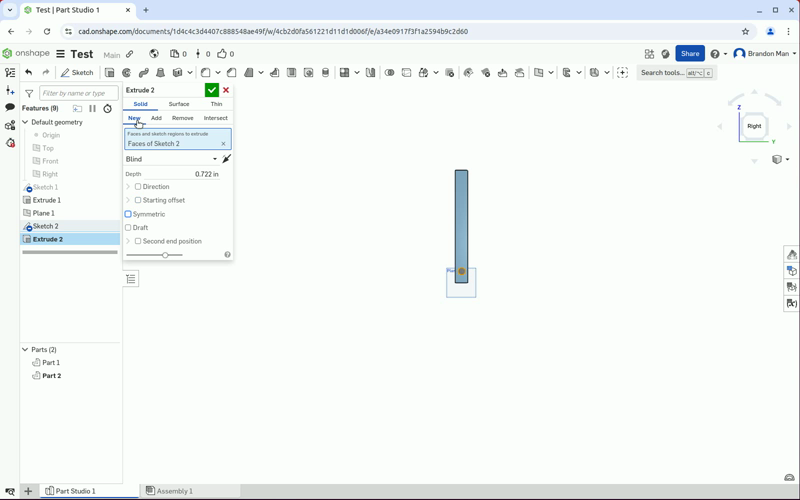
key(tab, 2)
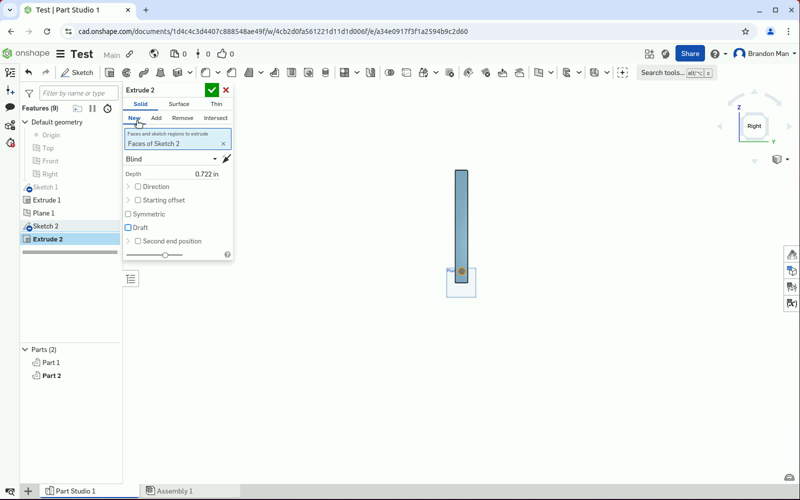
key(space)
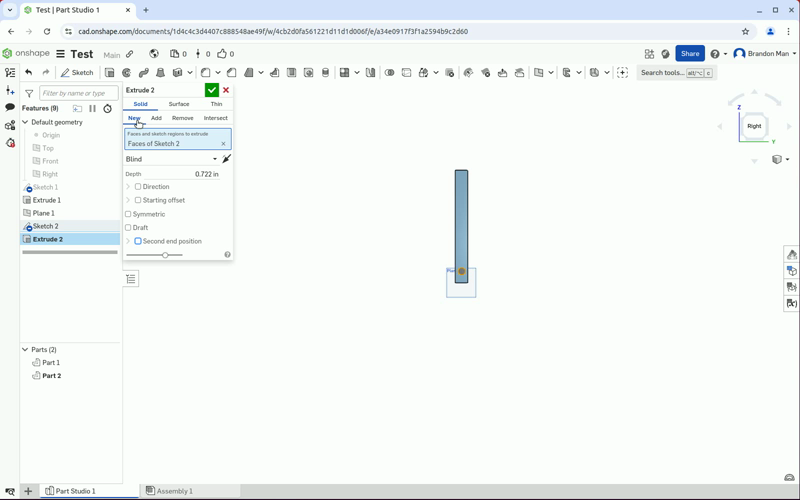
key(tab, 3)
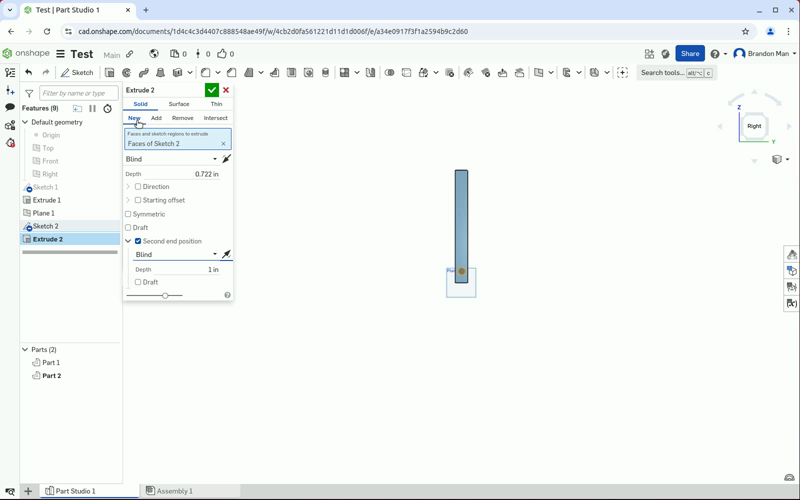
text(3.129)
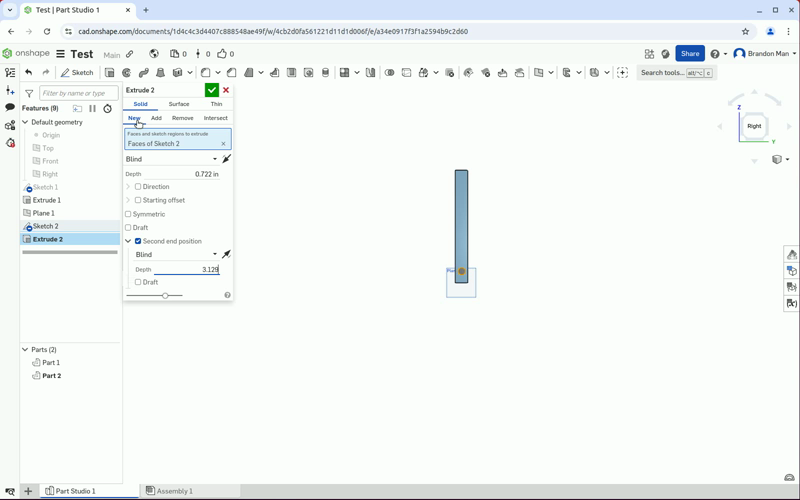
key(enter)
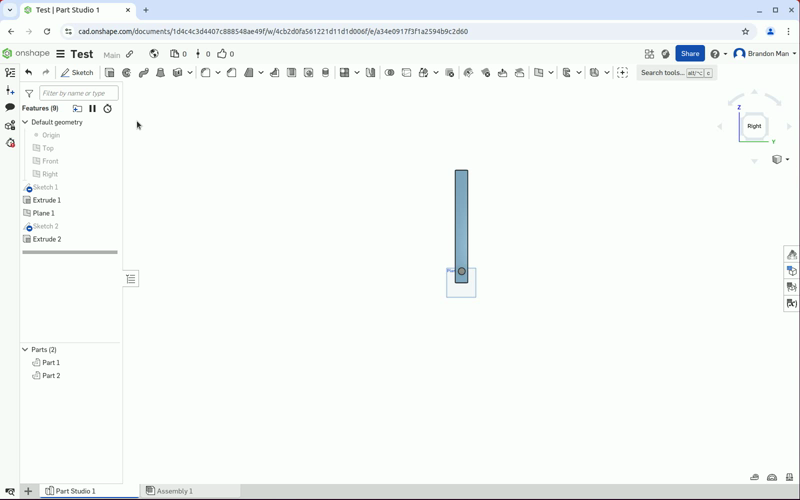
key(shift+h)
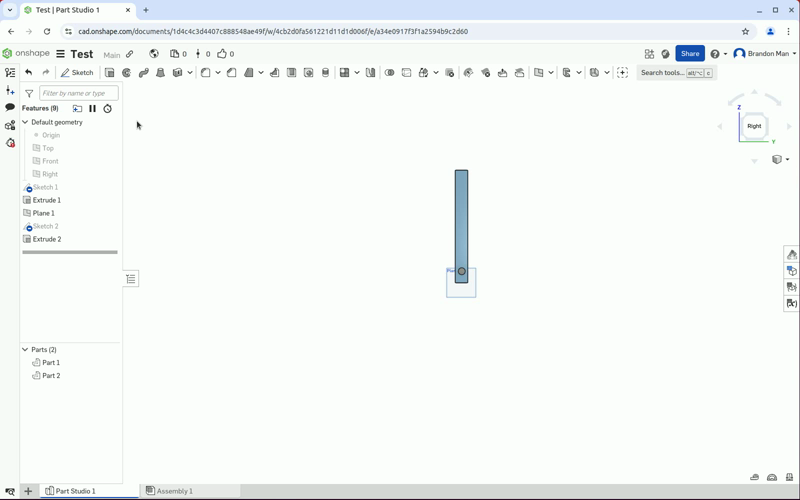
key(shift+h)
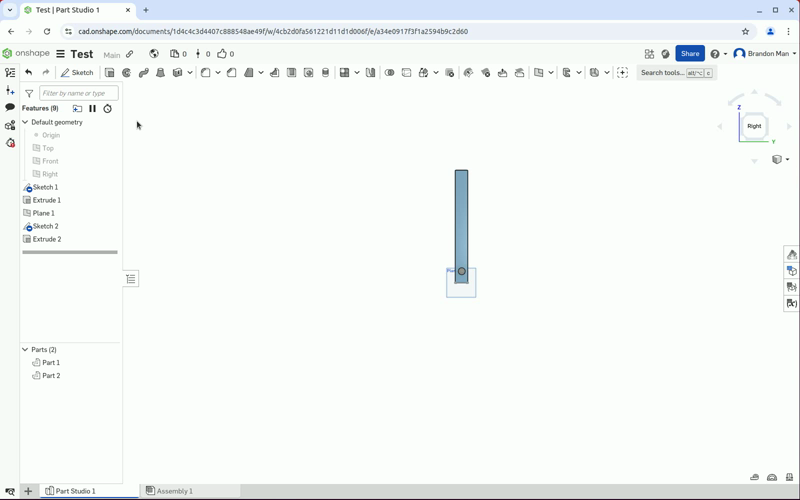
key(shift+7)
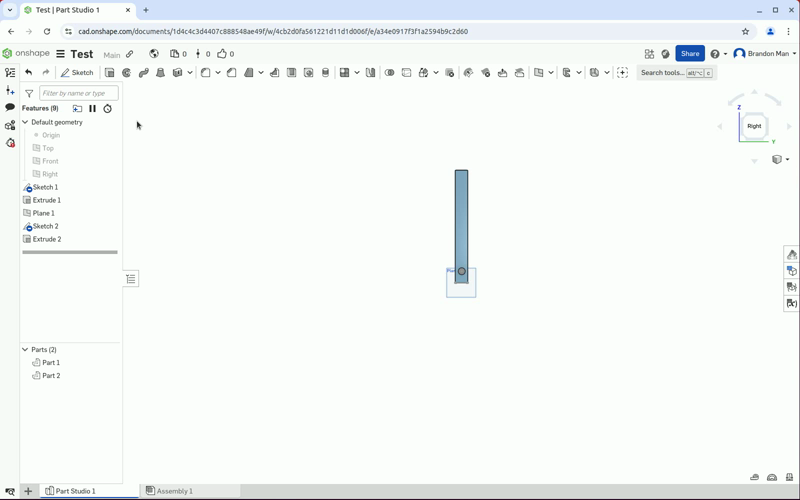
key(right, 2)
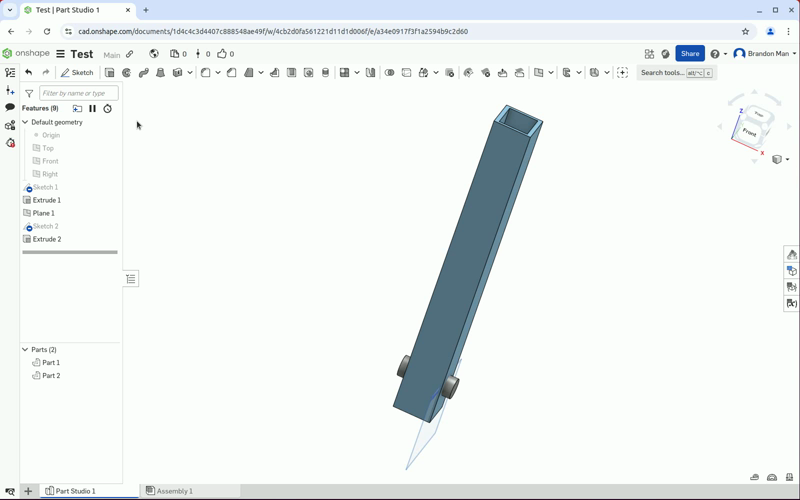
key(down, 2)
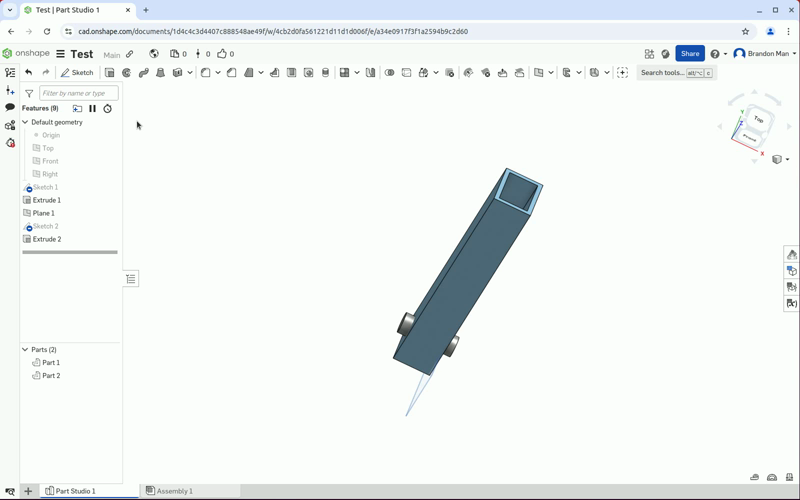
key(up, 2)
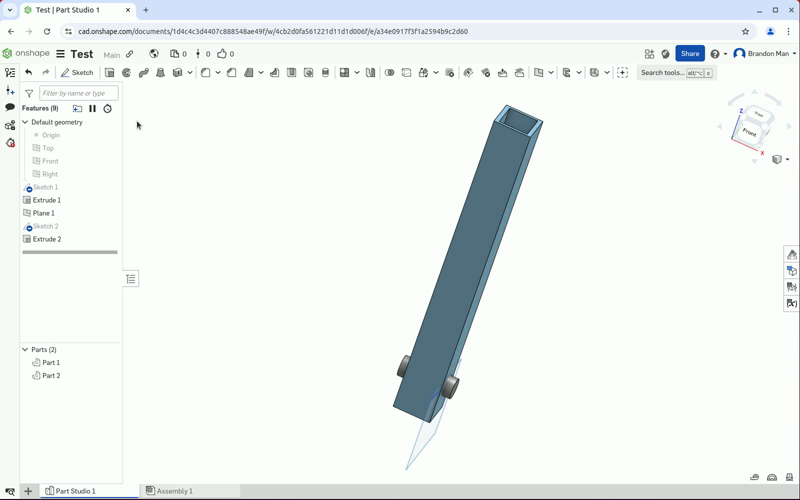
key(left, 2)
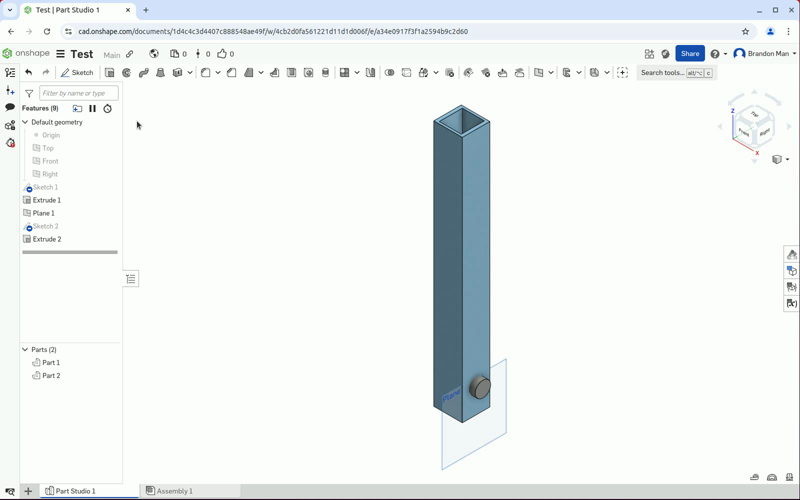
mouse_move(73, 189)
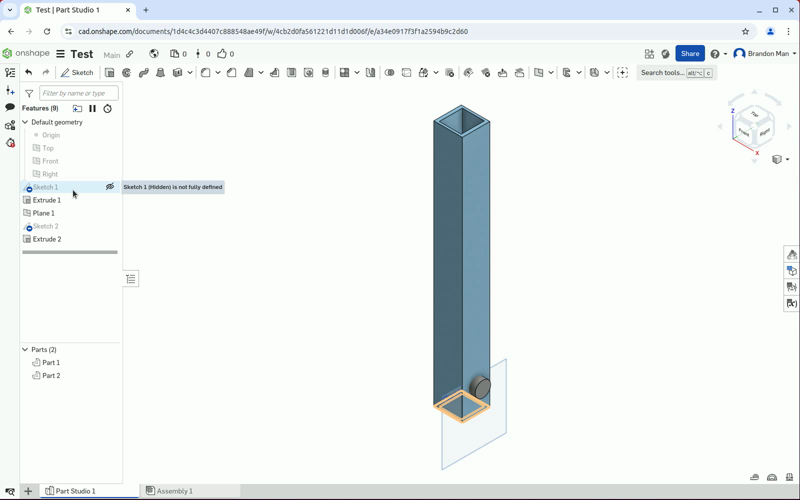
click(73, 189)